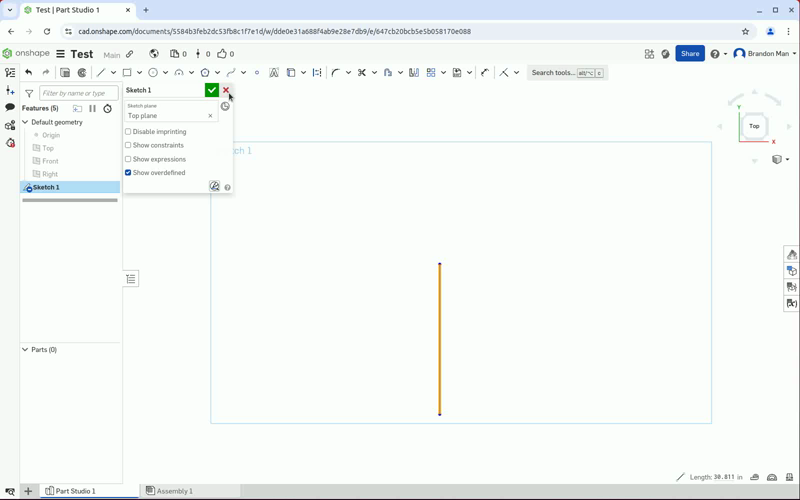
key(shift+h)
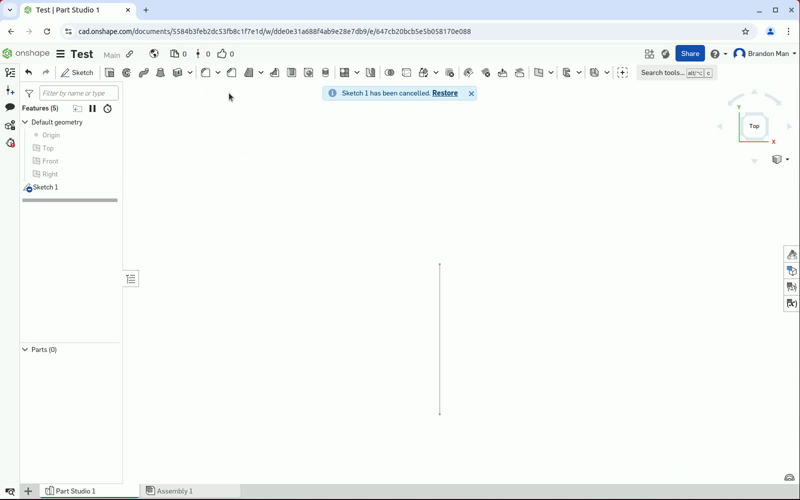
key(shift+s)
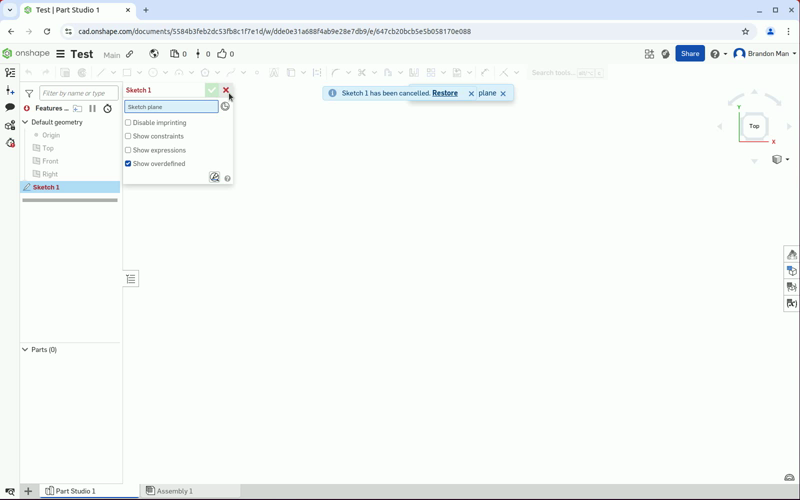
mouse_move(73, 150)
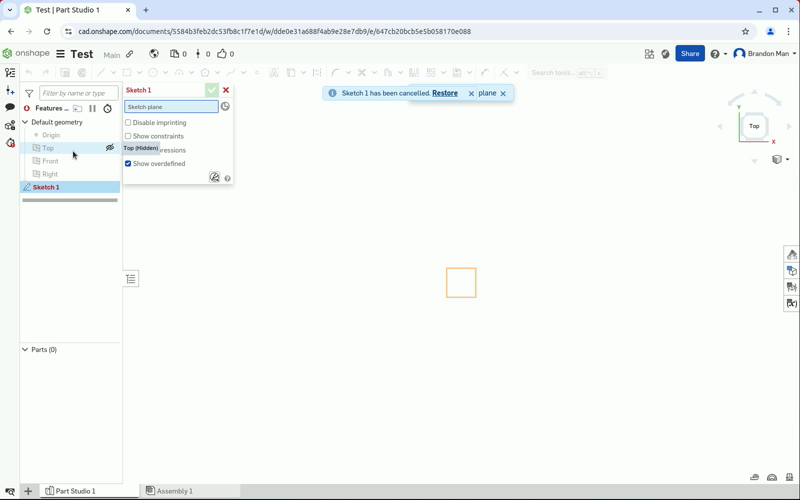
click(73, 150)
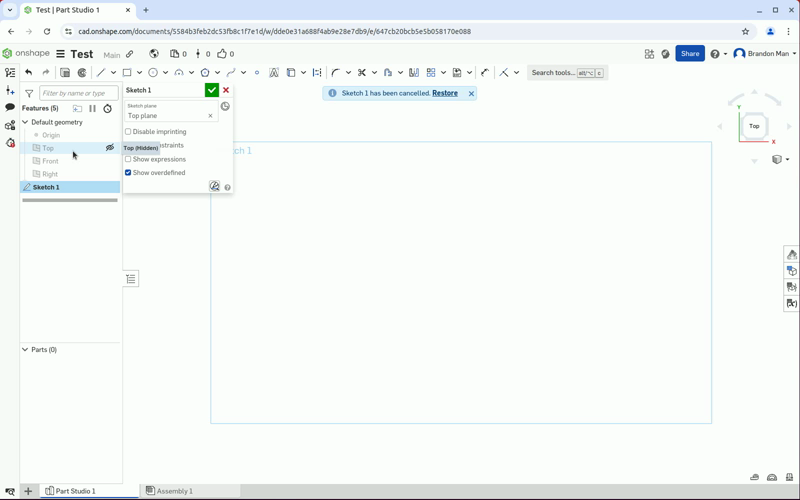
mouse_move(73, 352)
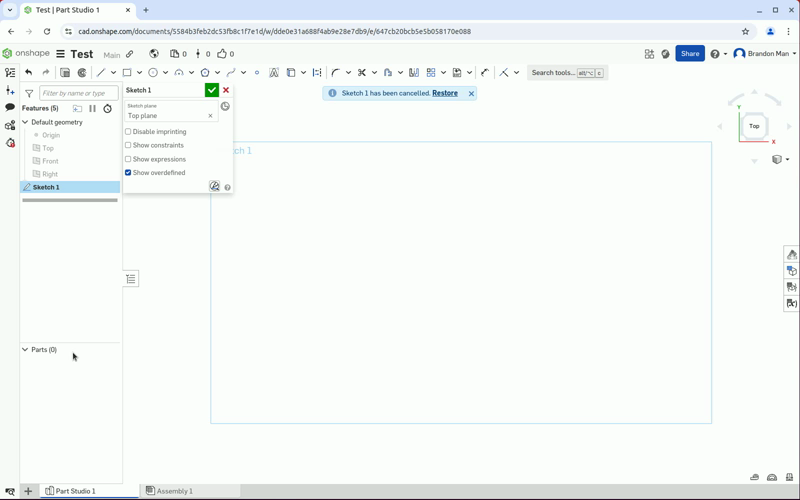
key(y)
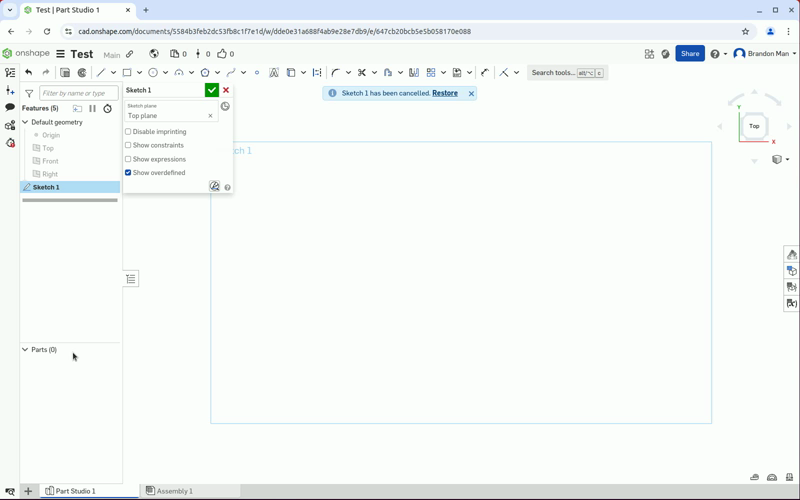
key(l)
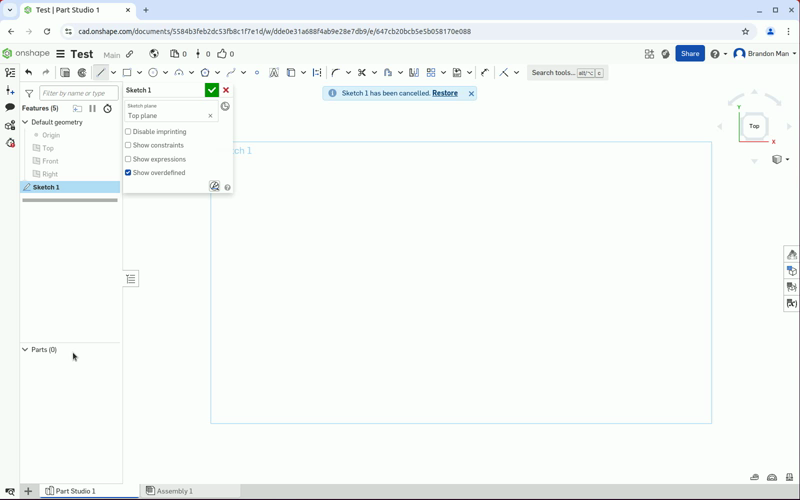
key_down(shift)
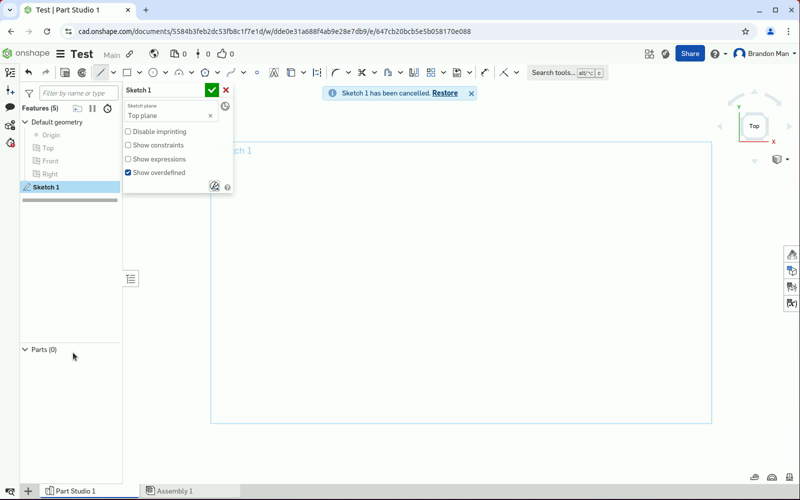
mouse_move(382, 335)
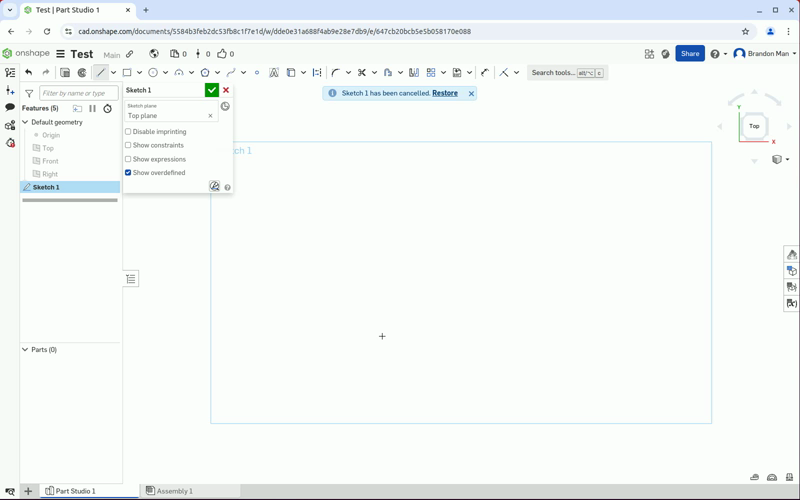
click(382, 335)
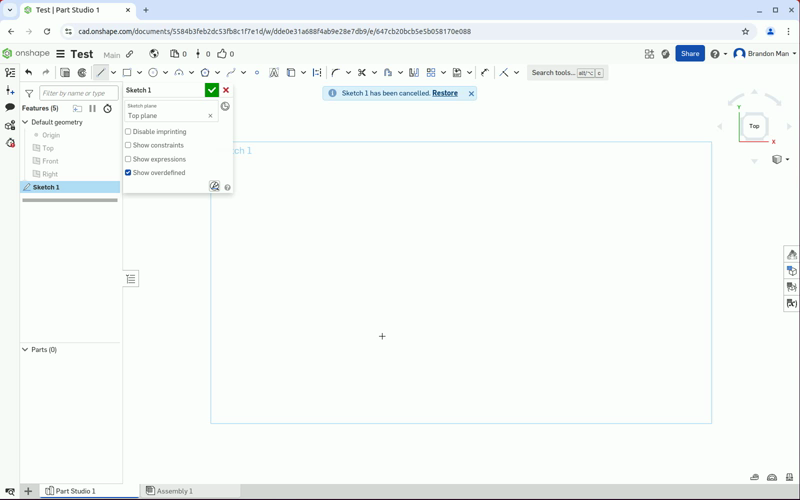
key_up(shift)
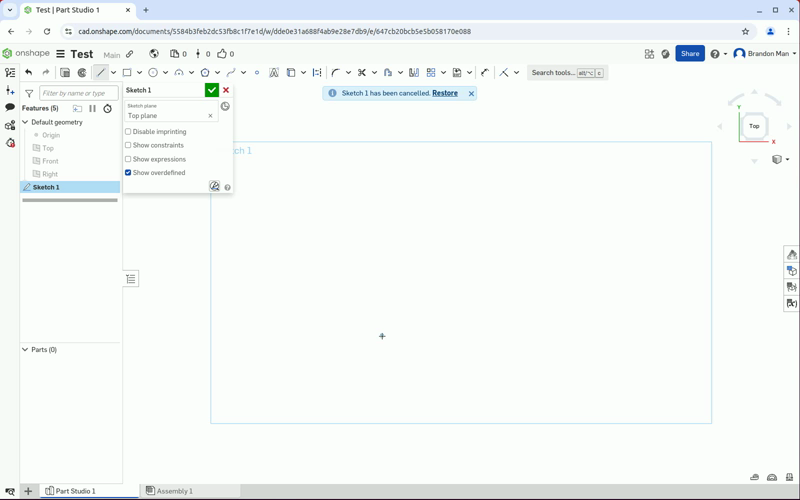
key_down(shift)
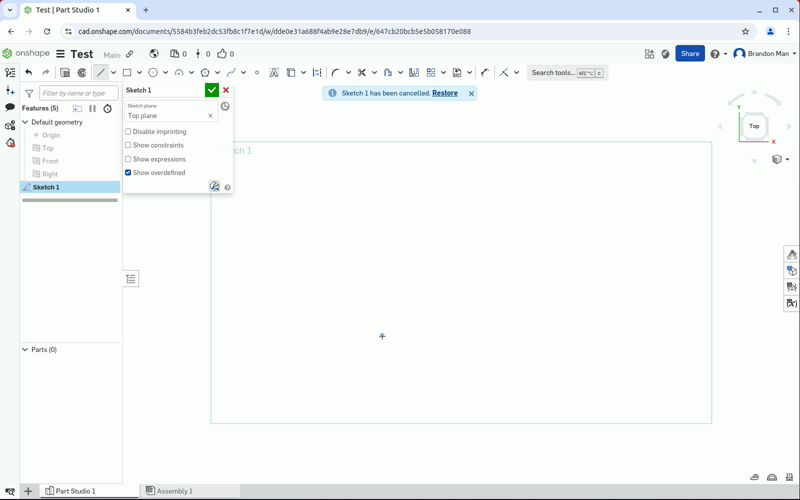
mouse_move(537, 335)
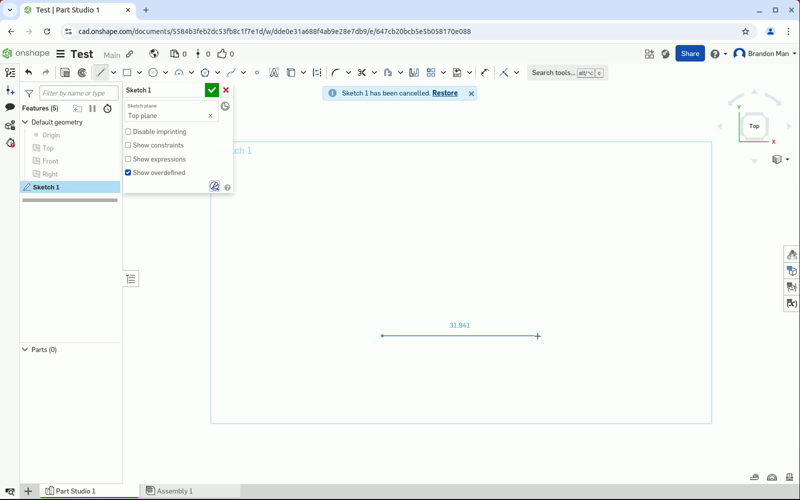
click(537, 335)
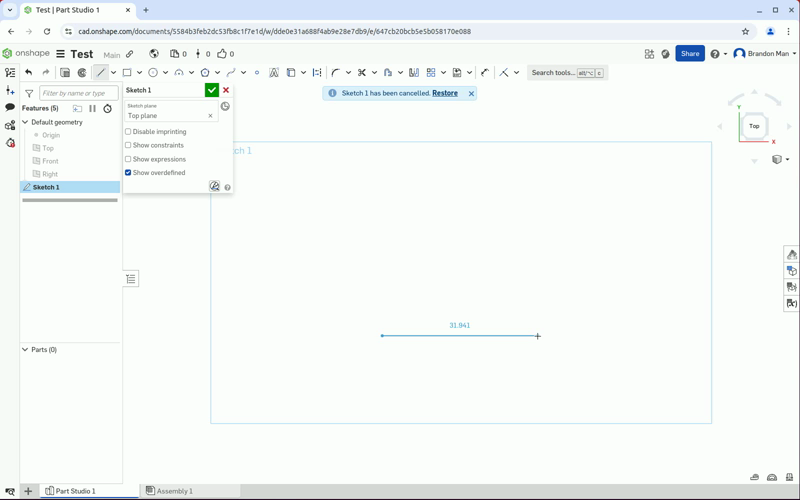
key_up(shift)
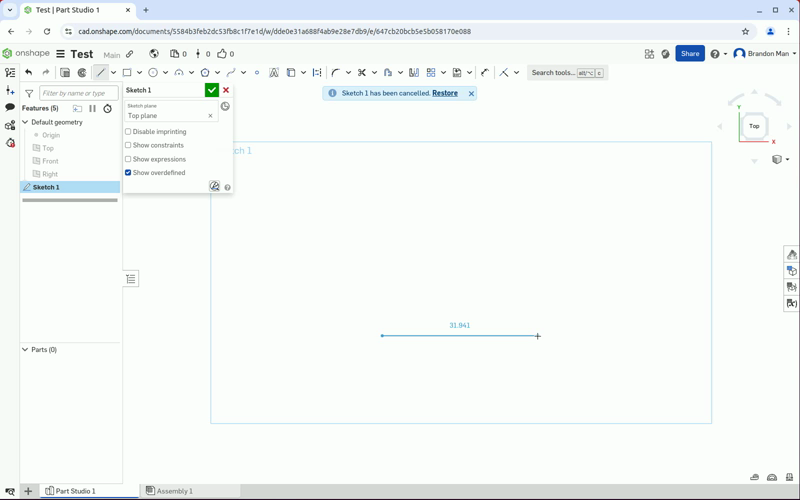
key_down(shift)
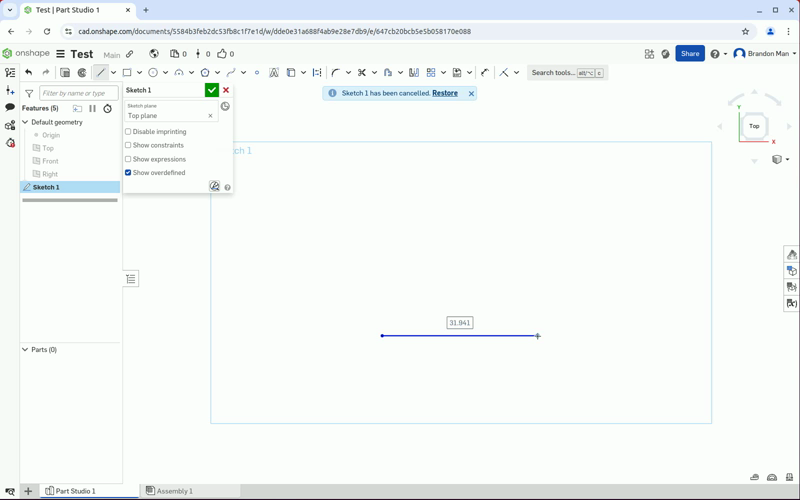
mouse_move(537, 229)
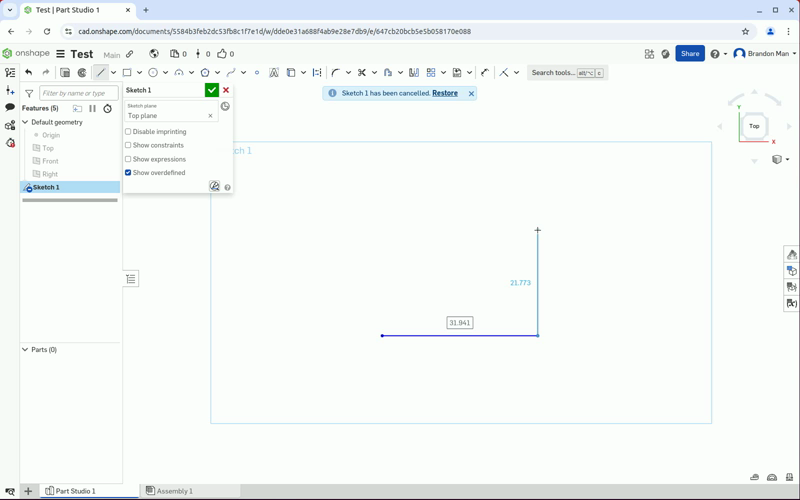
click(537, 229)
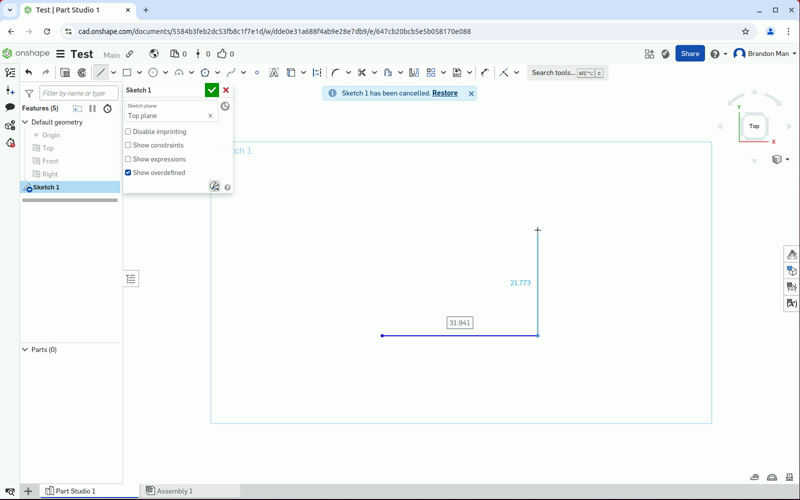
key_up(shift)
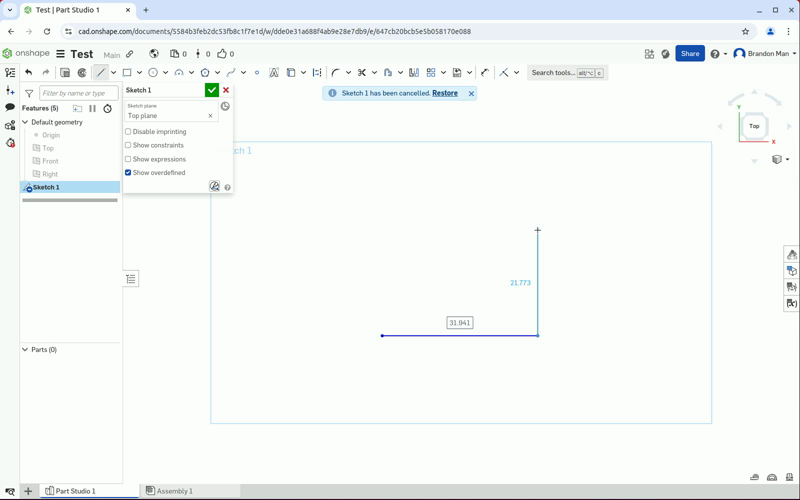
key_down(shift)
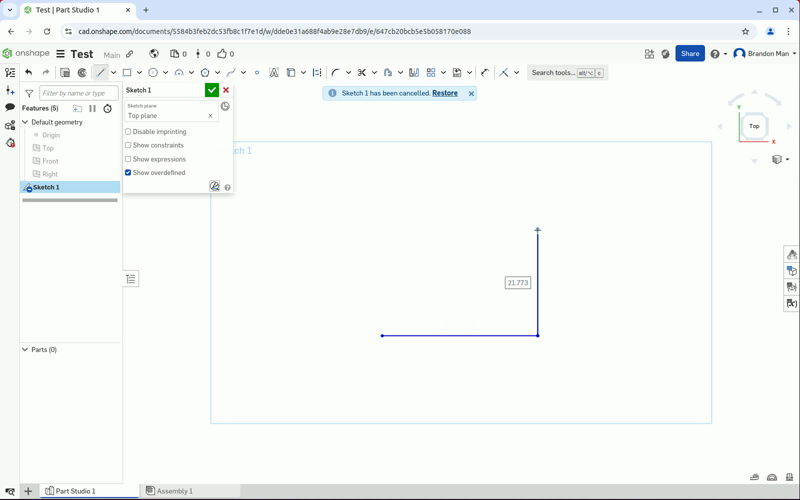
mouse_move(382, 229)
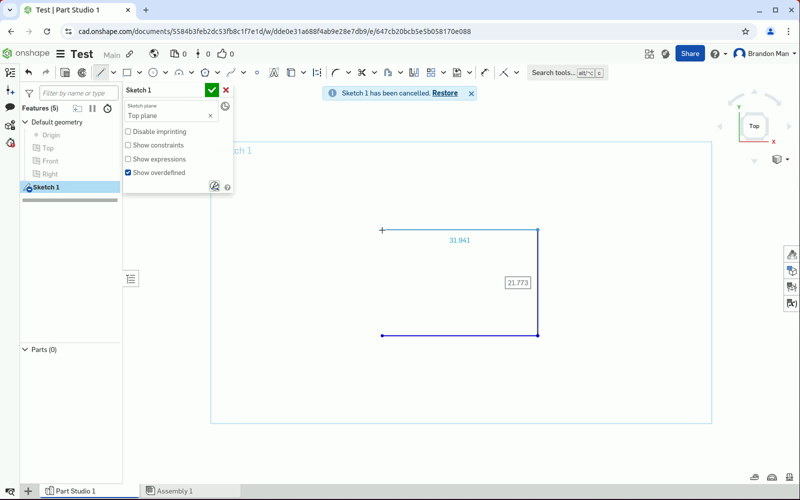
click(382, 229)
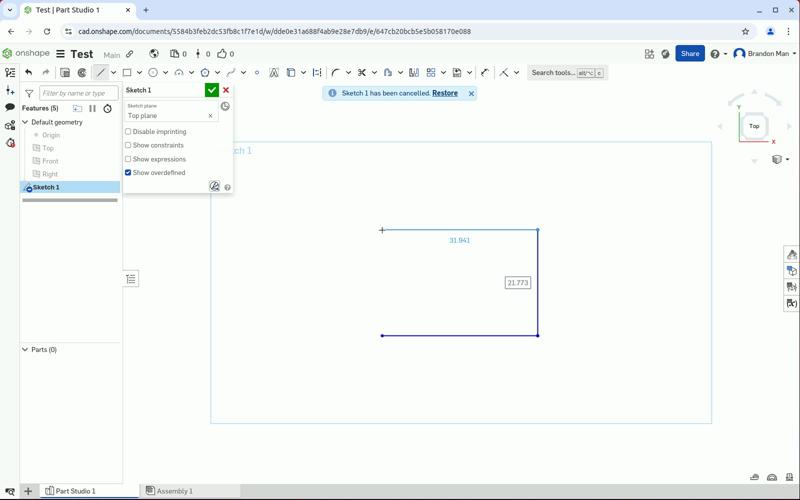
key_up(shift)
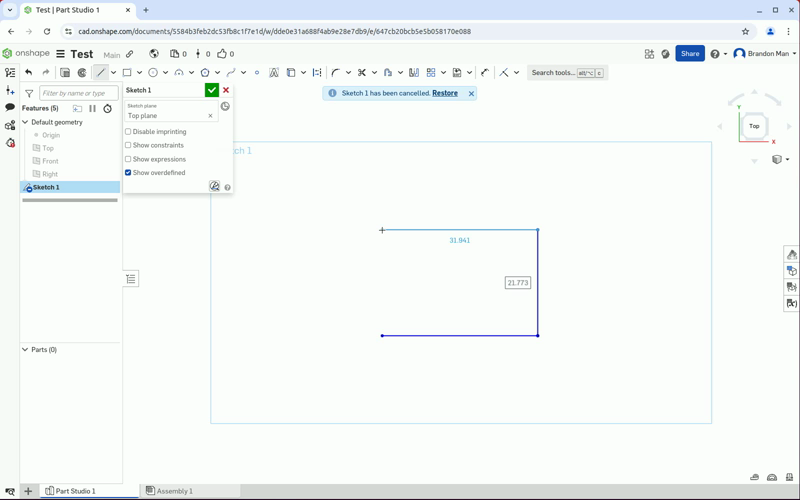
key_down(shift)
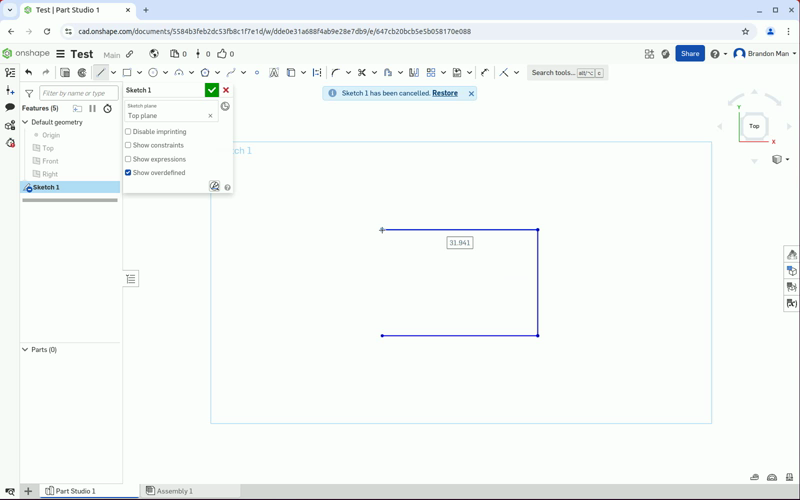
mouse_move(382, 335)
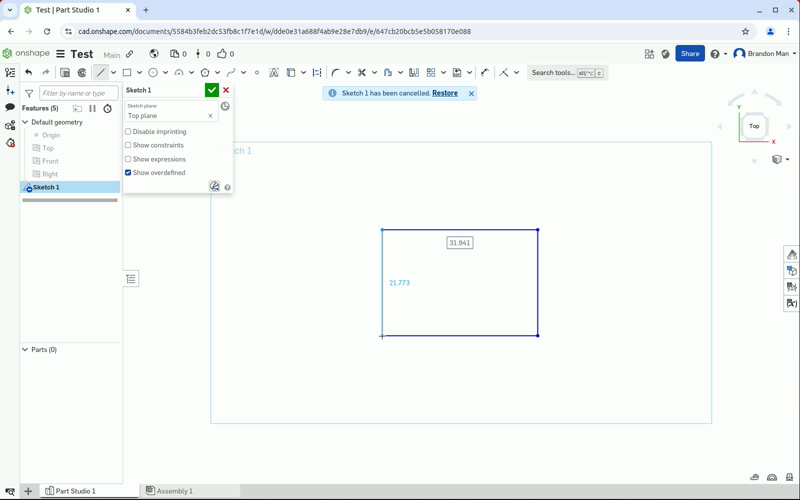
key_up(shift)
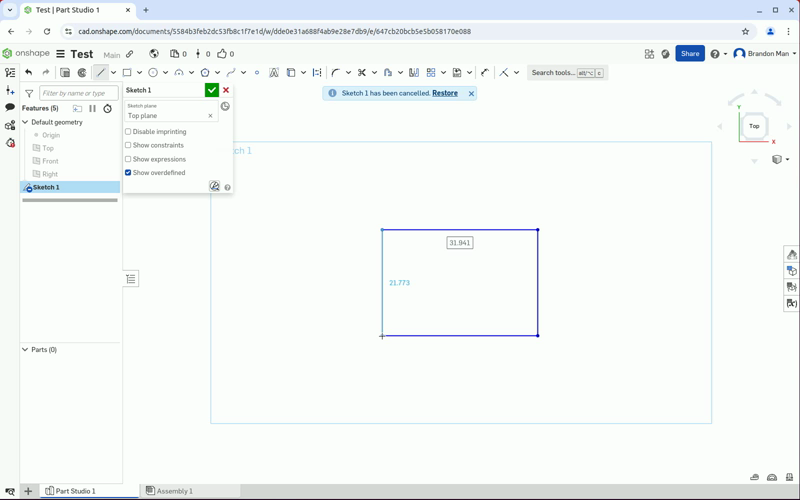
click(382, 335)
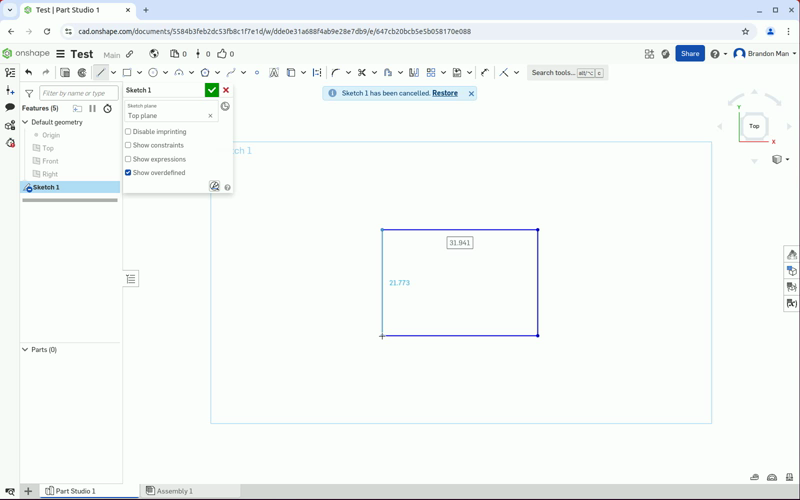
key(esc)
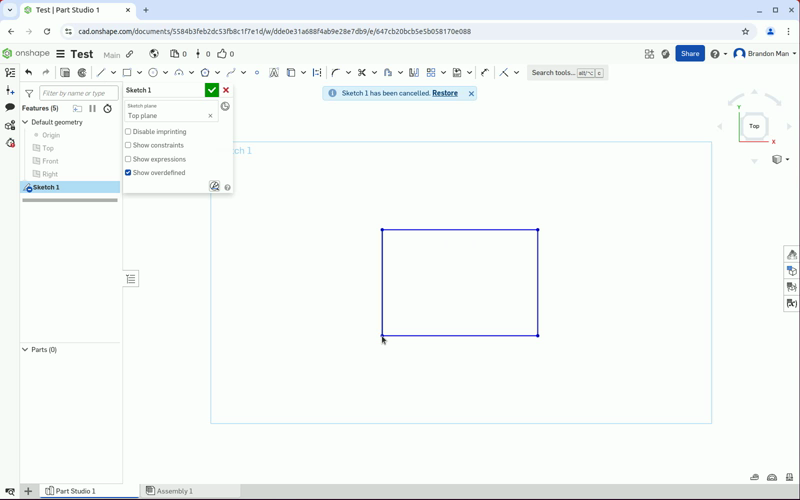
key(c)
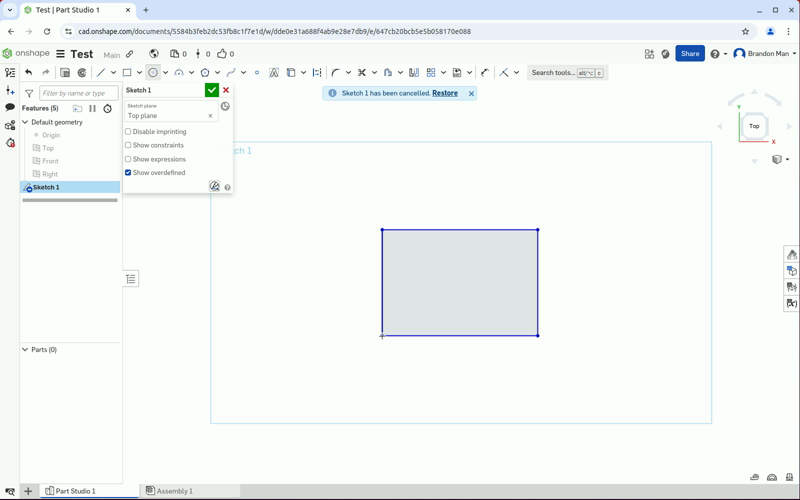
key_down(shift)
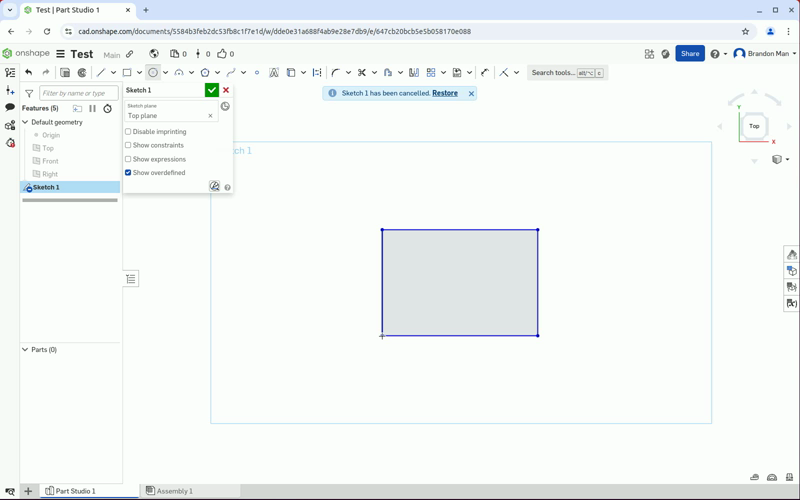
mouse_move(460, 283)
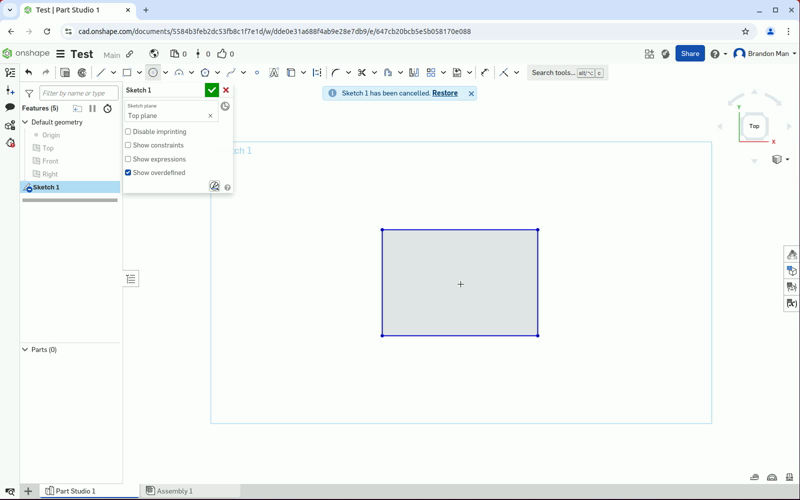
click(460, 283)
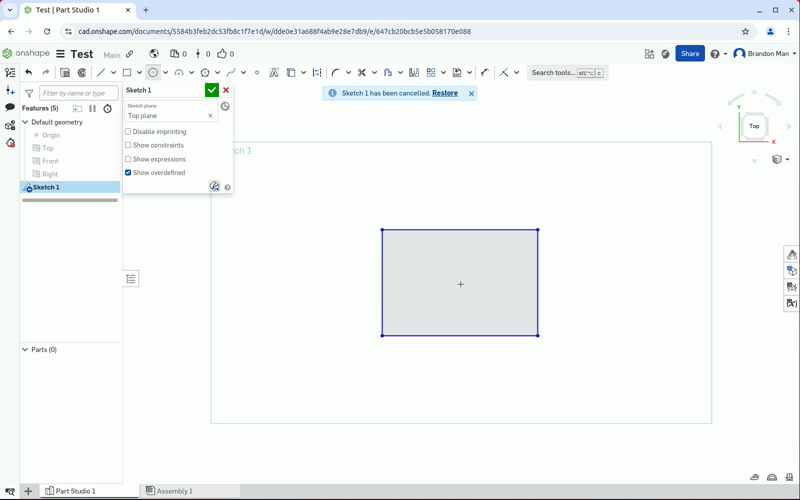
key_up(shift)
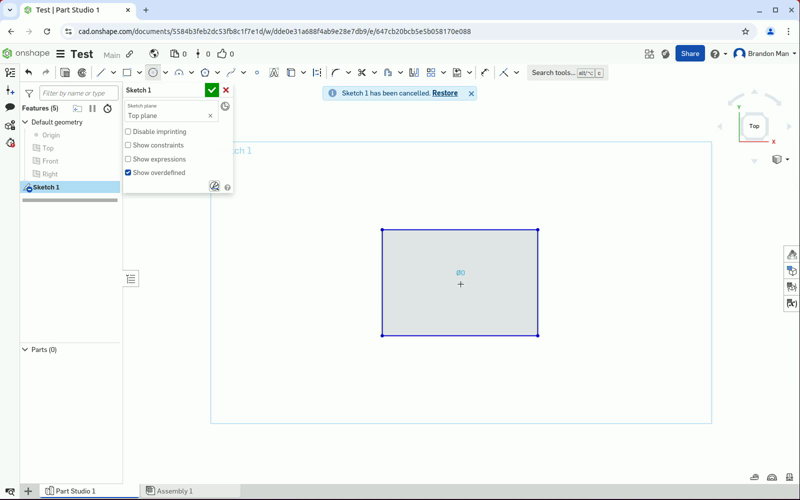
mouse_move(510, 283)
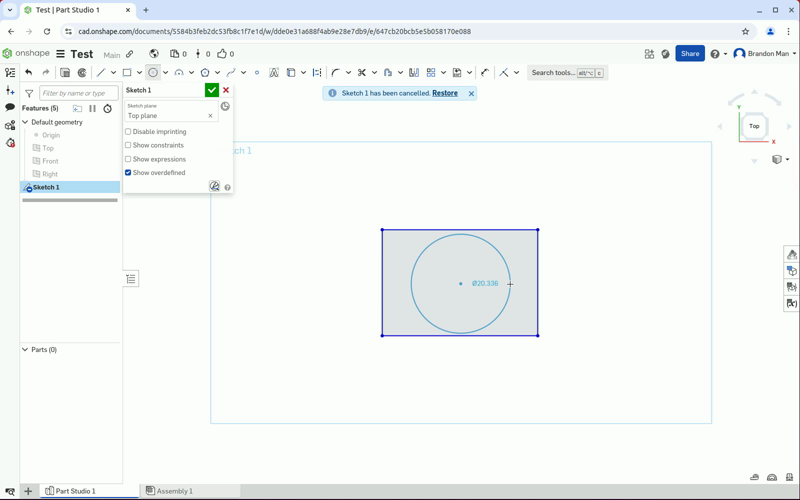
click(510, 283)
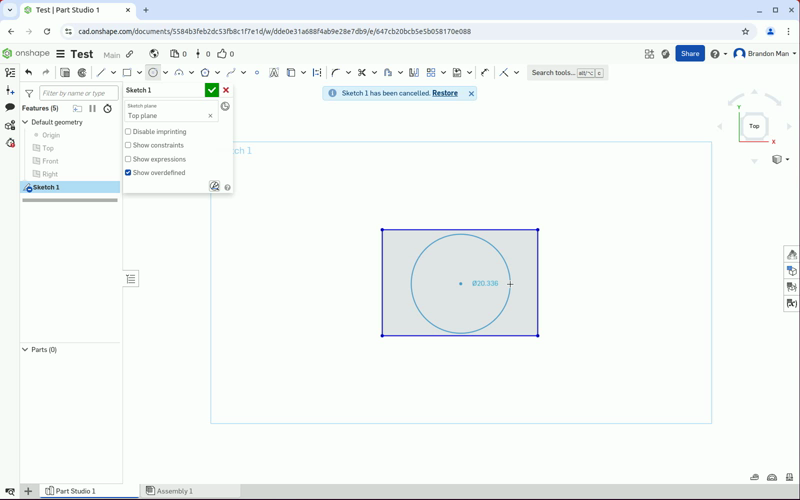
key(esc)
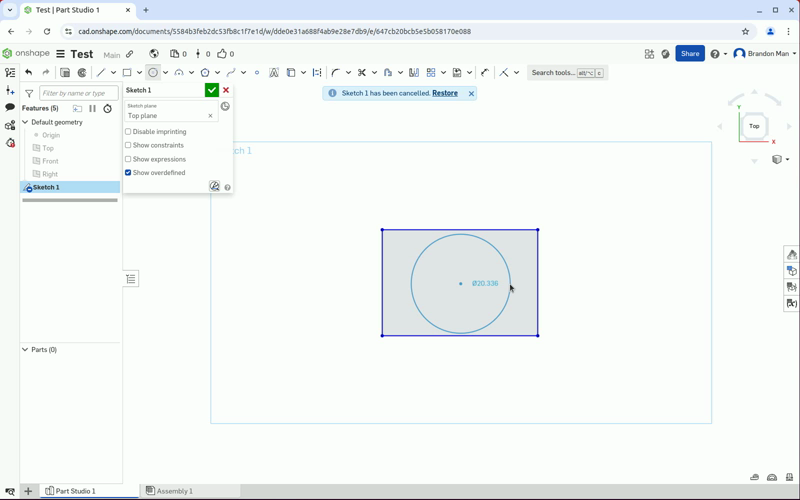
mouse_move(515, 301)
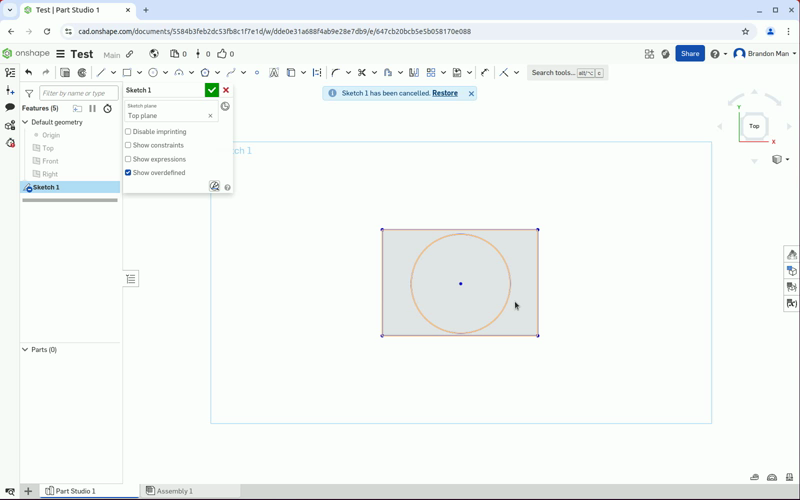
click(515, 301)
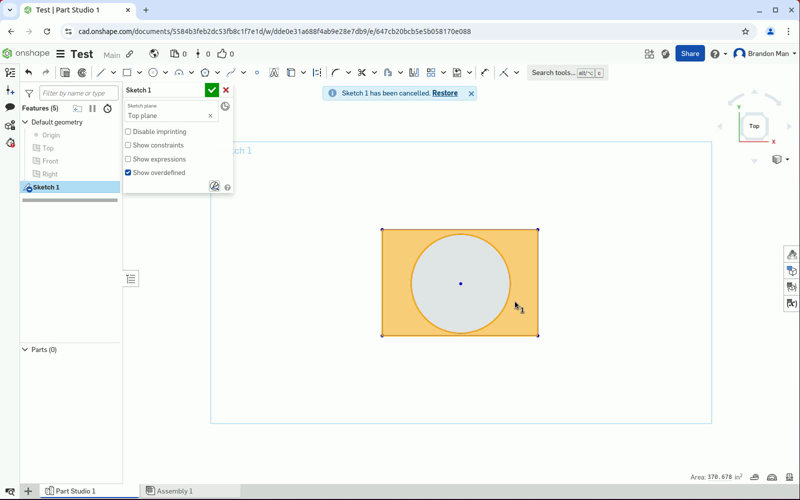
mouse_move(73, 352)
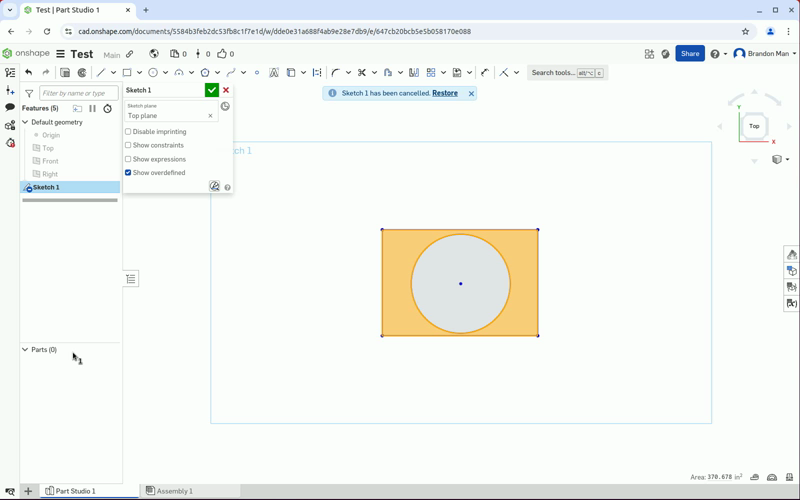
key(shift+y)
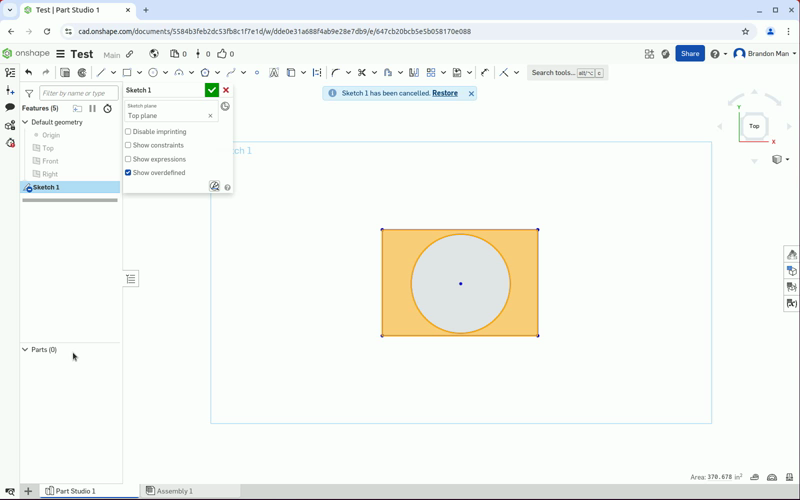
key(shift+e)
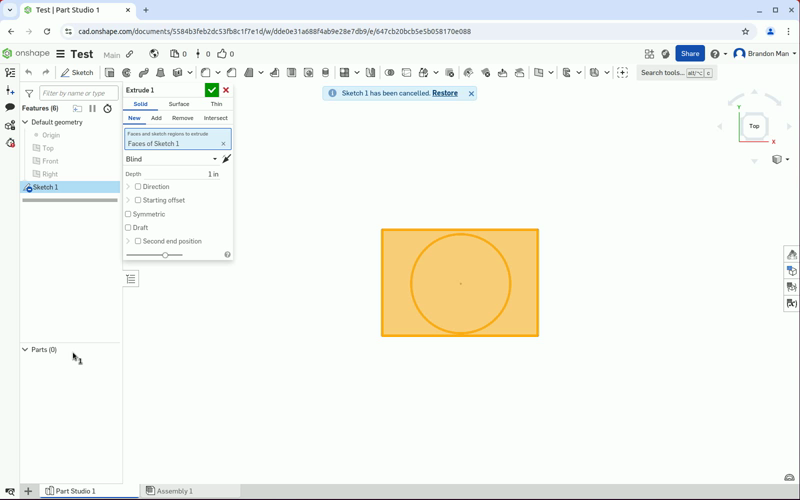
mouse_move(143, 106)
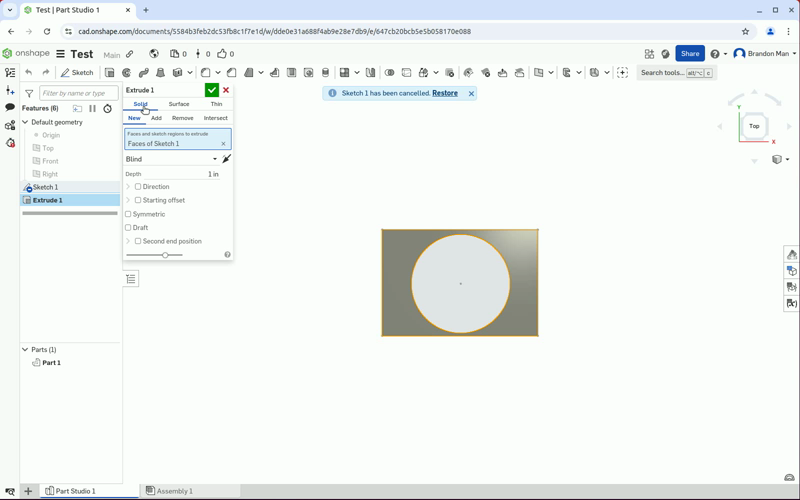
click(143, 106)
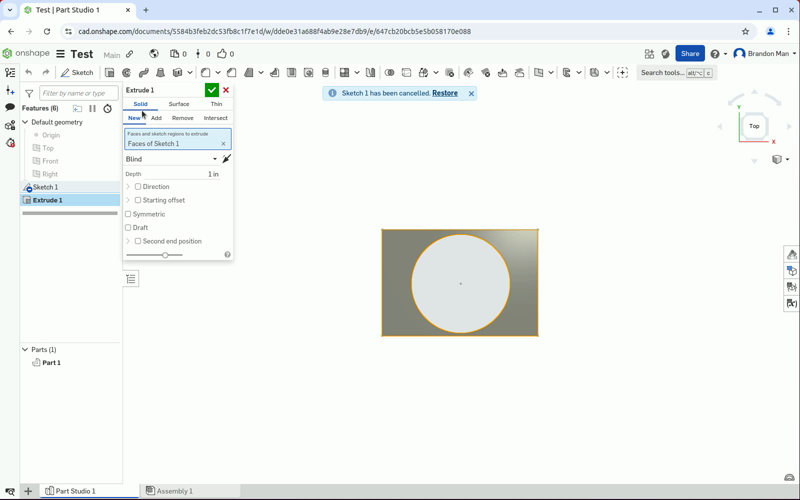
mouse_move(137, 120)
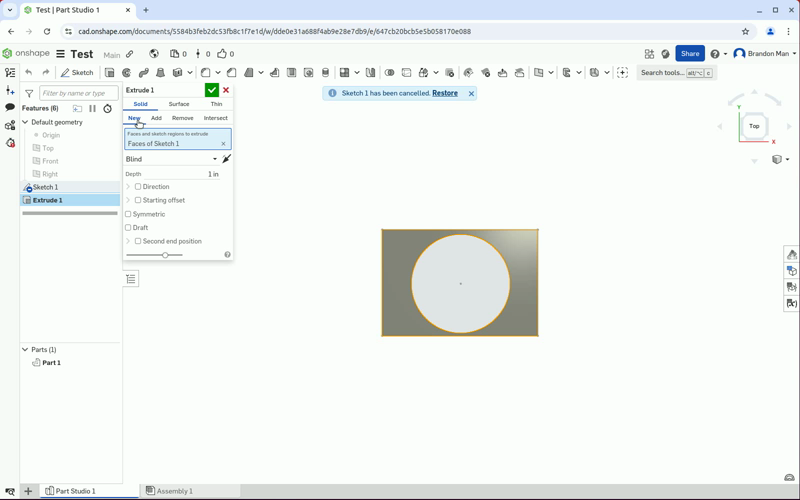
click(137, 120)
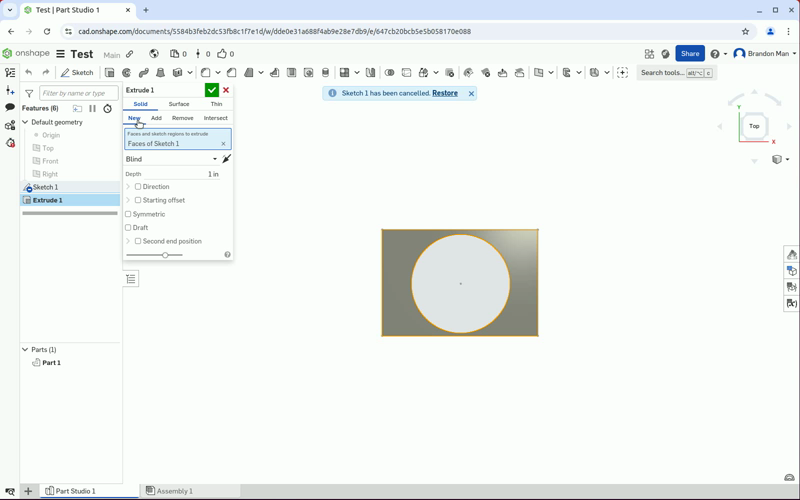
key(tab, 4)
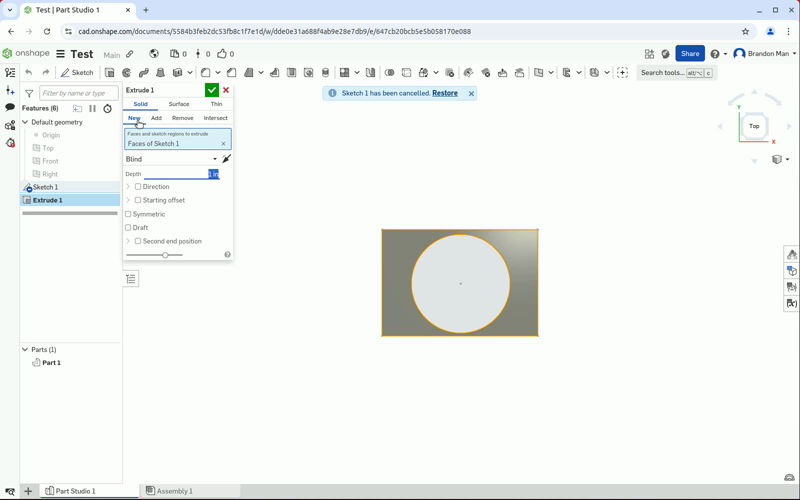
text(6.499)
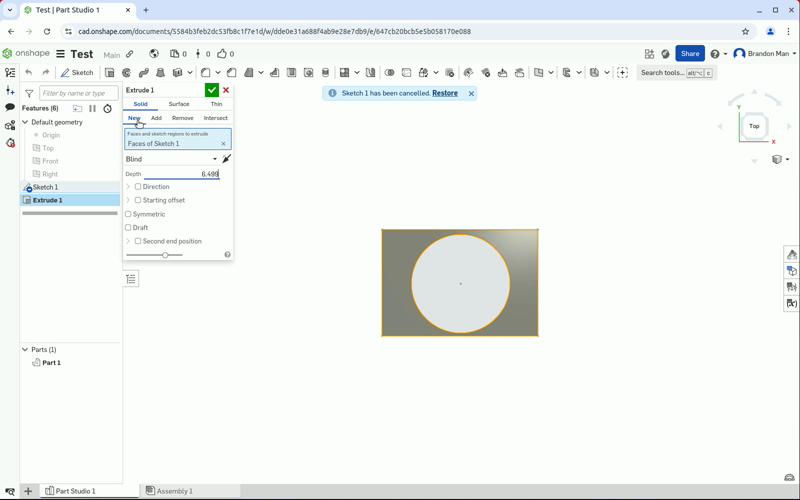
key(enter)
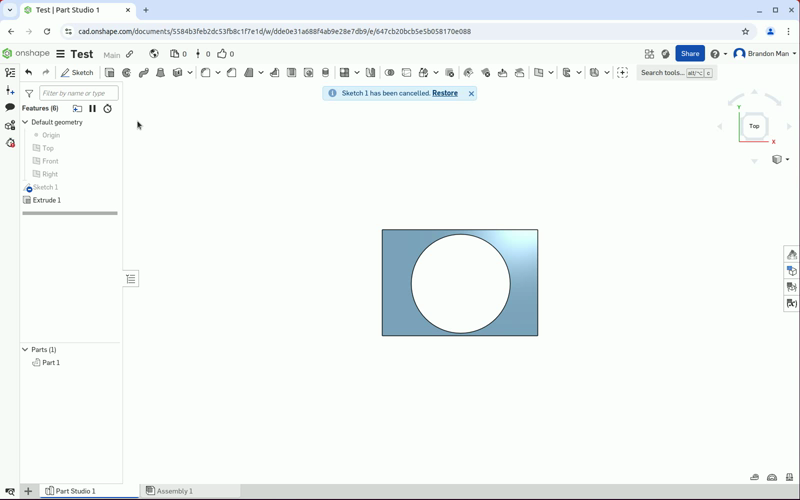
key(shift+h)
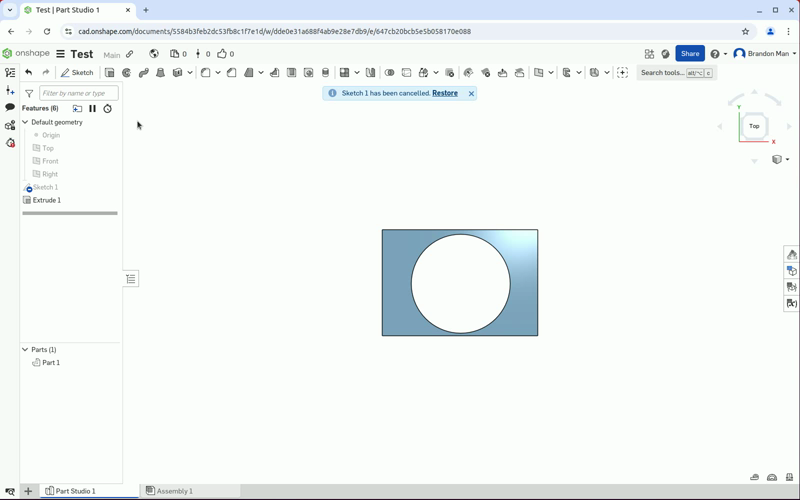
key(shift+h)
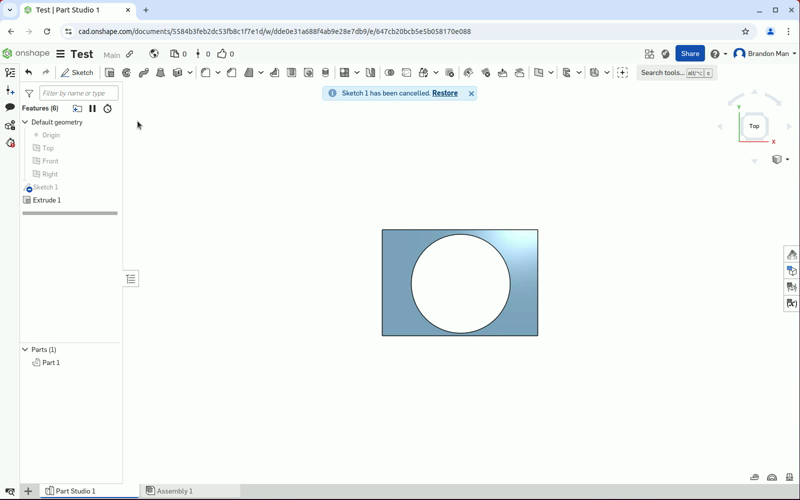
mouse_move(73, 189)
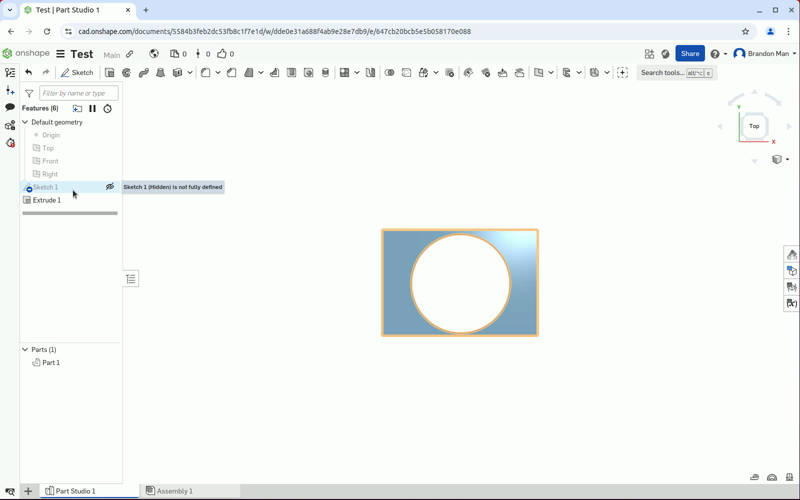
click(73, 189)
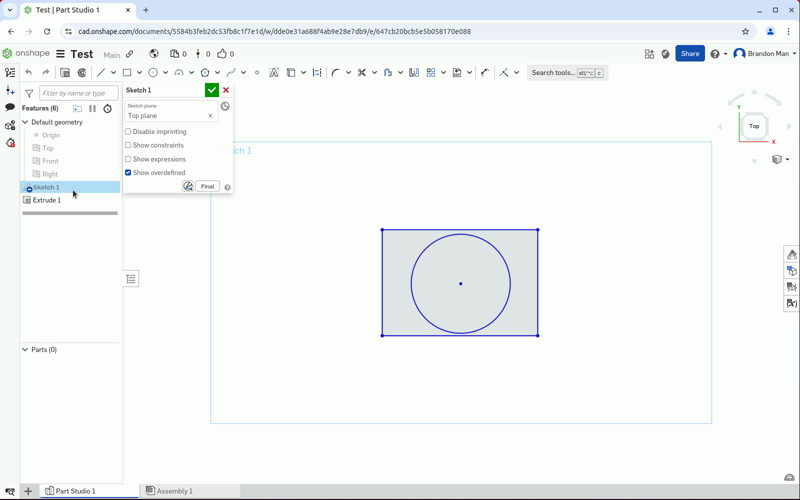
mouse_move(229, 92)
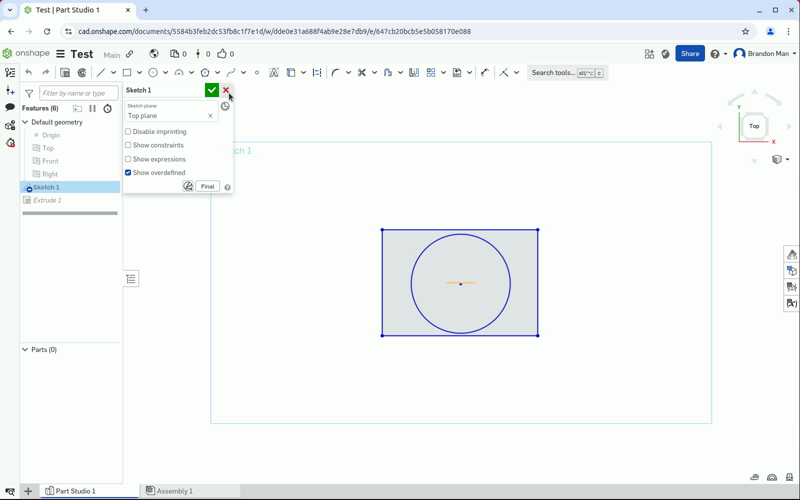
click(229, 92)
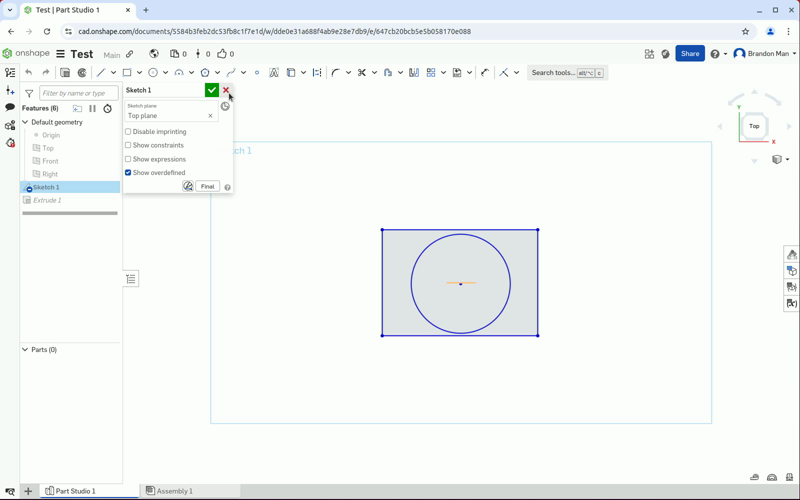
key(shift+s)
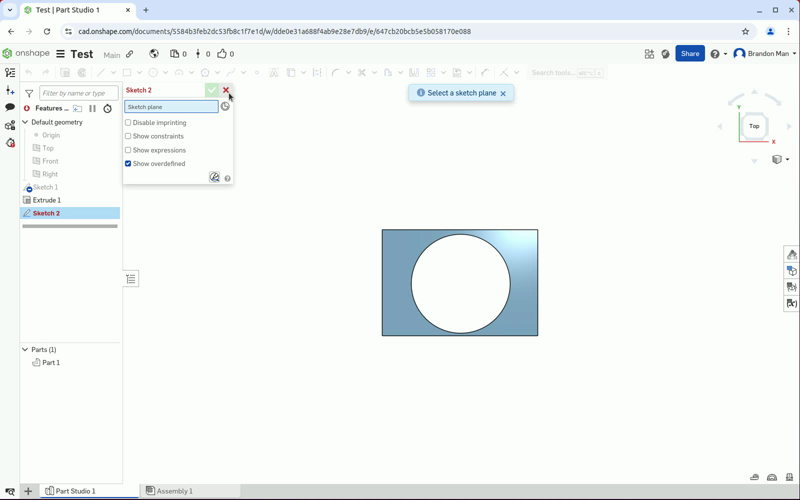
mouse_move(73, 150)
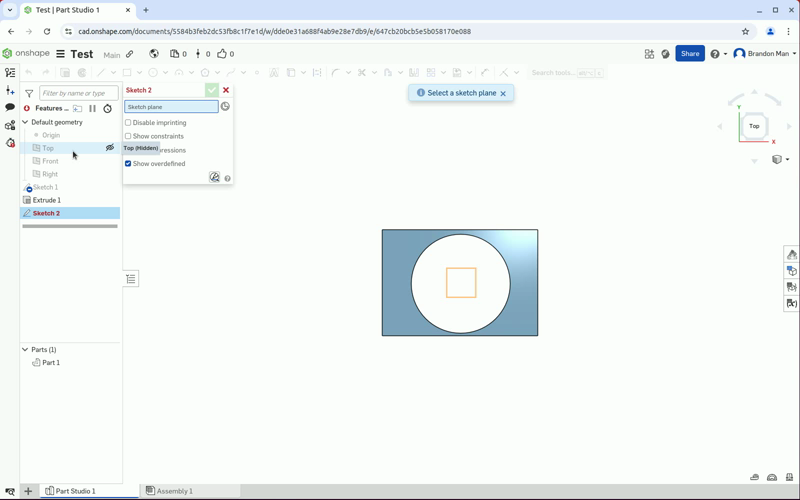
click(73, 150)
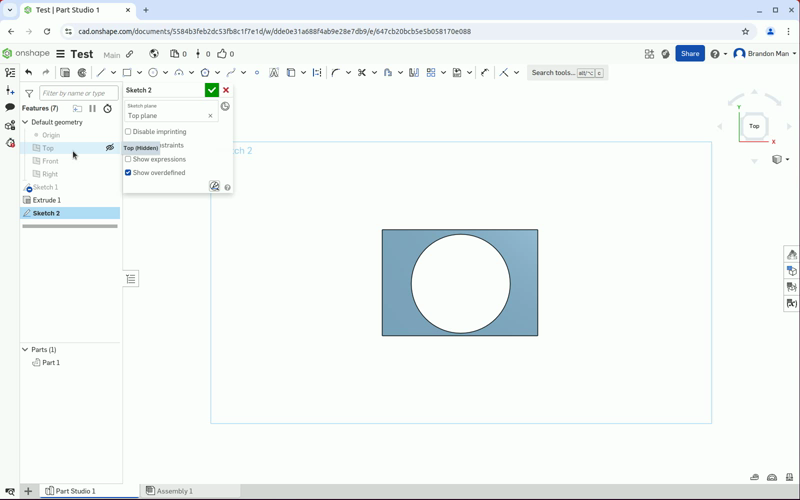
mouse_move(73, 352)
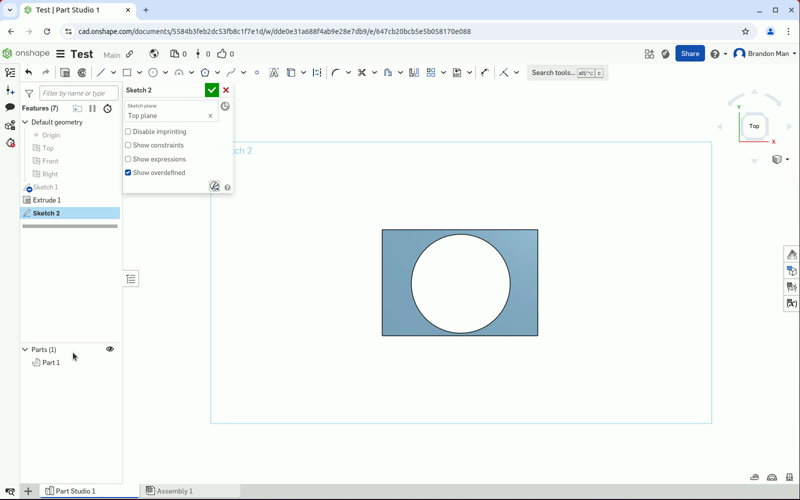
key(y)
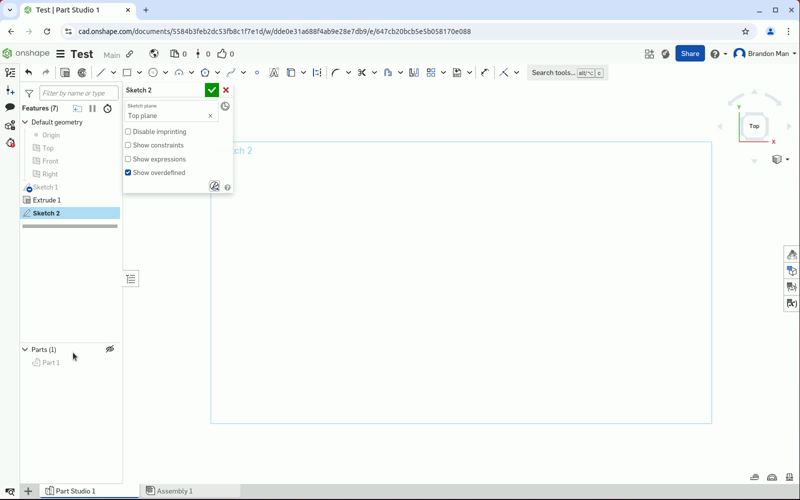
key(c)
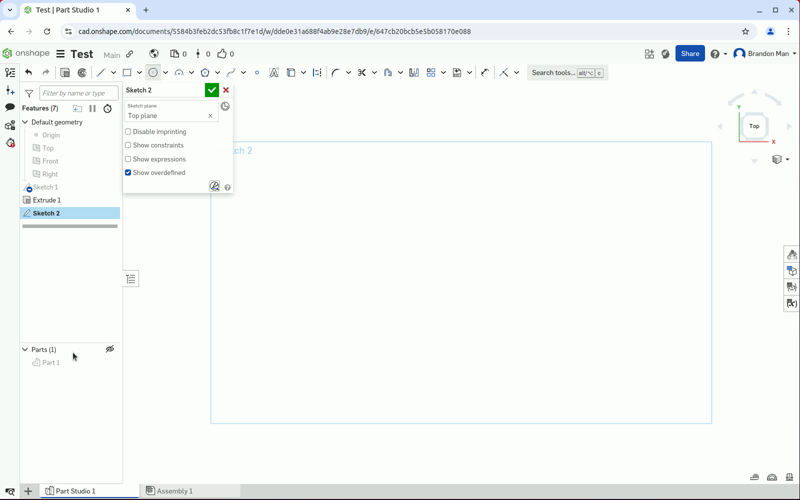
key_down(shift)
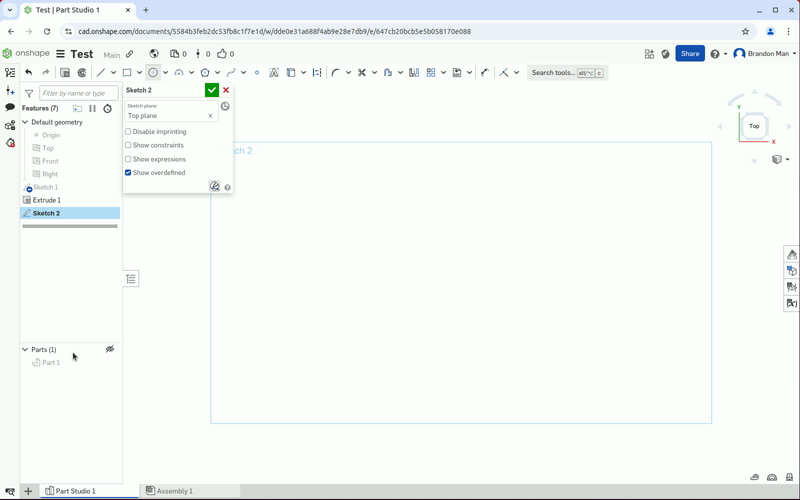
mouse_move(460, 282)
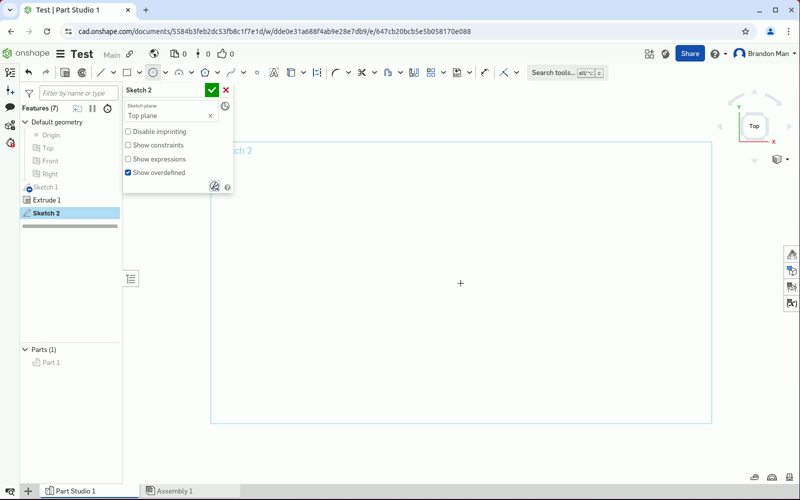
click(460, 282)
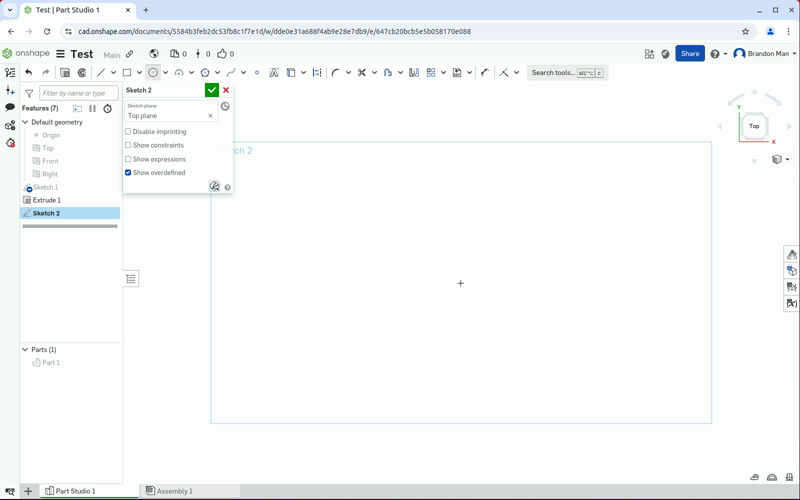
key_up(shift)
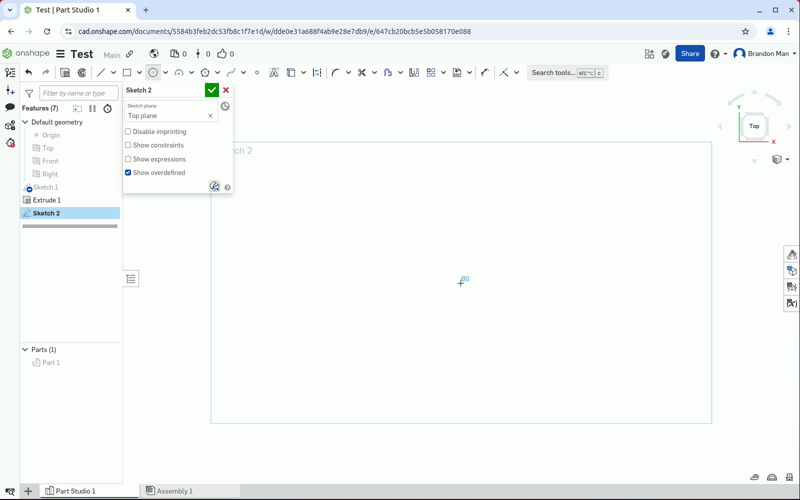
mouse_move(511, 282)
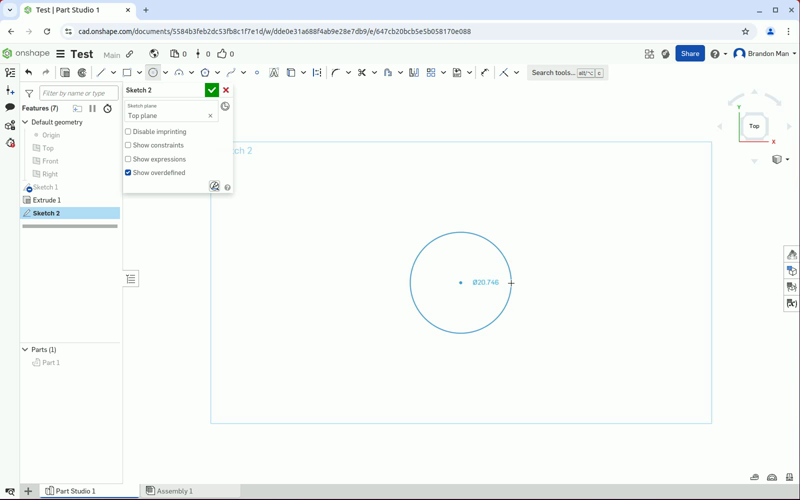
click(511, 282)
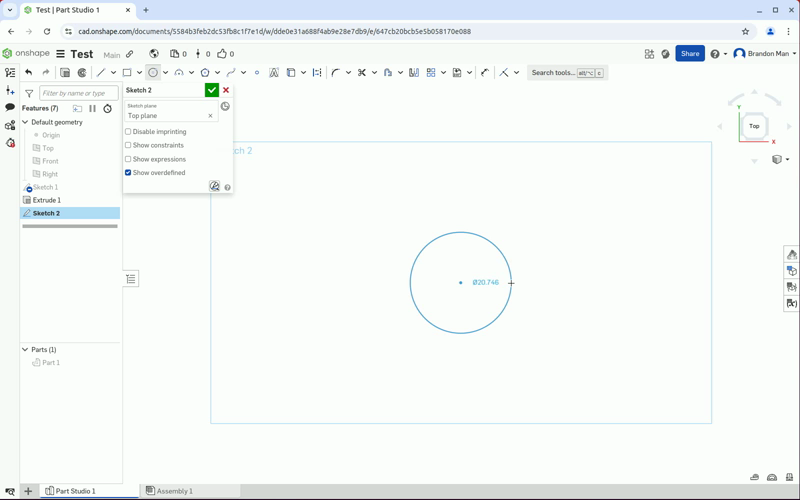
key(esc)
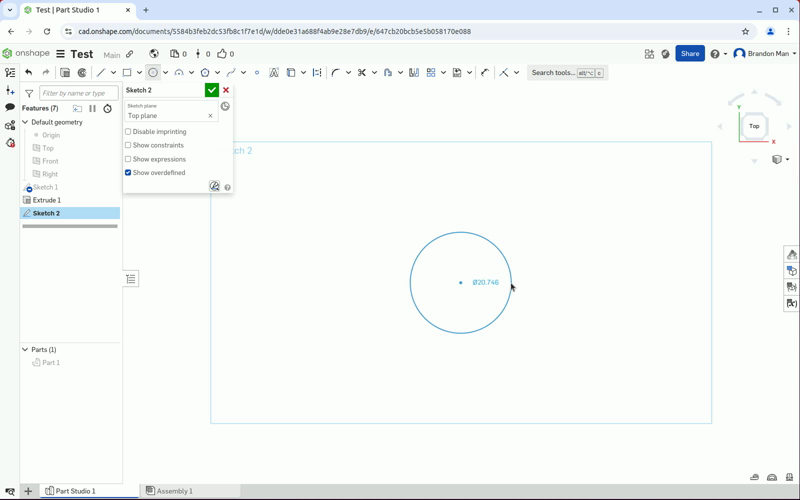
key(c)
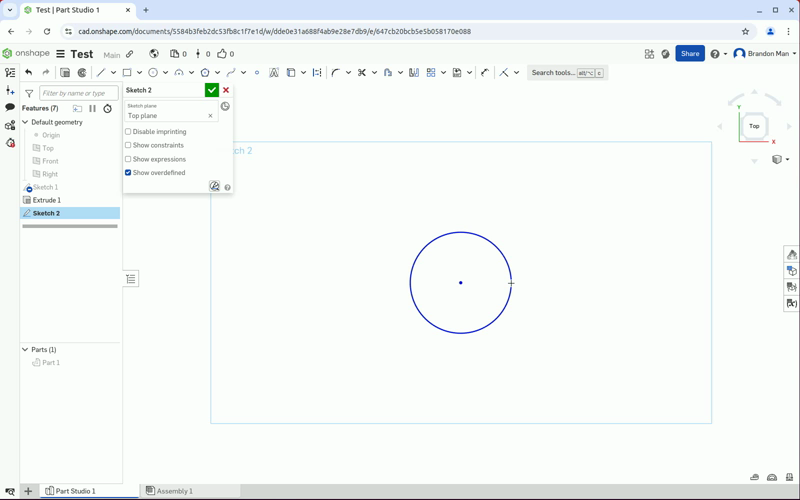
key_down(shift)
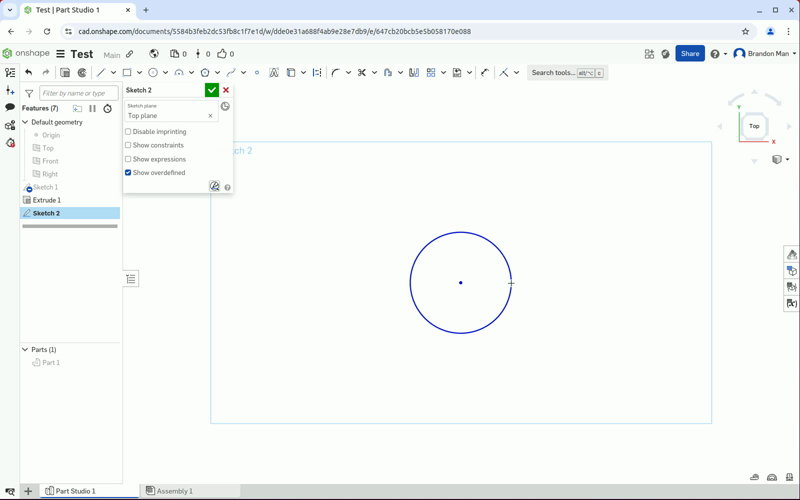
mouse_move(460, 282)
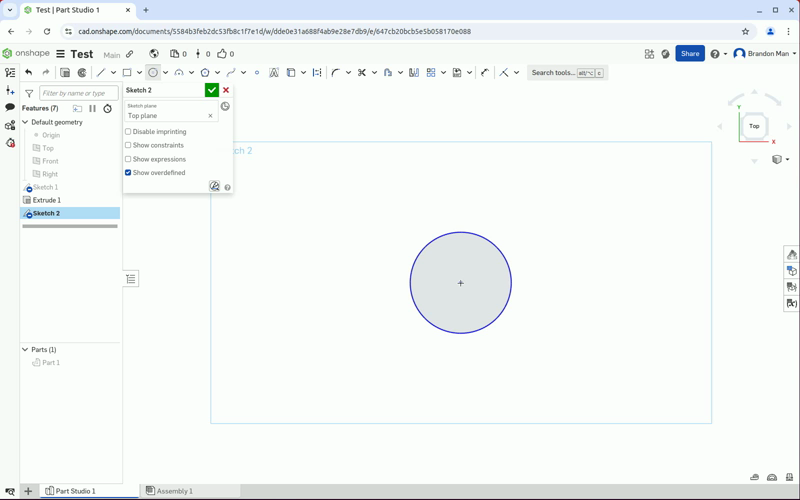
click(460, 282)
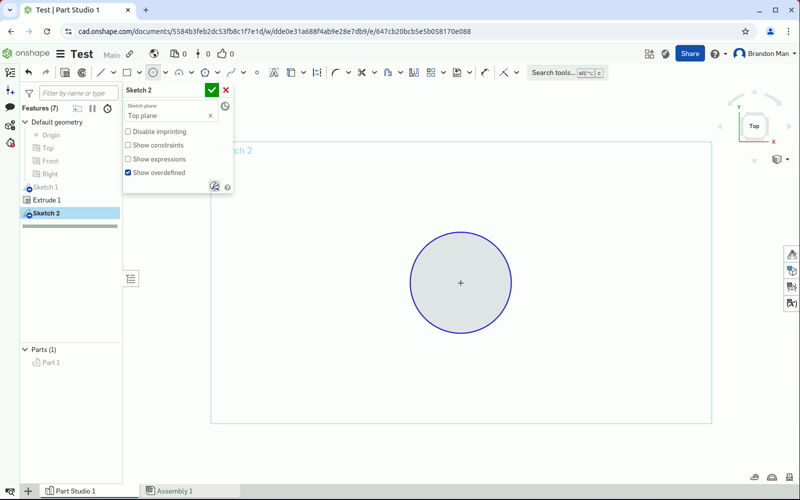
key_up(shift)
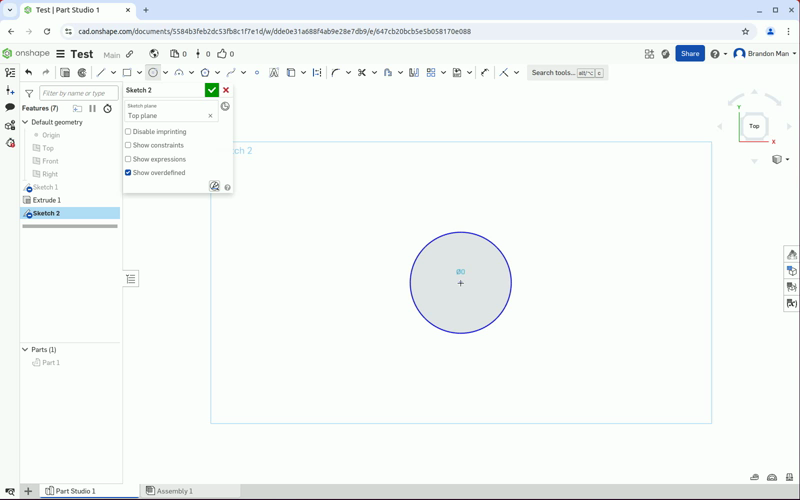
mouse_move(498, 282)
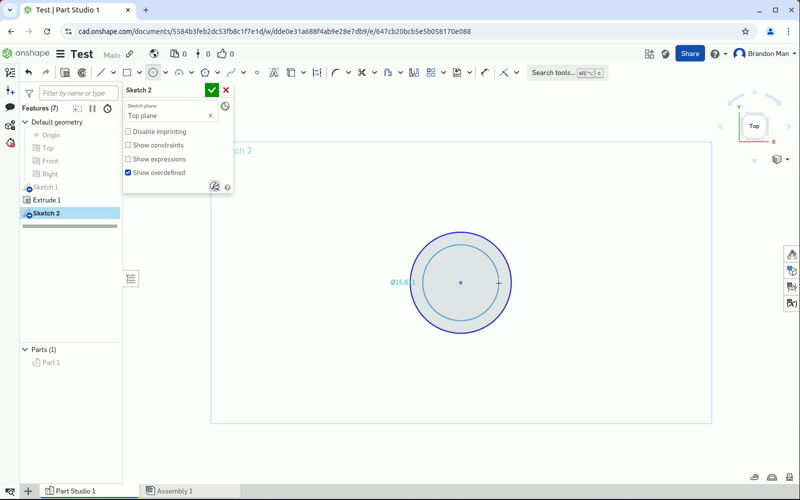
click(498, 282)
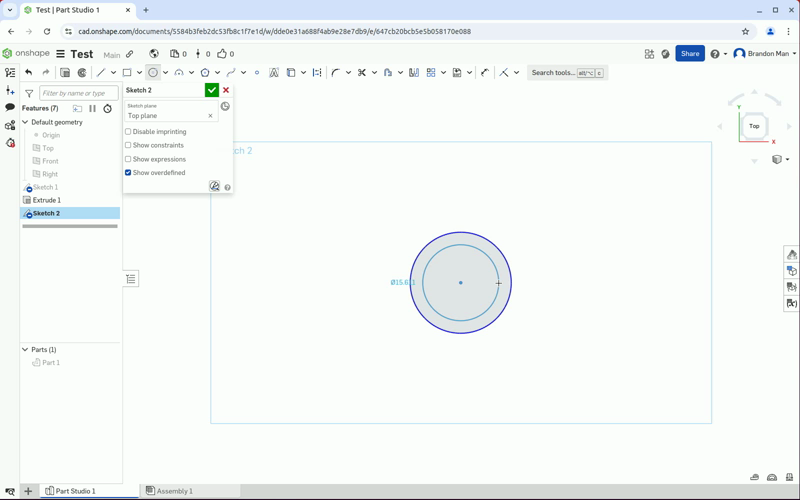
key(esc)
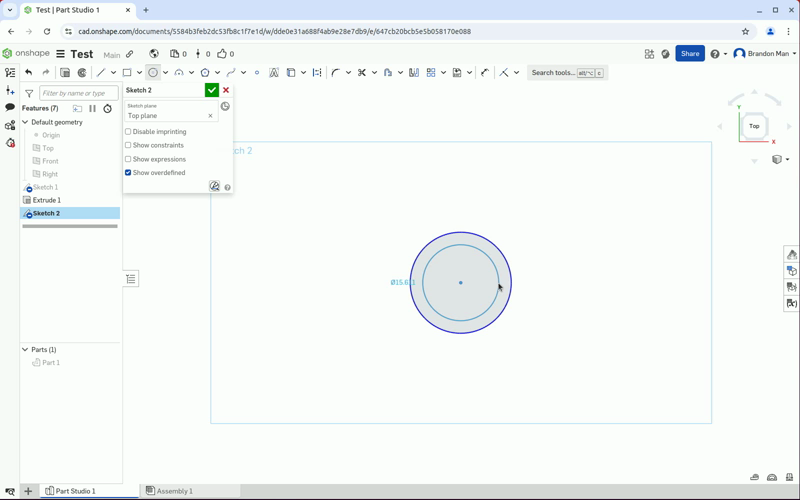
mouse_move(442, 323)
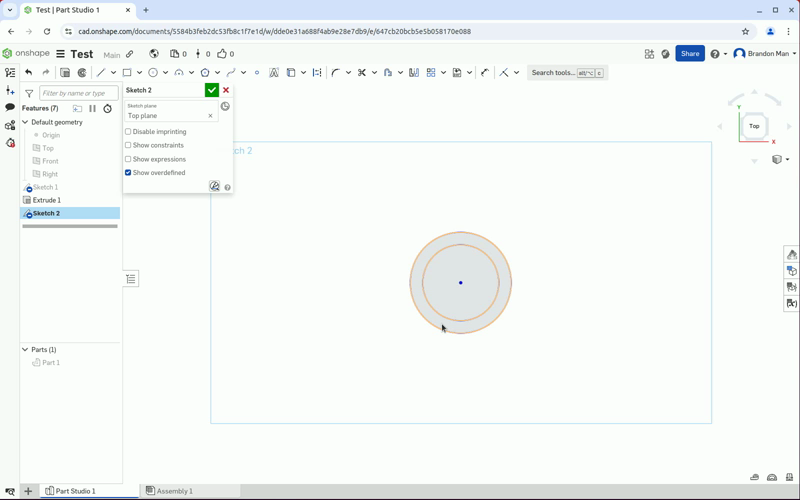
click(442, 323)
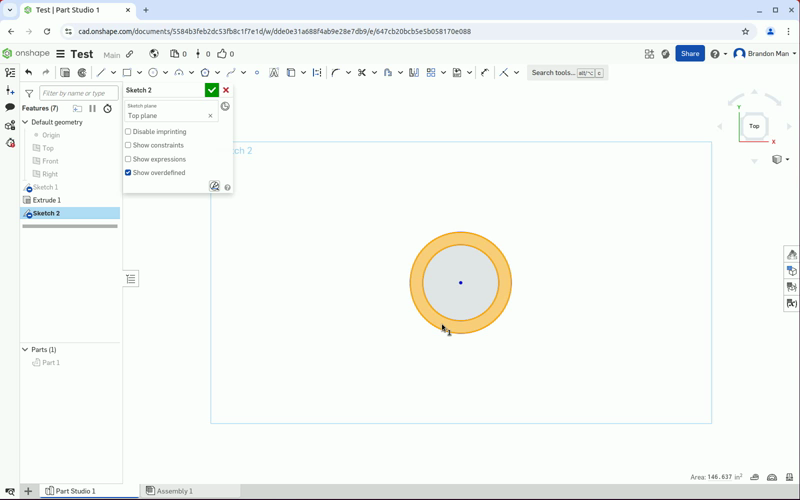
mouse_move(73, 352)
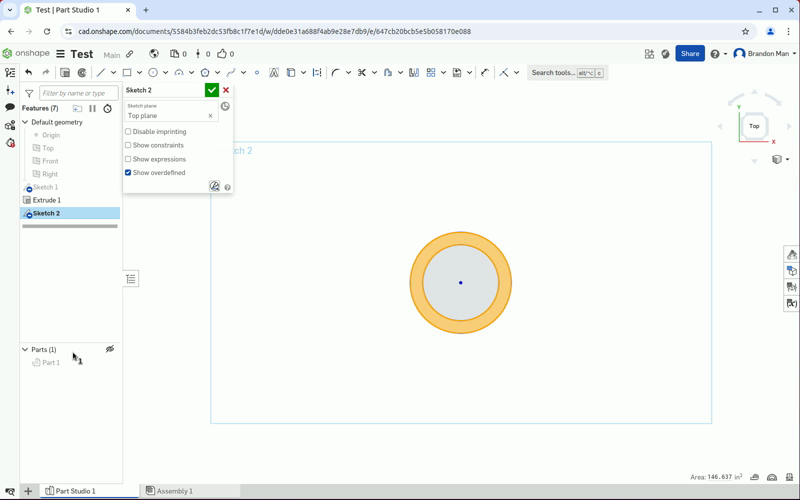
key(shift+y)
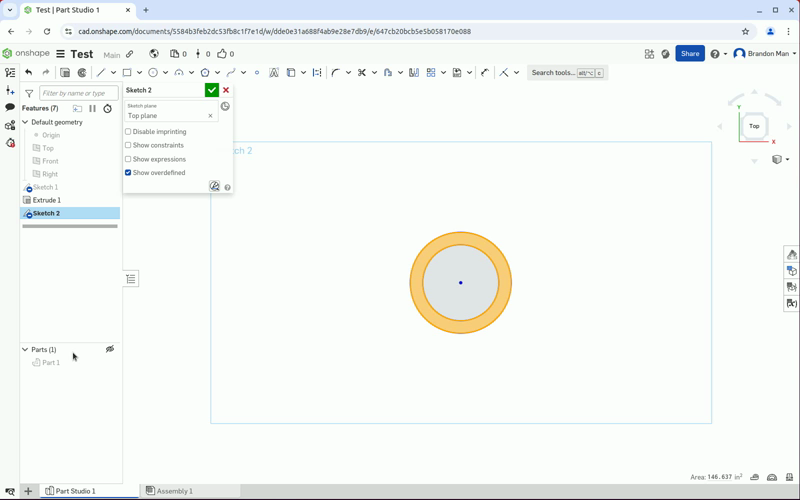
key(shift+e)
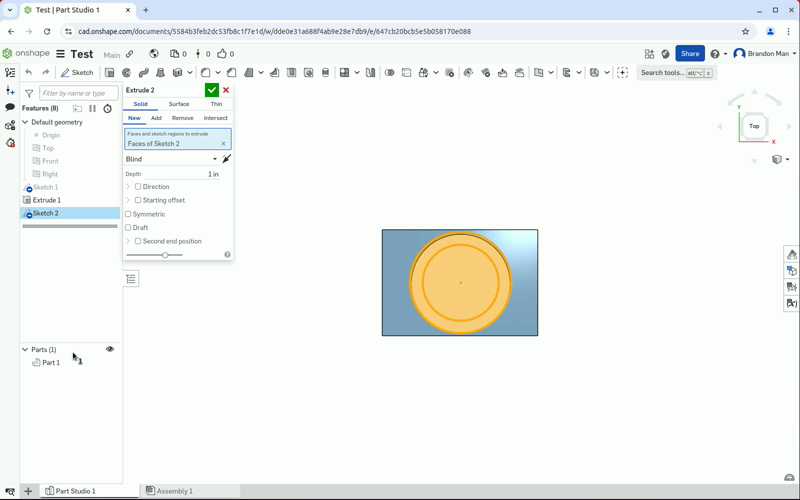
mouse_move(143, 106)
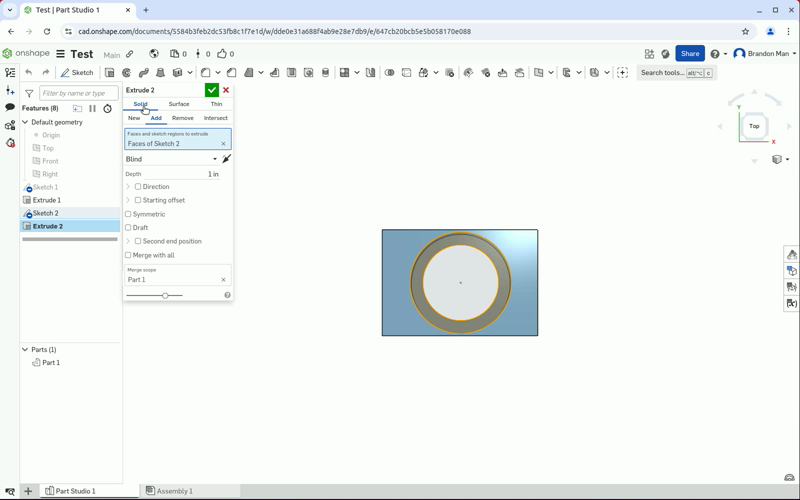
click(143, 106)
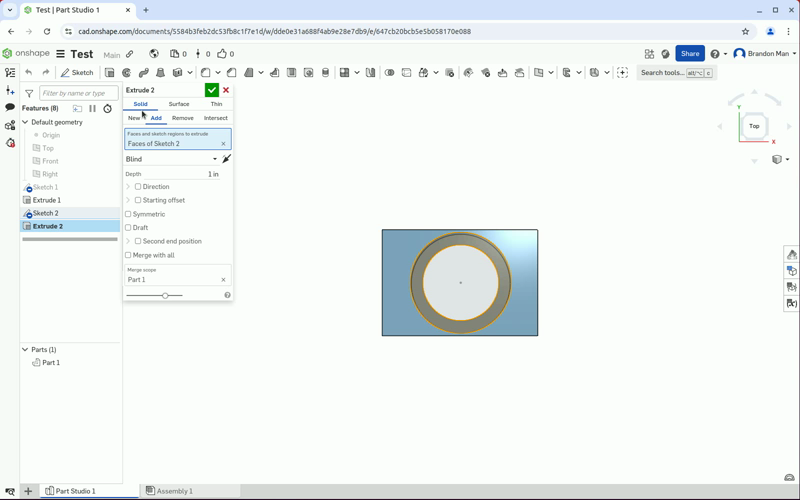
mouse_move(137, 120)
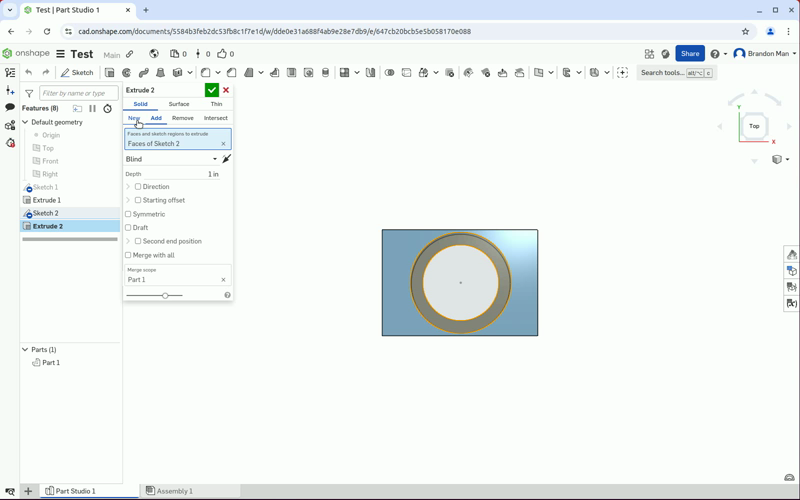
click(137, 120)
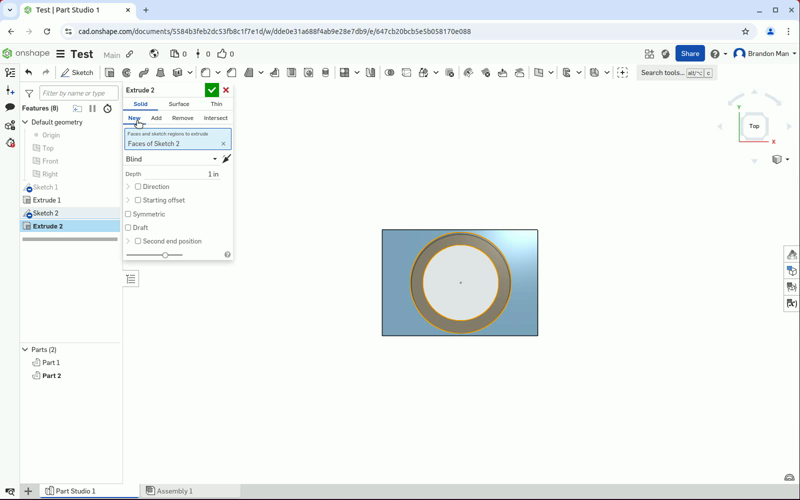
key(tab, 4)
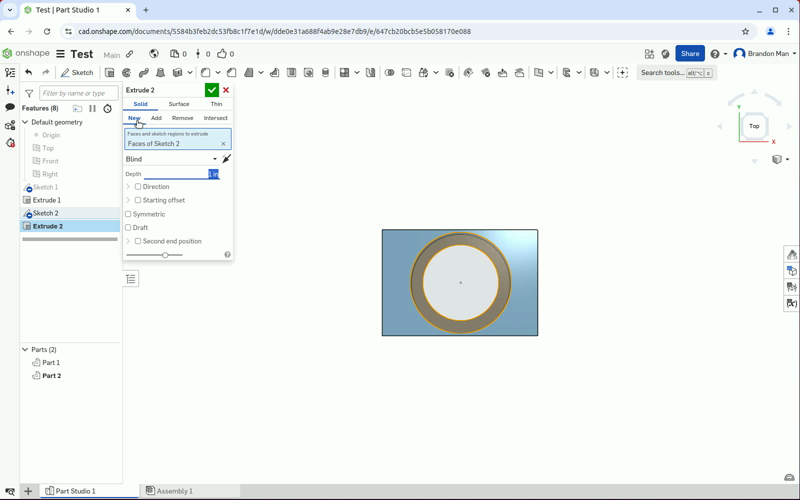
text(6.499)
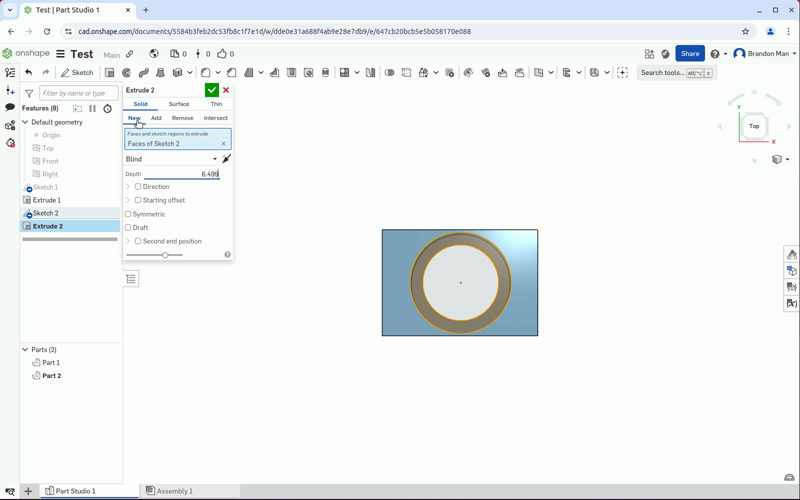
key(enter)
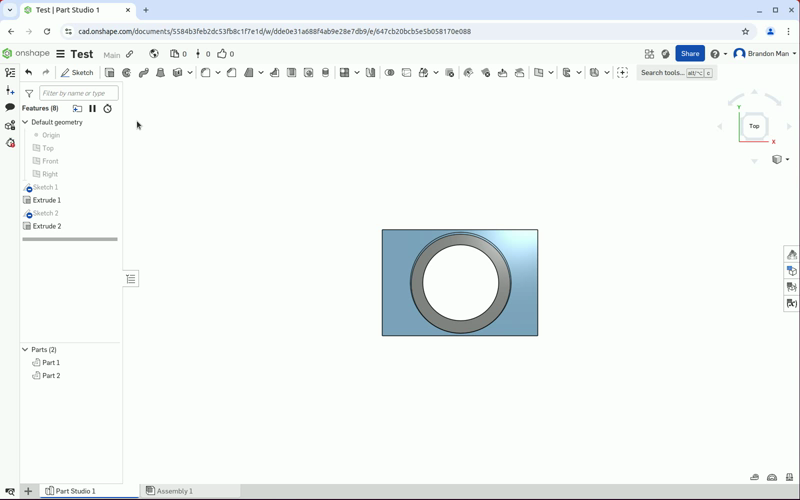
key(shift+h)
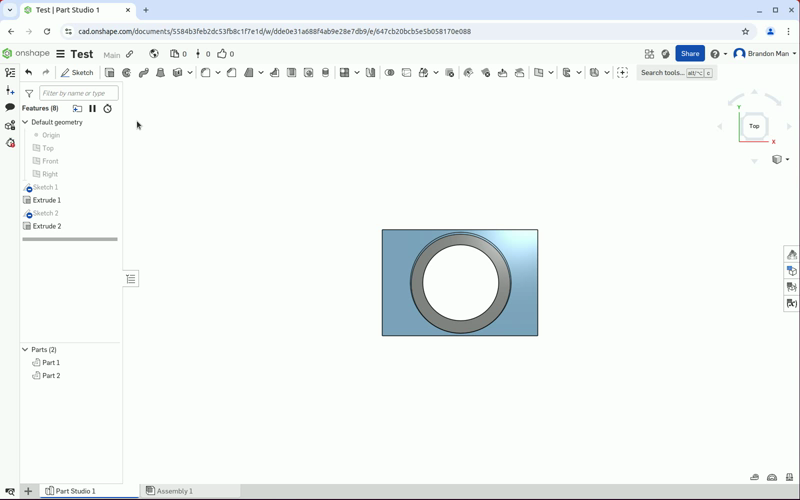
key(shift+h)
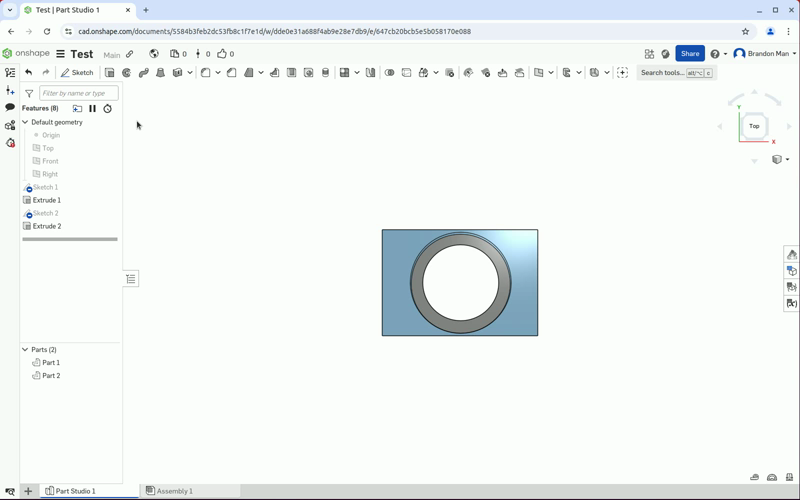
mouse_move(73, 189)
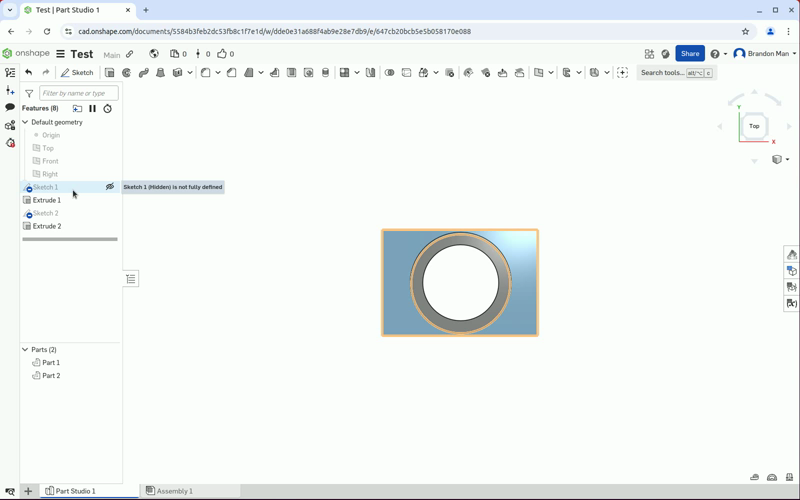
click(73, 189)
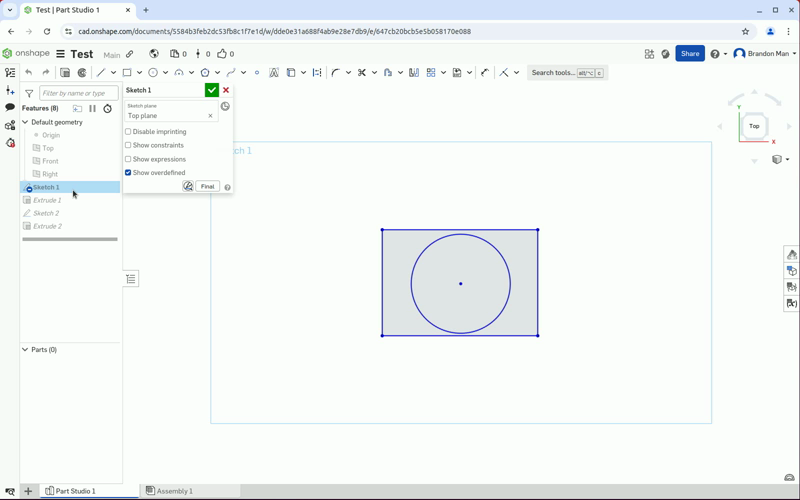
mouse_move(229, 92)
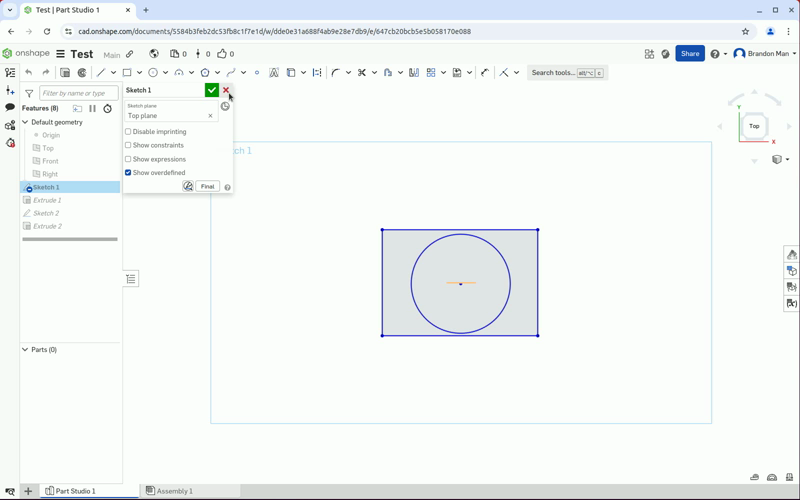
click(229, 92)
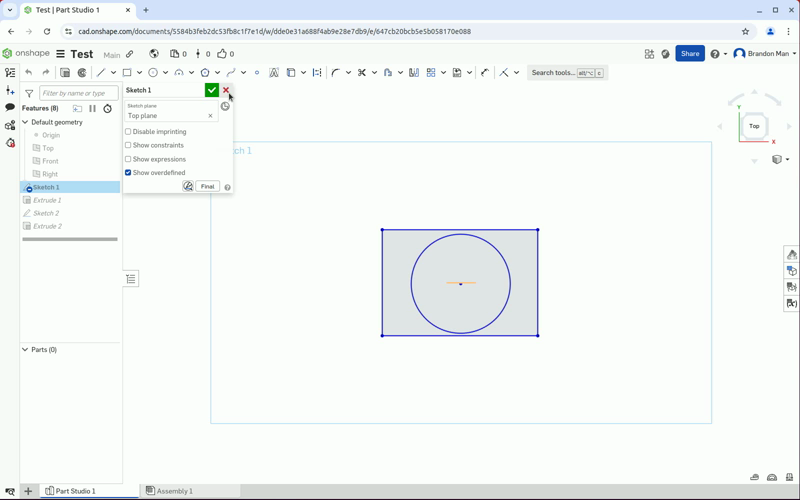
key(shift+s)
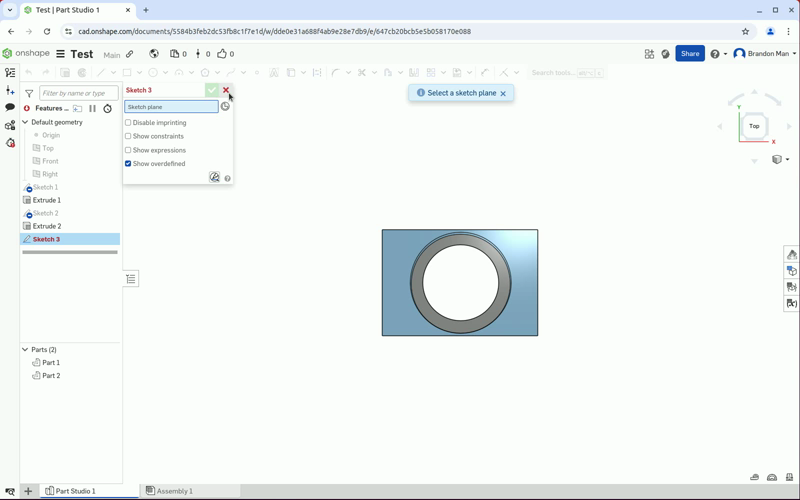
mouse_move(73, 150)
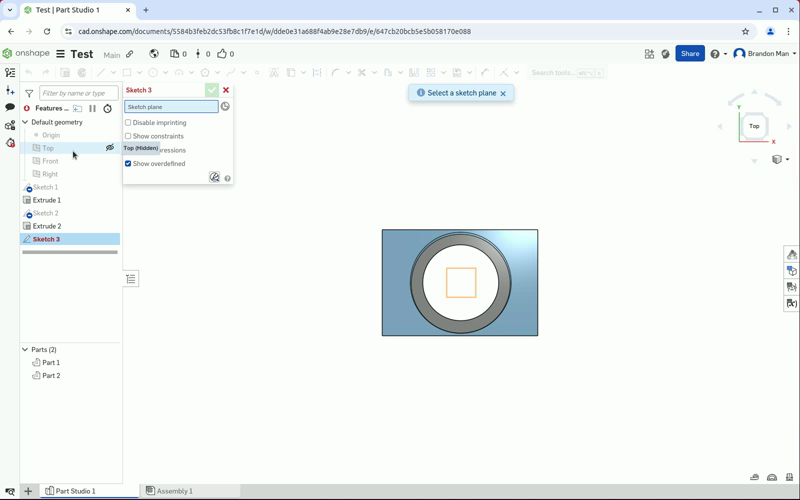
click(73, 150)
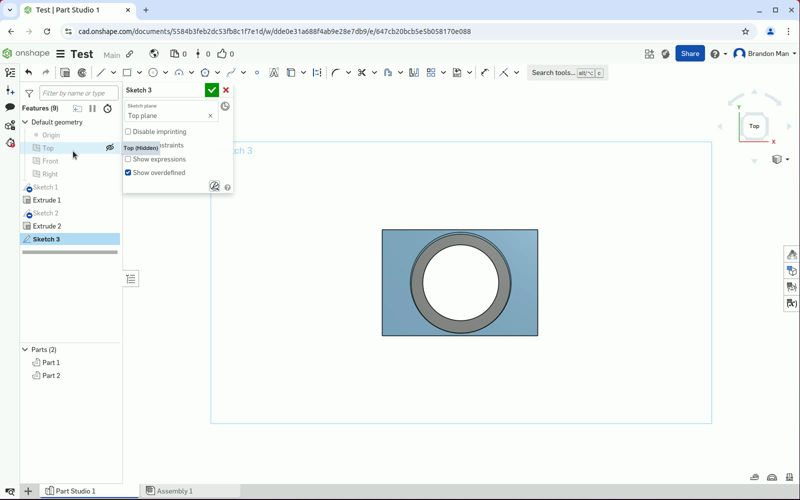
mouse_move(73, 352)
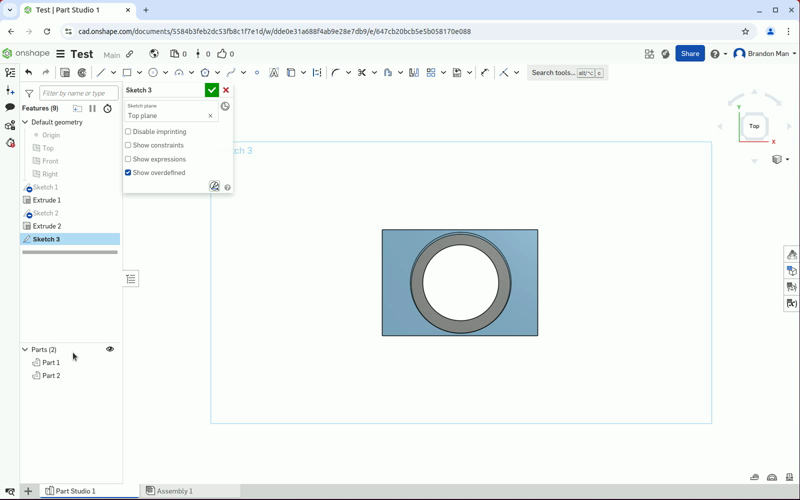
key(y)
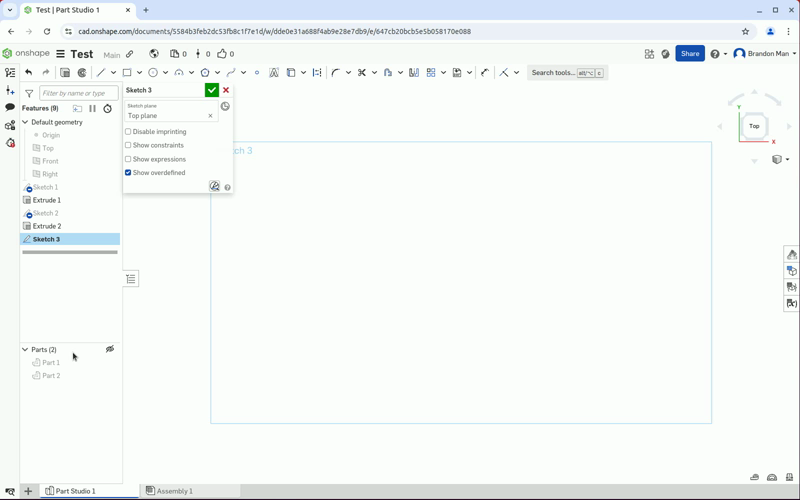
key(a)
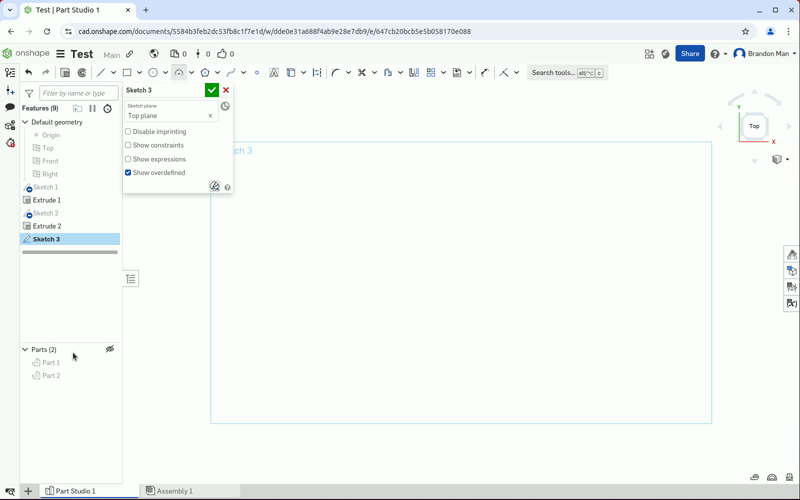
key_down(shift)
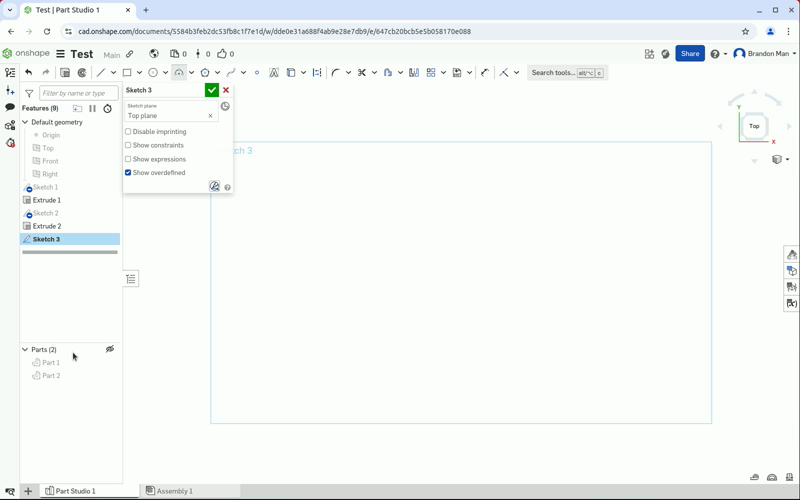
mouse_move(348, 354)
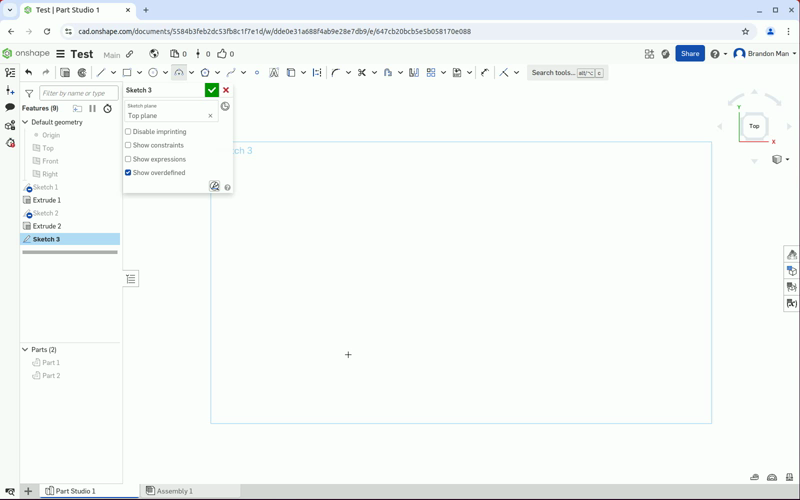
click(348, 354)
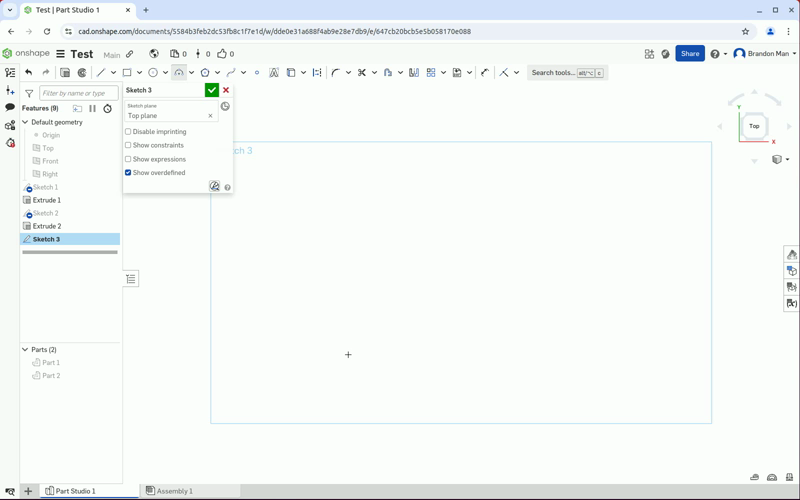
key_up(shift)
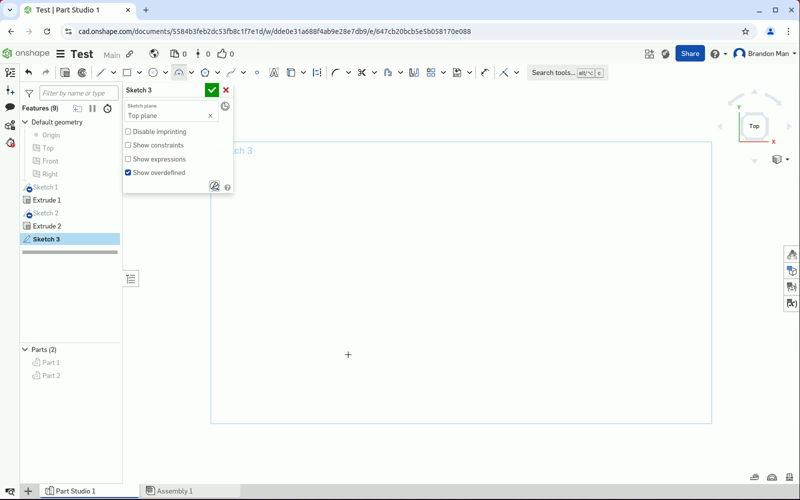
key_down(shift)
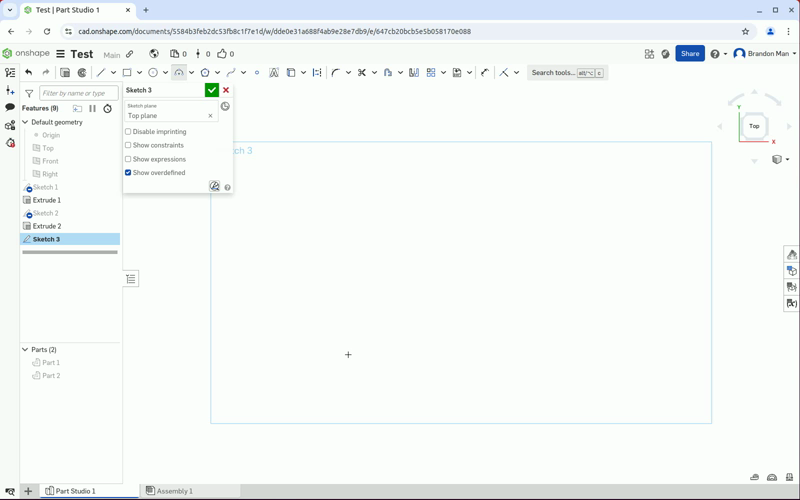
mouse_move(367, 373)
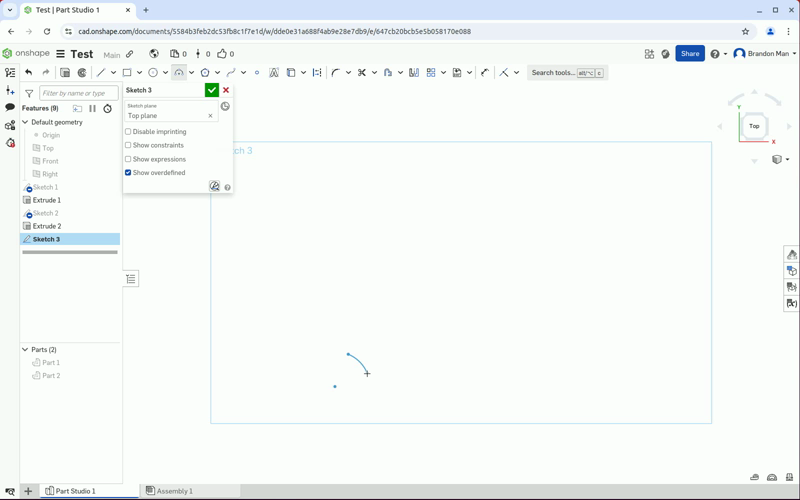
click(367, 373)
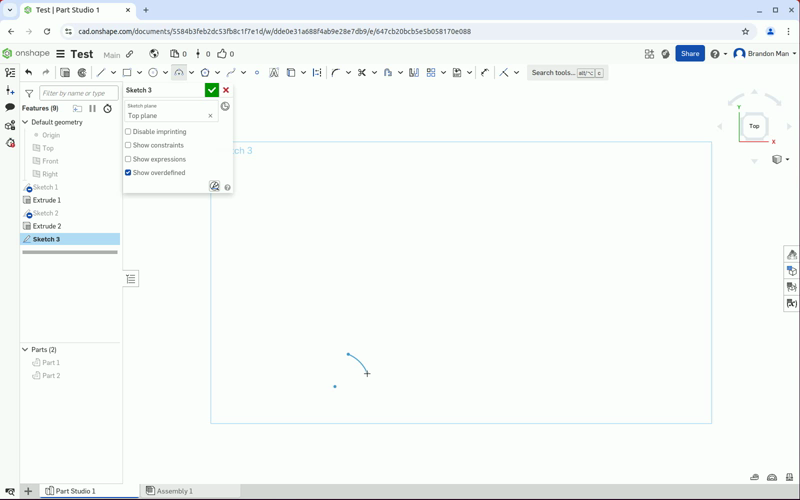
mouse_move(353, 367)
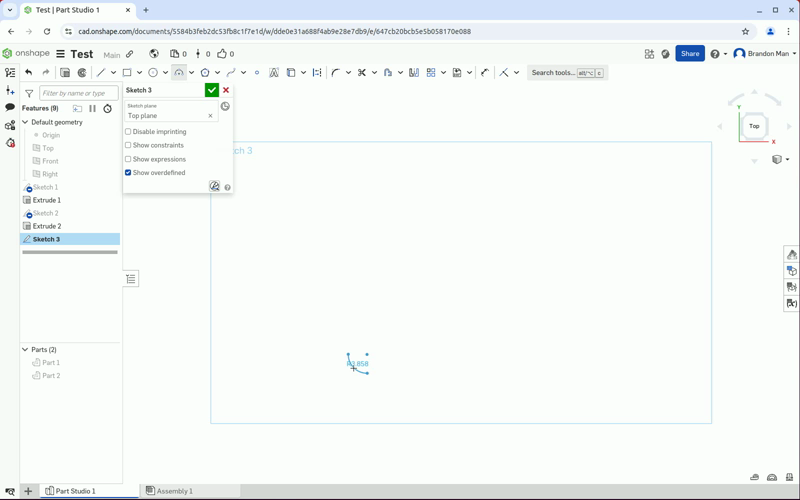
click(353, 367)
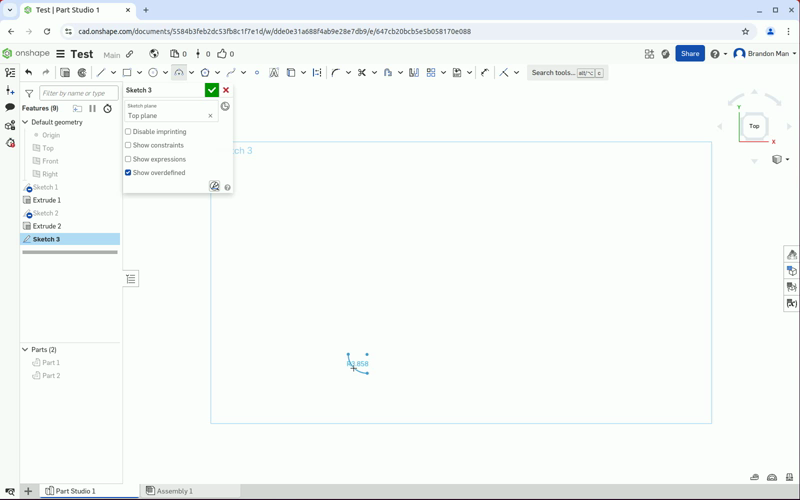
key_up(shift)
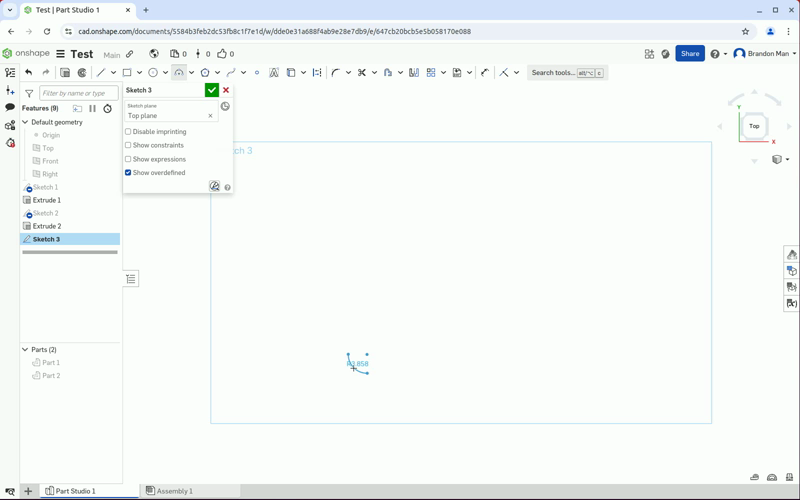
key(esc)
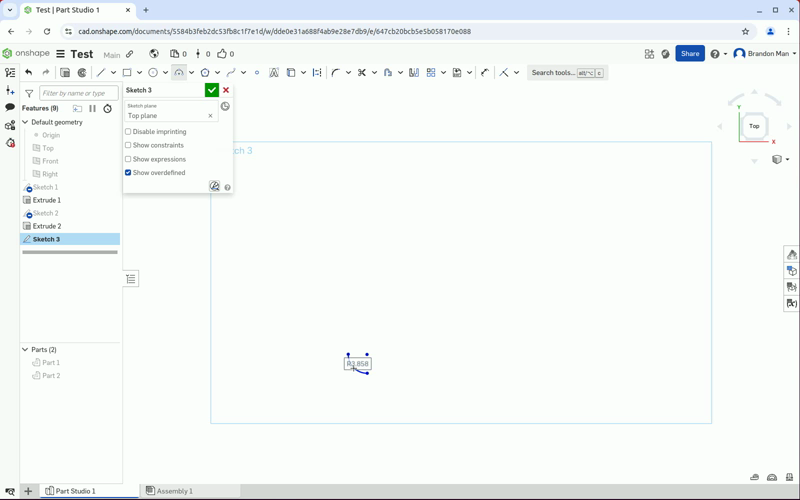
key(l)
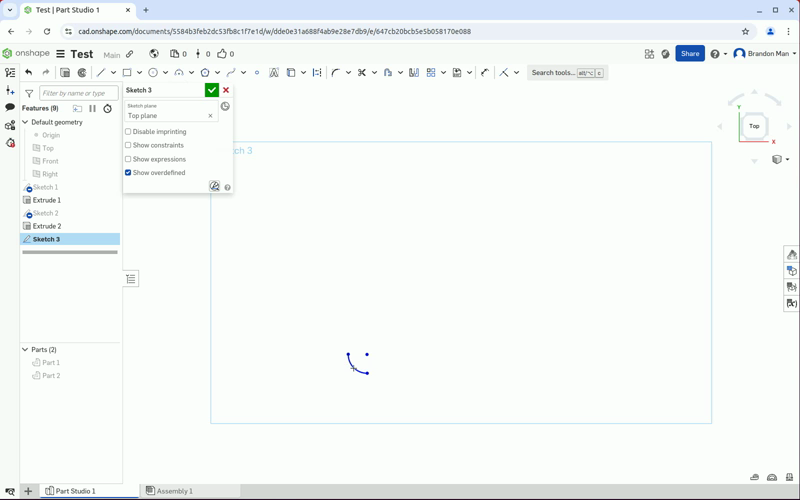
mouse_move(367, 373)
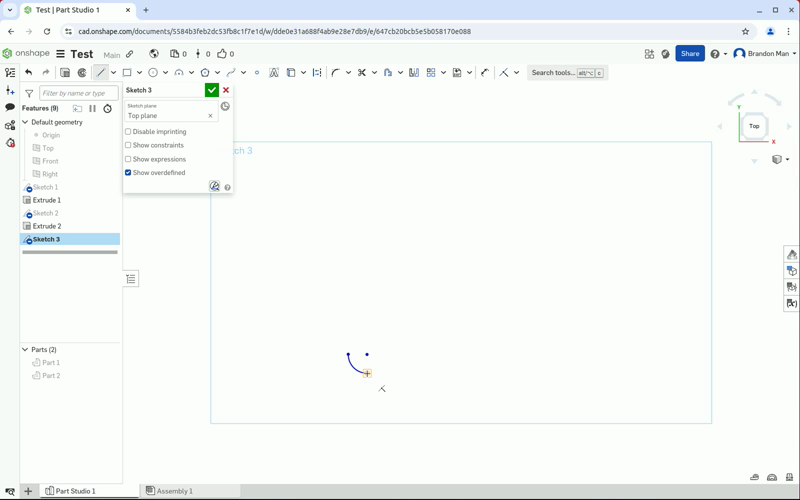
click(367, 373)
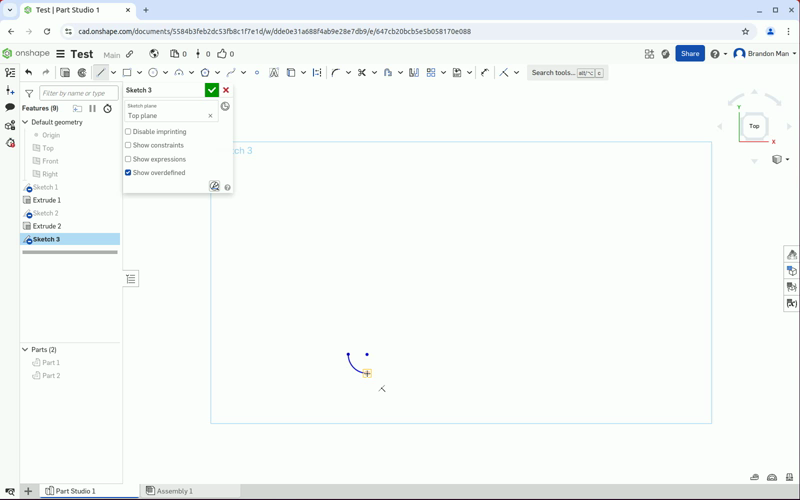
key_down(shift)
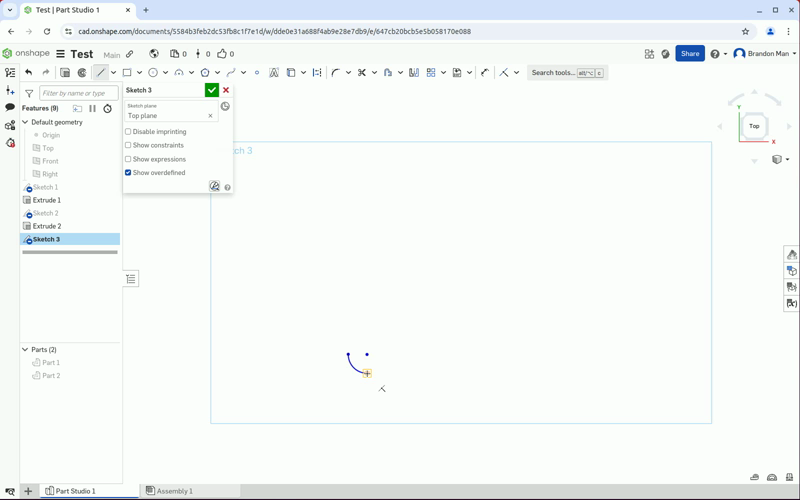
mouse_move(553, 373)
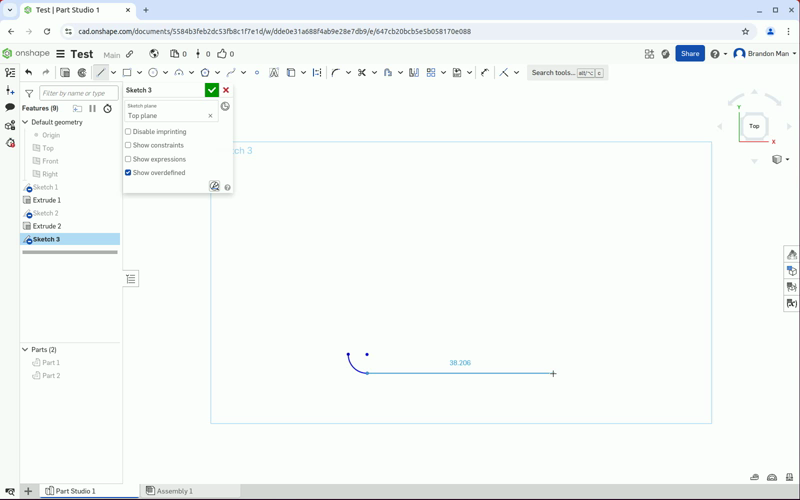
click(553, 373)
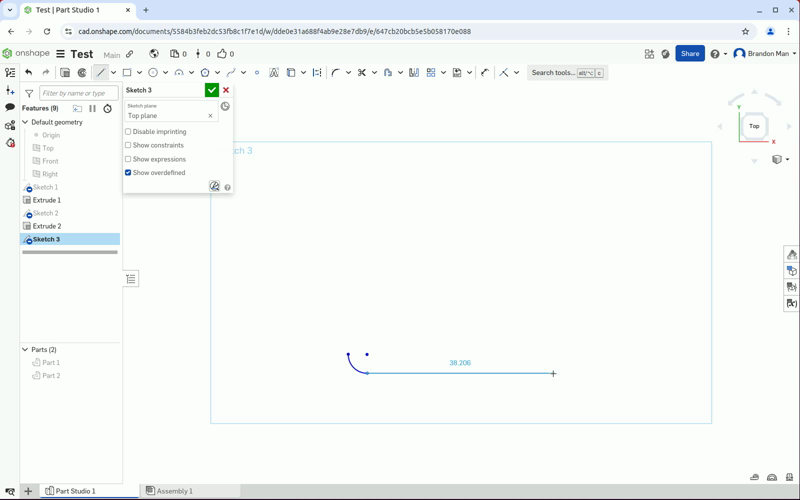
key_up(shift)
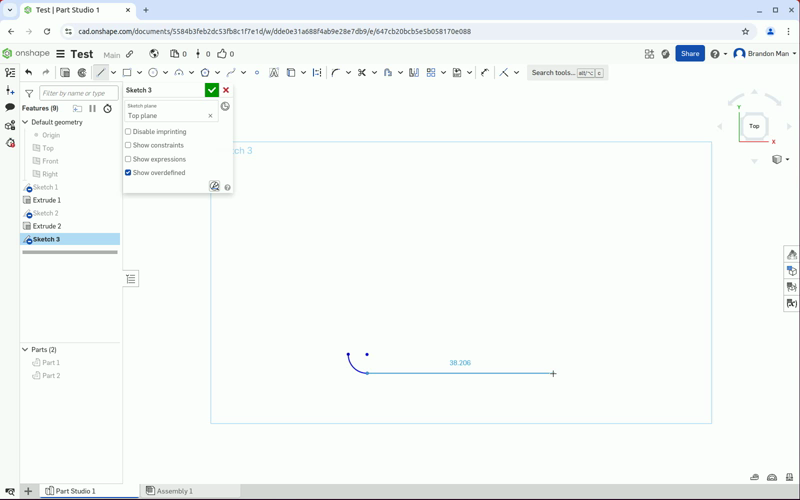
key(esc)
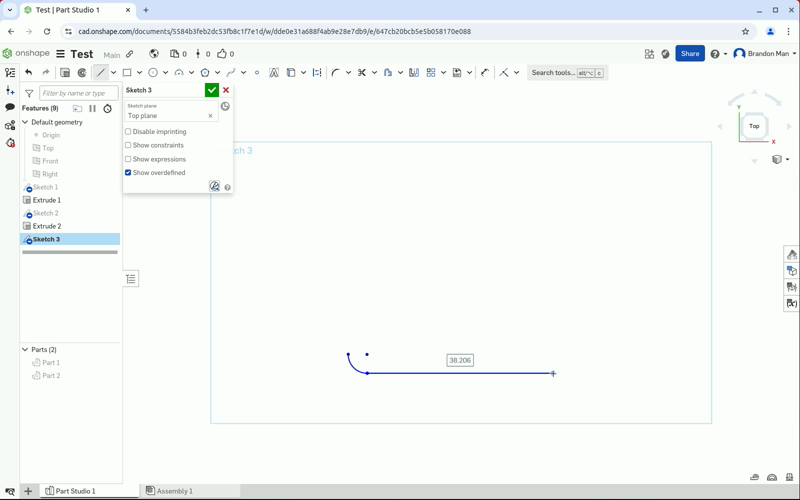
key(a)
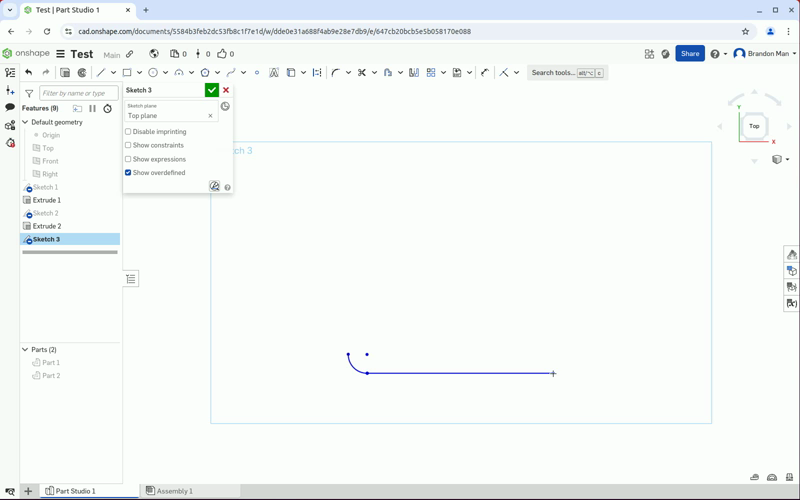
mouse_move(553, 373)
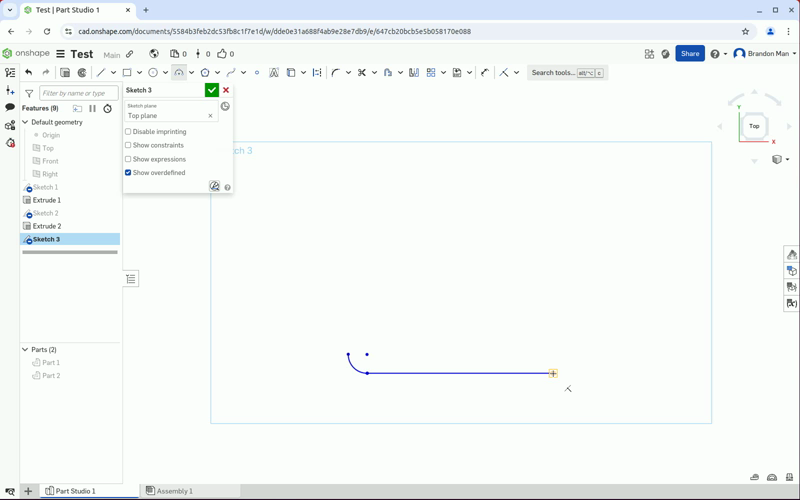
click(553, 373)
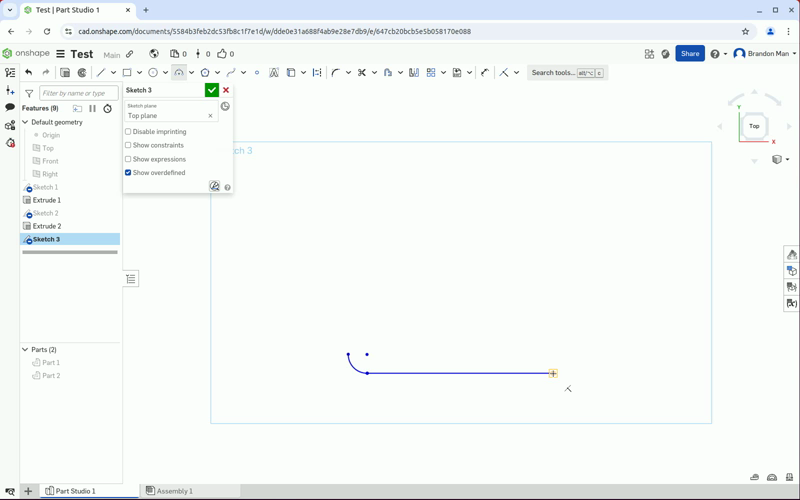
key_down(shift)
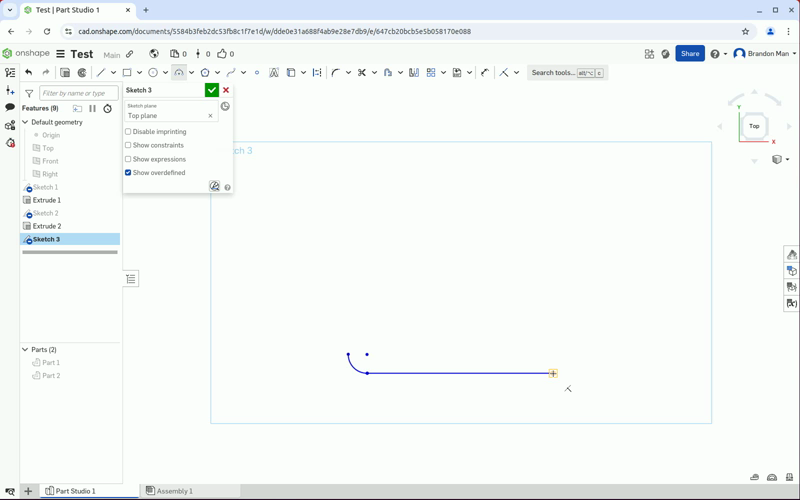
mouse_move(572, 354)
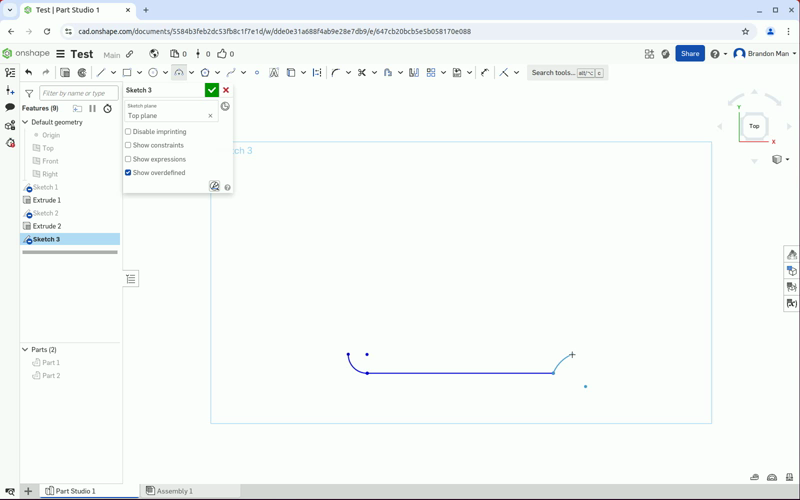
click(572, 354)
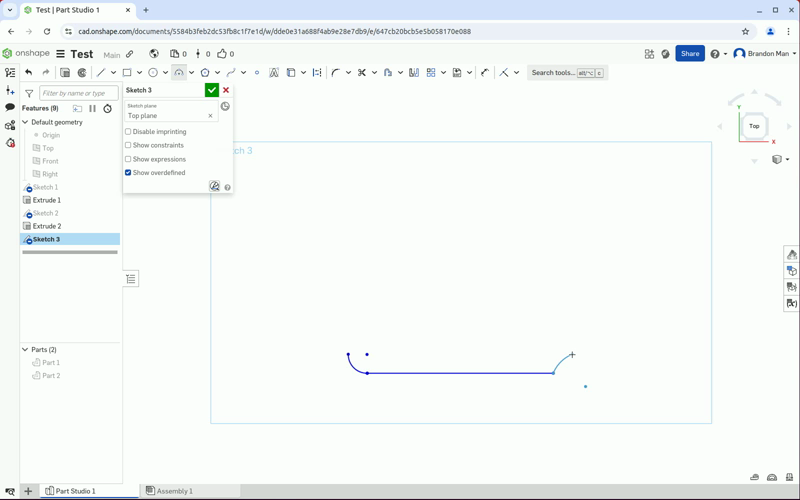
mouse_move(566, 367)
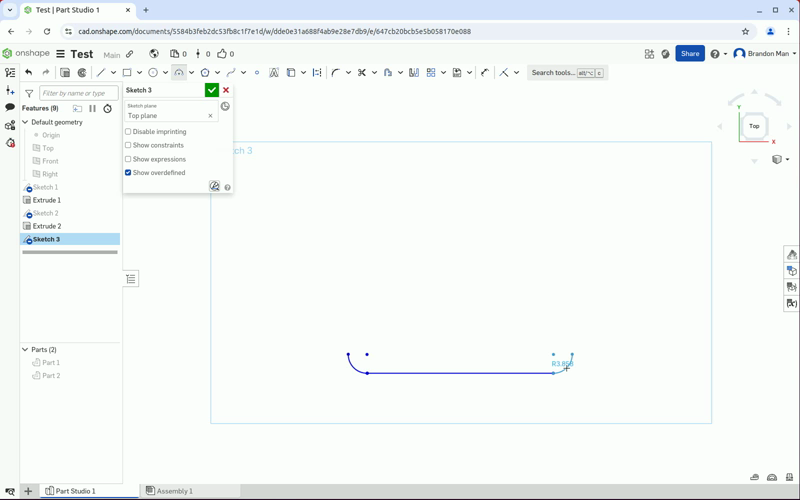
click(566, 367)
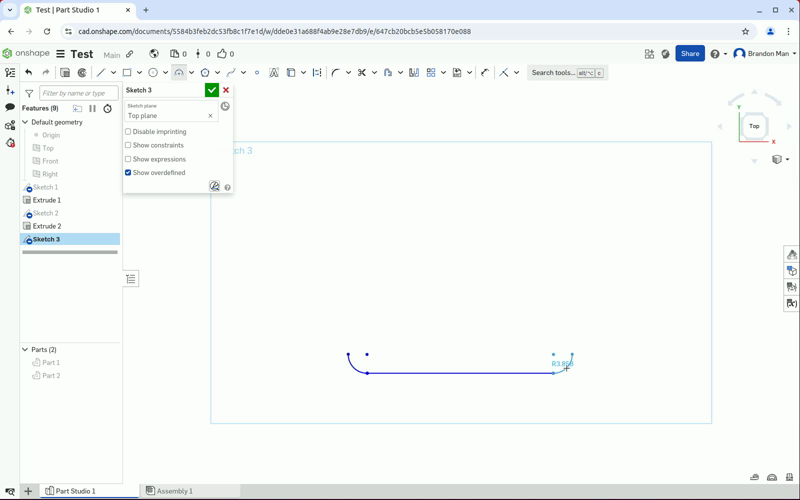
key_up(shift)
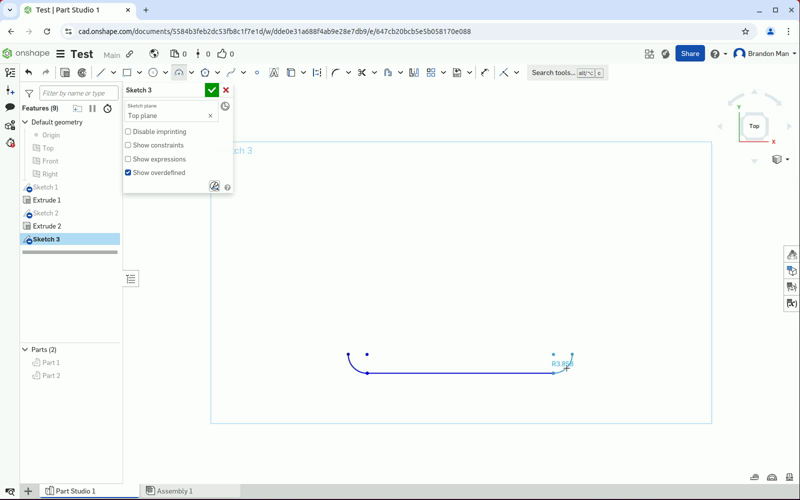
key(esc)
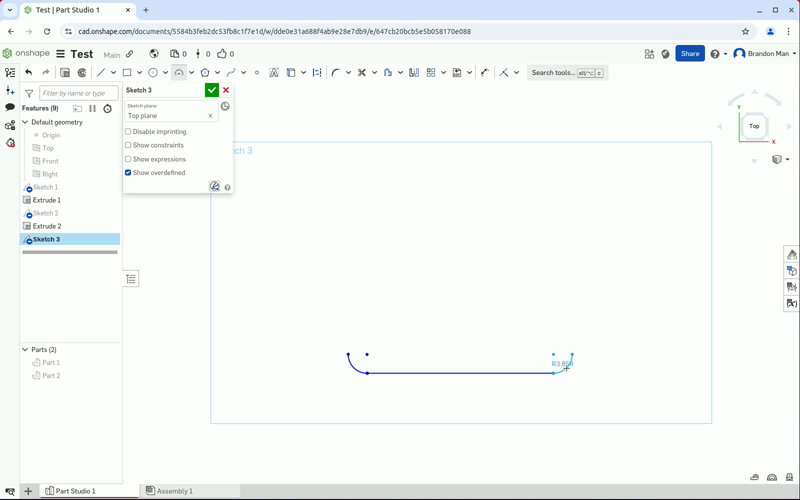
key(l)
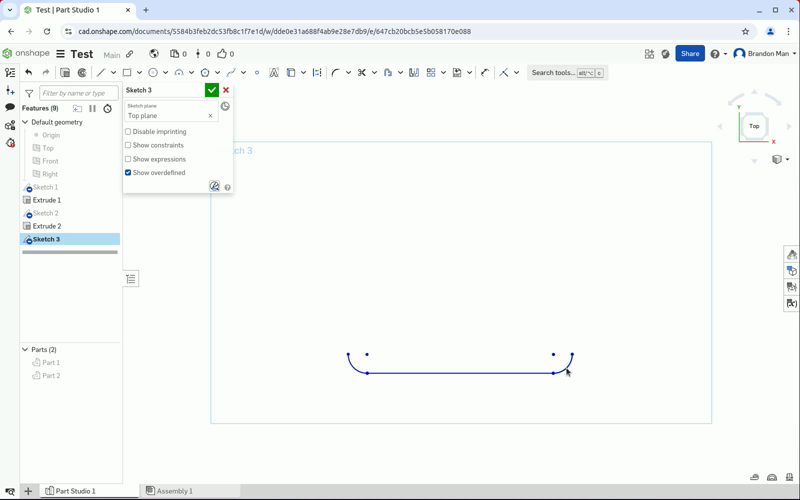
mouse_move(572, 354)
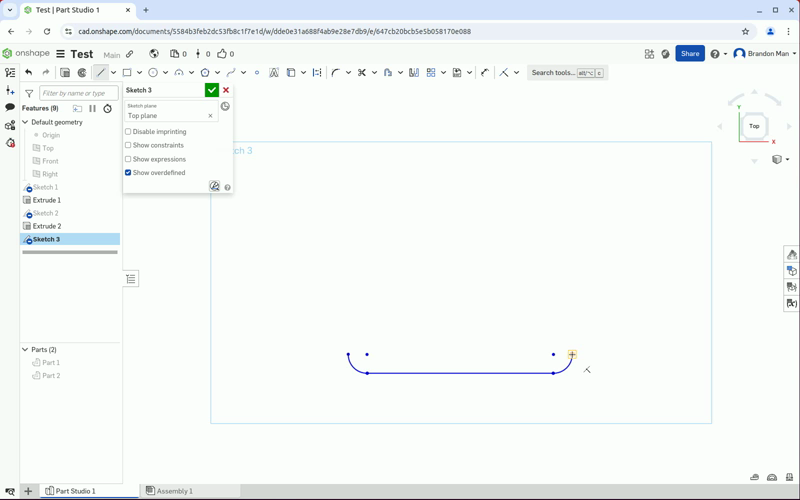
click(572, 354)
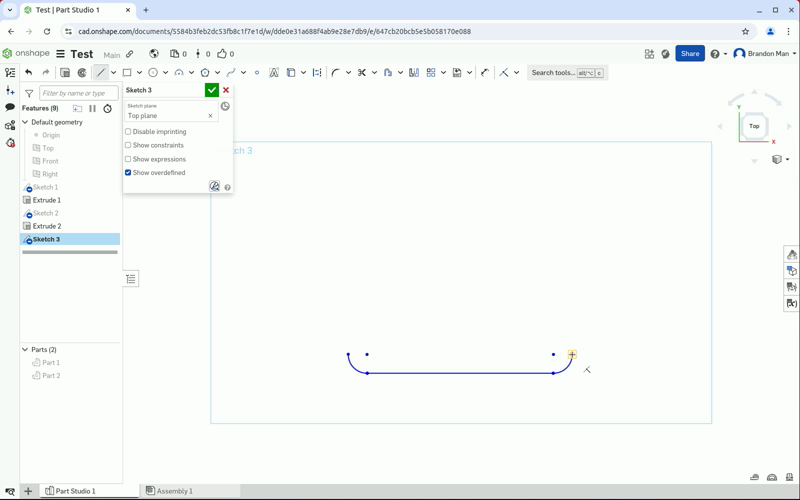
key_down(shift)
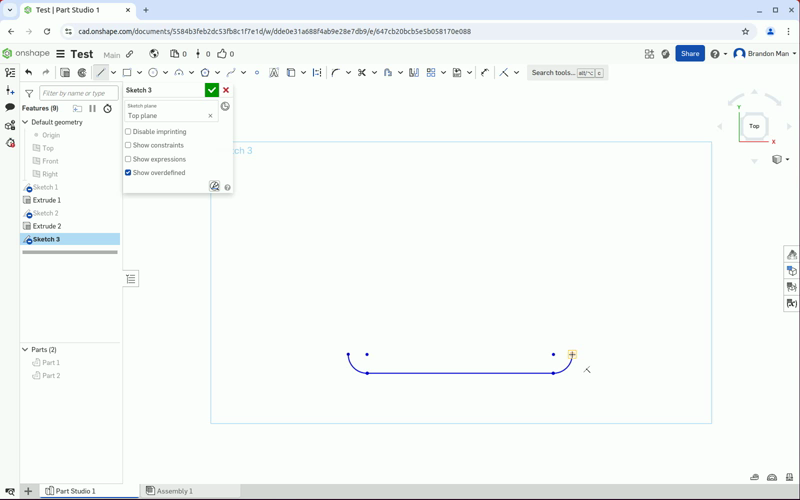
mouse_move(572, 210)
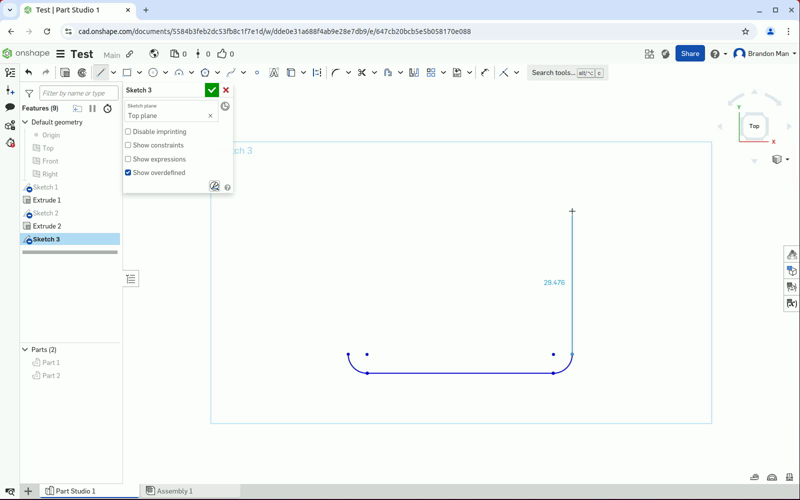
click(572, 210)
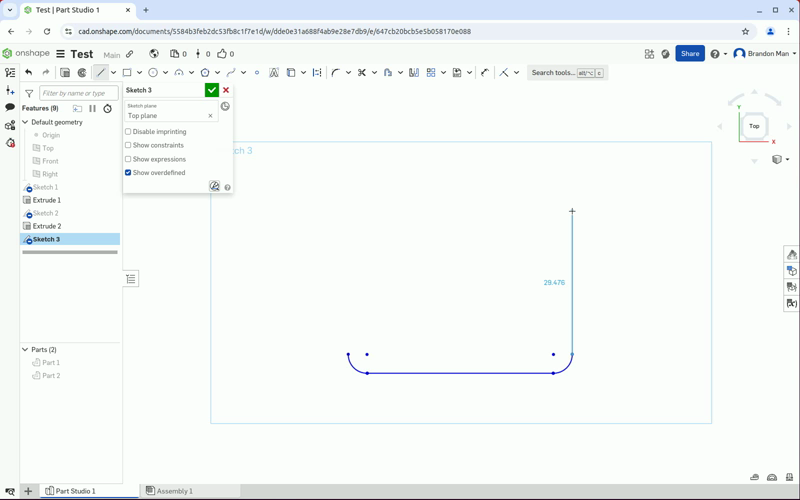
key_up(shift)
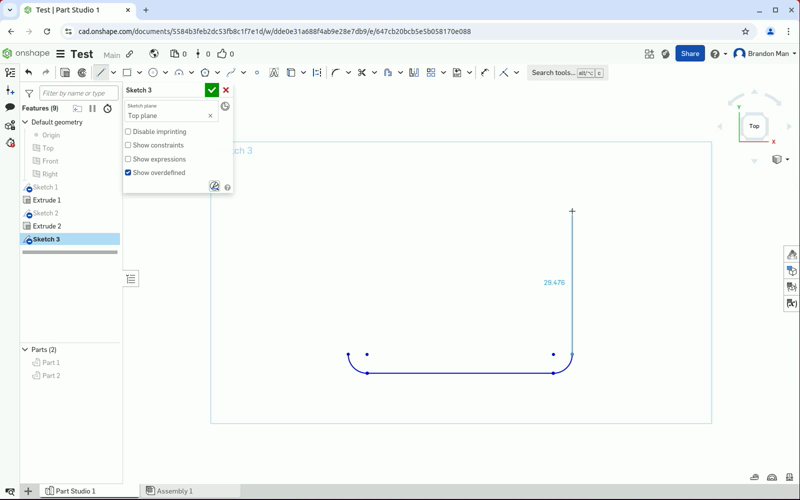
key(esc)
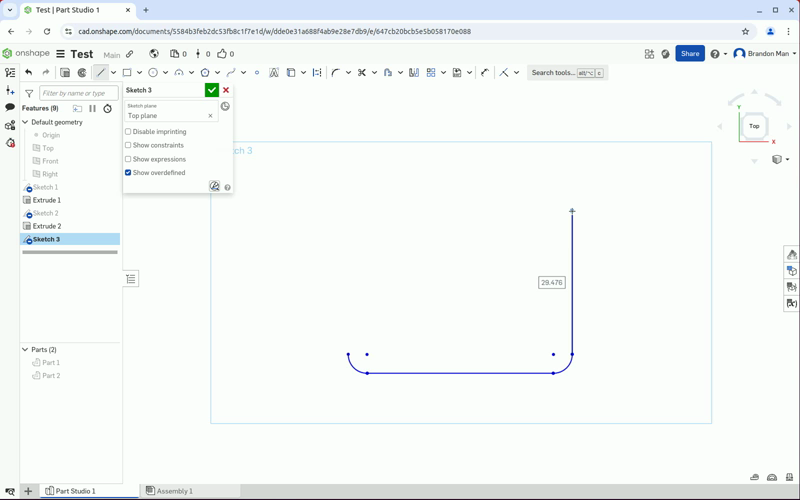
key(a)
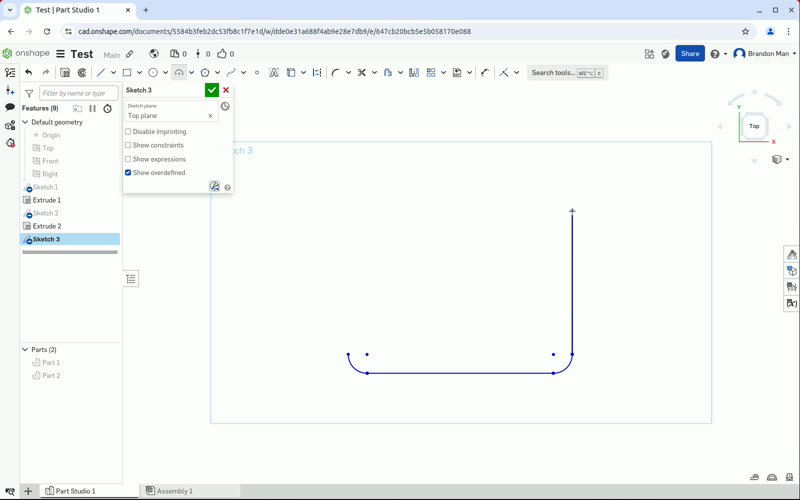
mouse_move(572, 210)
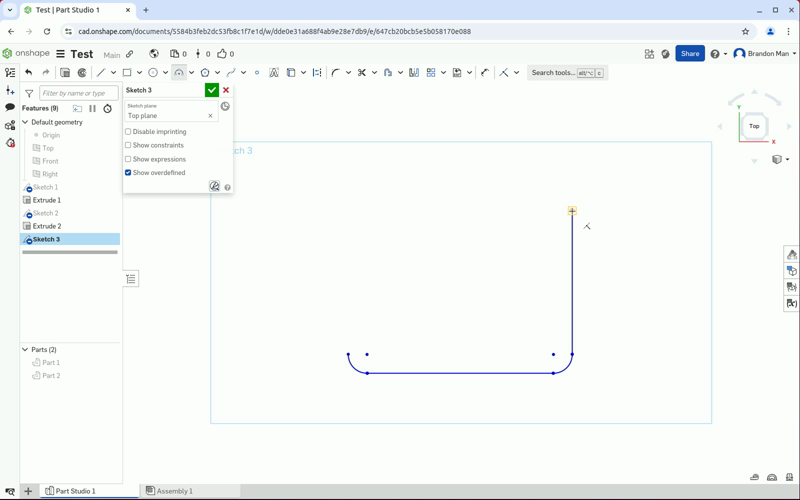
click(572, 210)
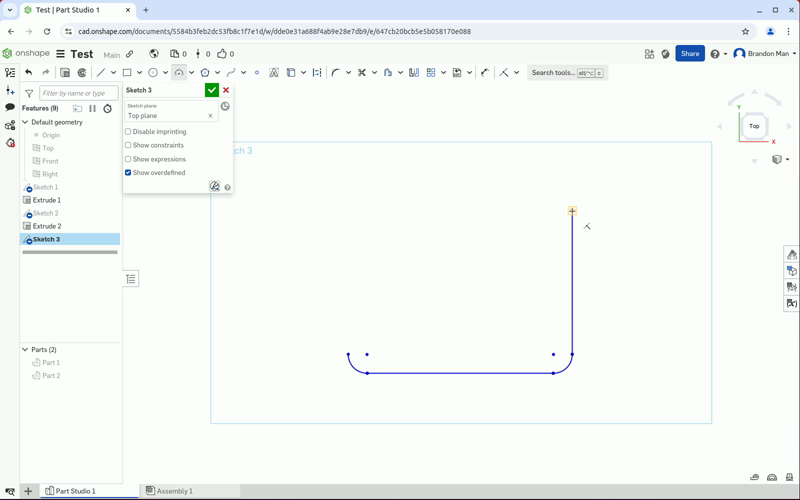
key_down(shift)
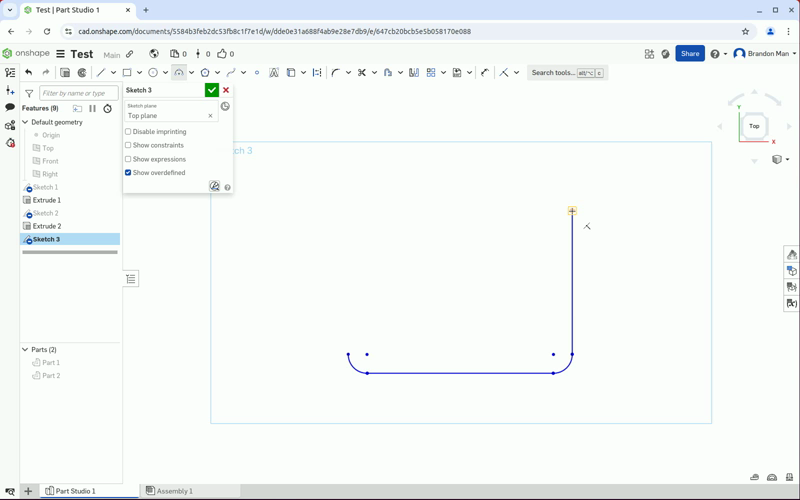
mouse_move(553, 192)
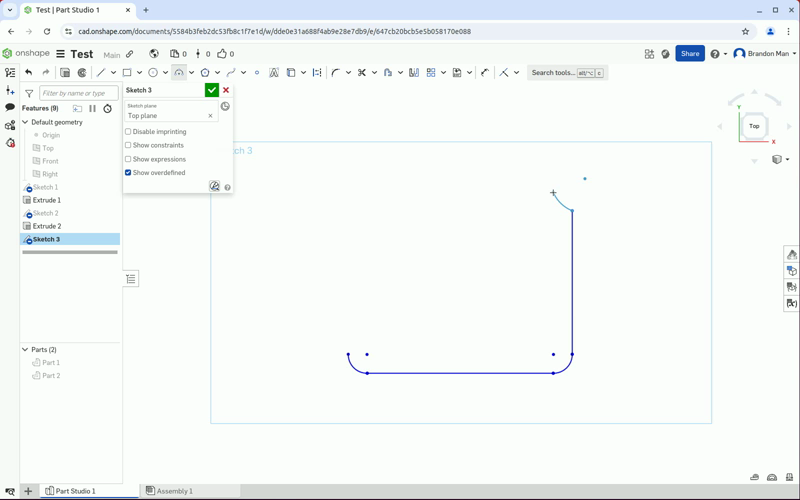
click(553, 192)
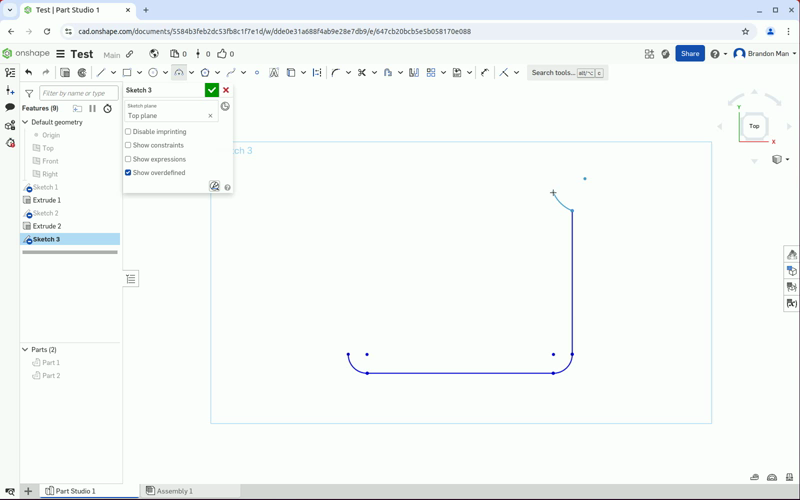
mouse_move(566, 197)
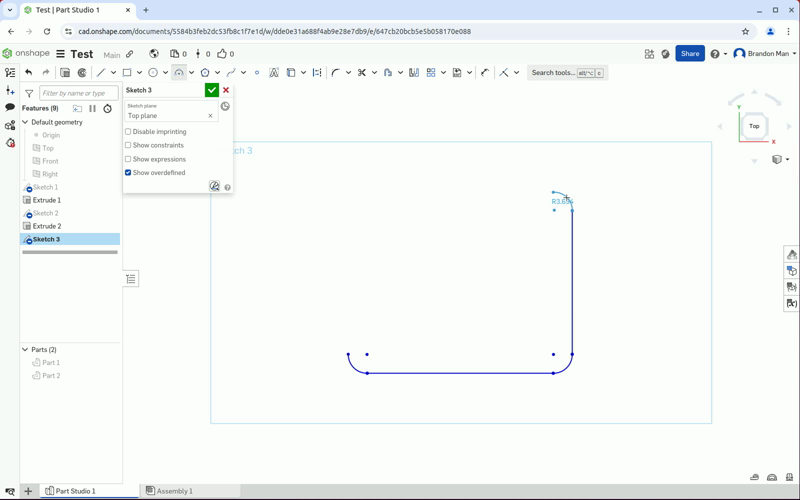
click(566, 197)
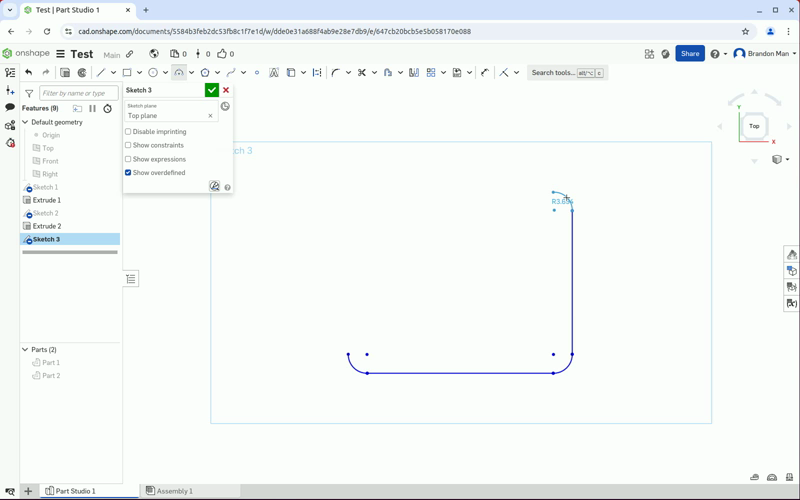
key_up(shift)
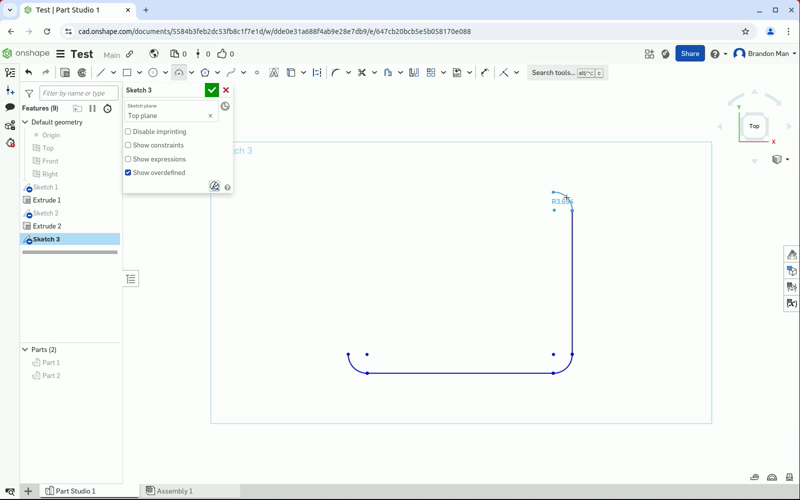
key(esc)
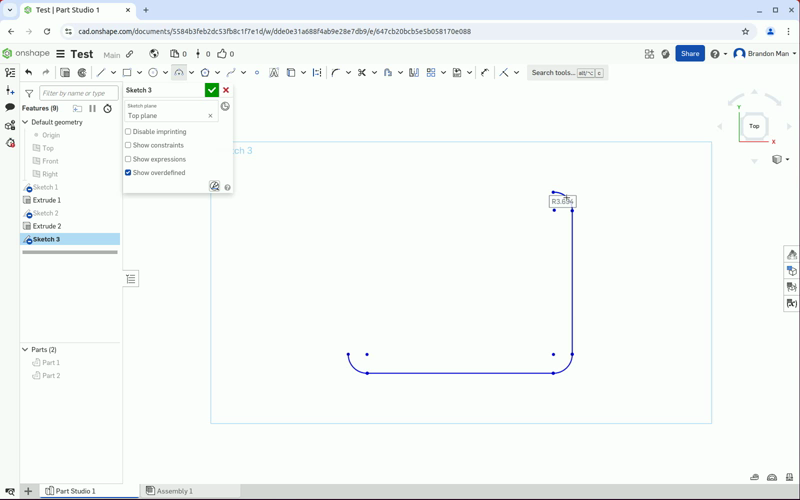
key(l)
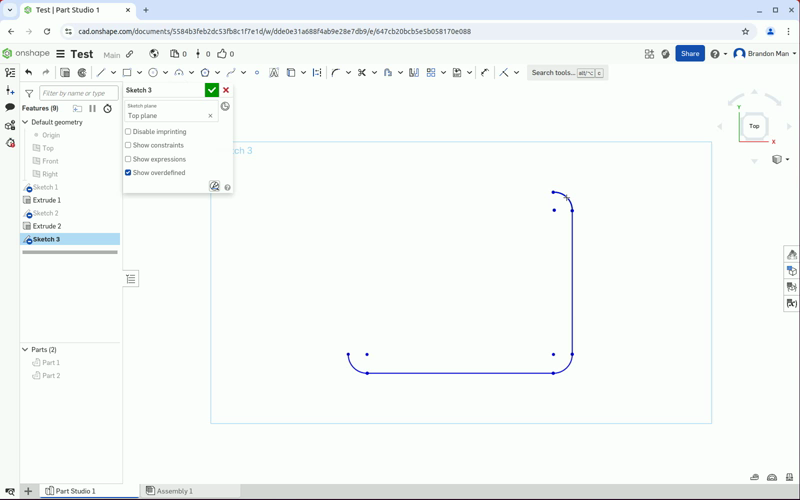
mouse_move(553, 192)
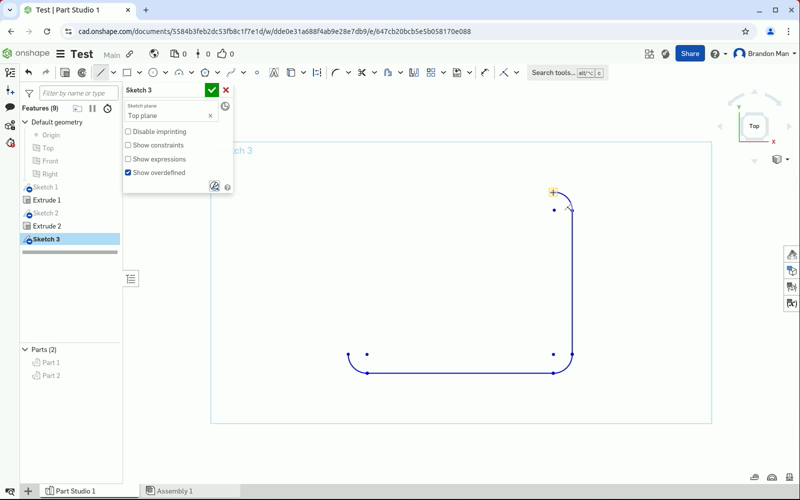
click(553, 192)
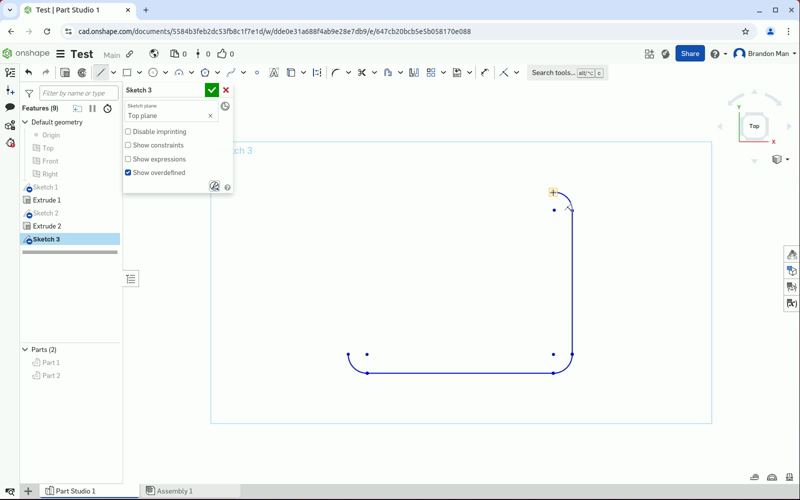
key_down(shift)
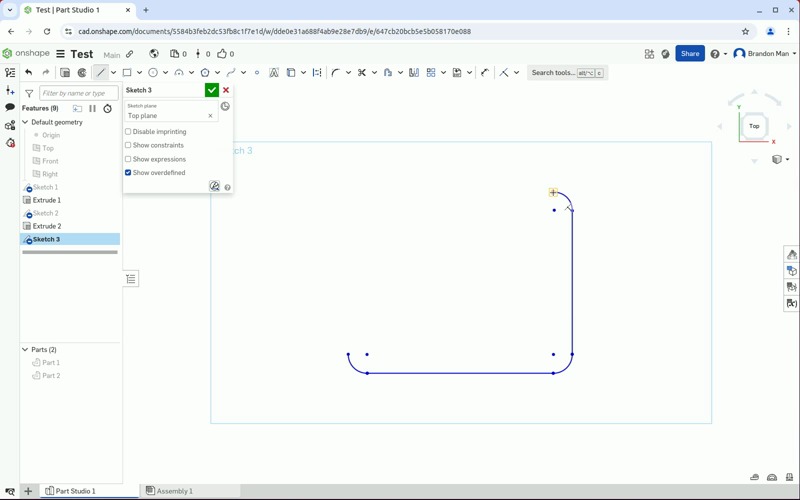
mouse_move(367, 192)
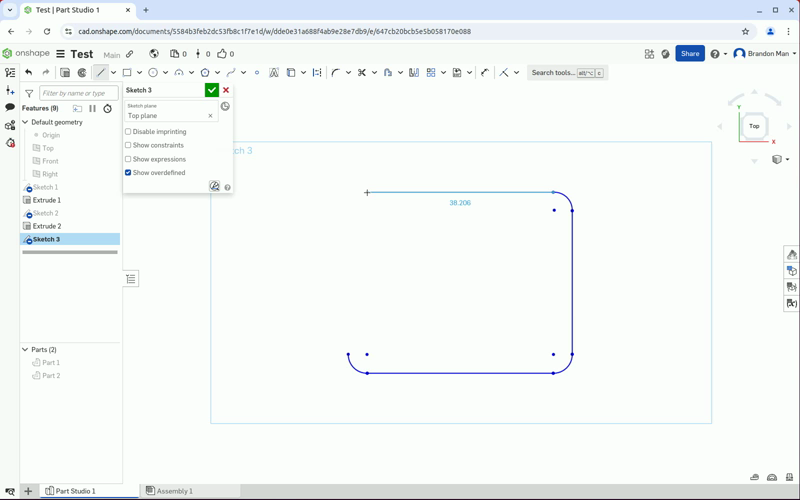
click(367, 192)
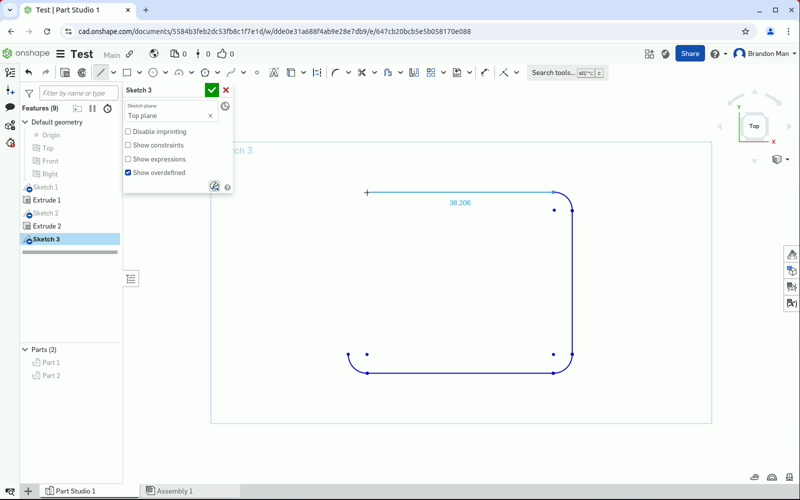
key_up(shift)
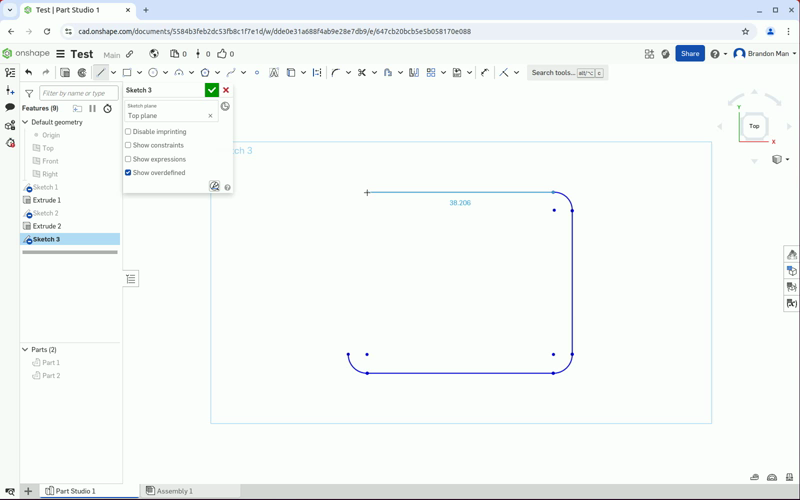
key(esc)
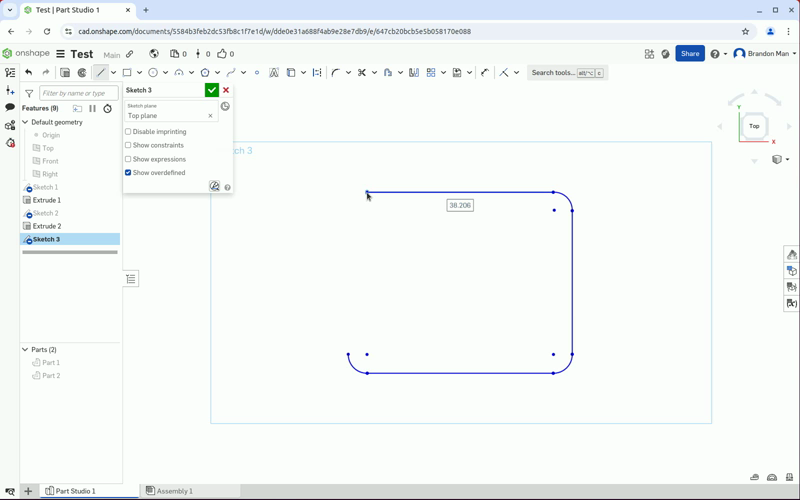
key(a)
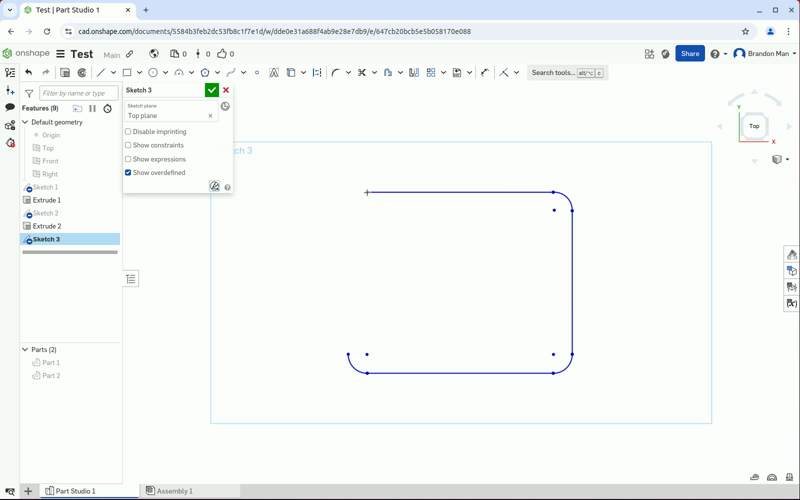
mouse_move(367, 192)
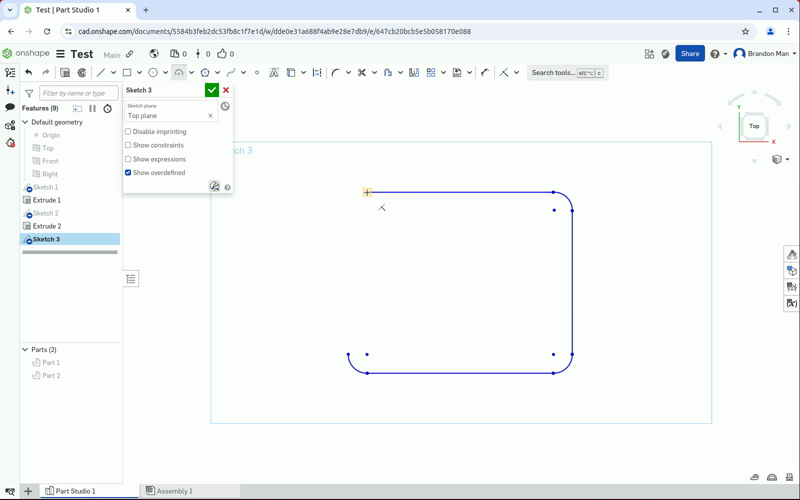
click(367, 192)
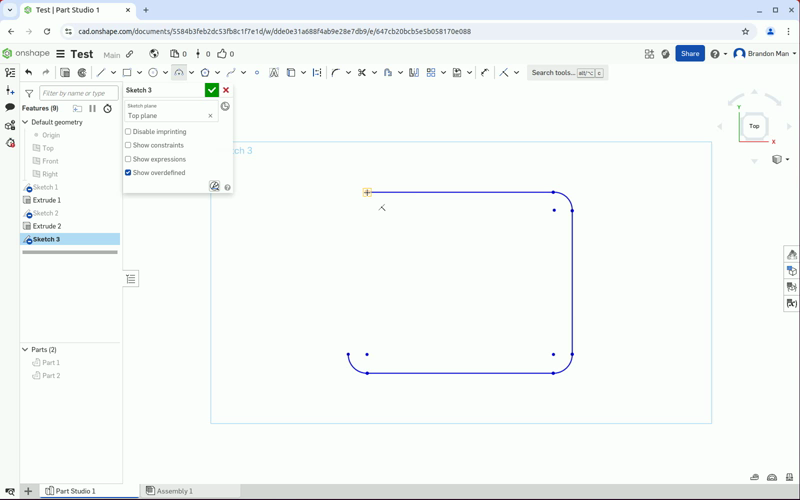
key_down(shift)
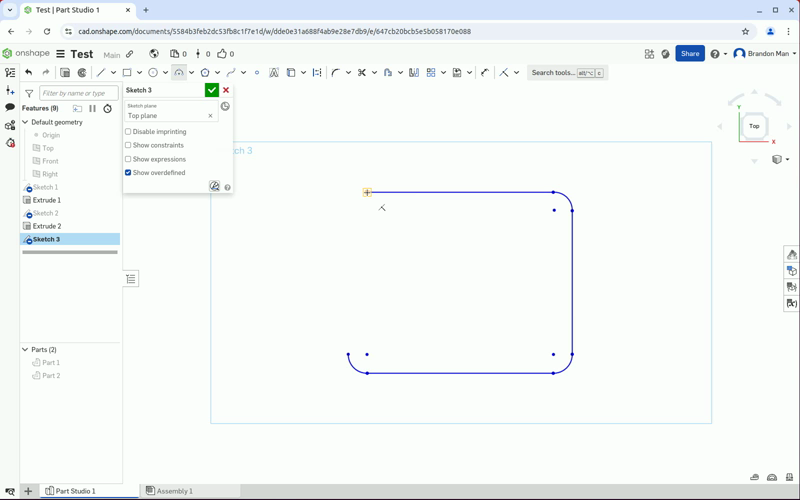
mouse_move(348, 210)
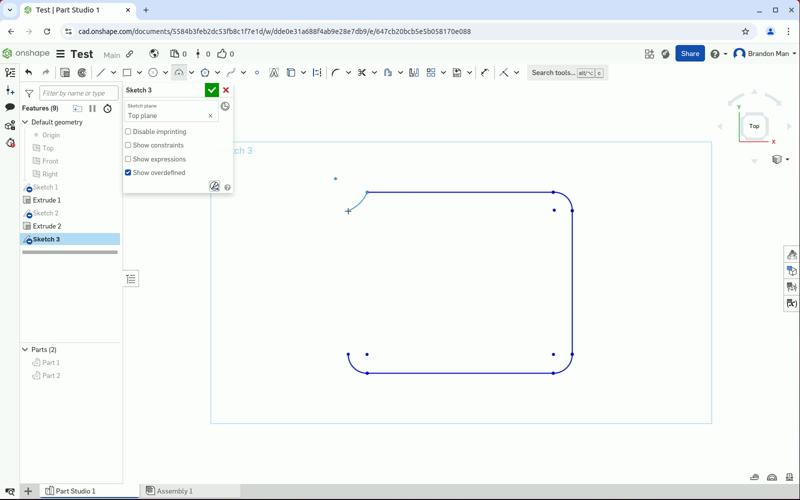
click(348, 210)
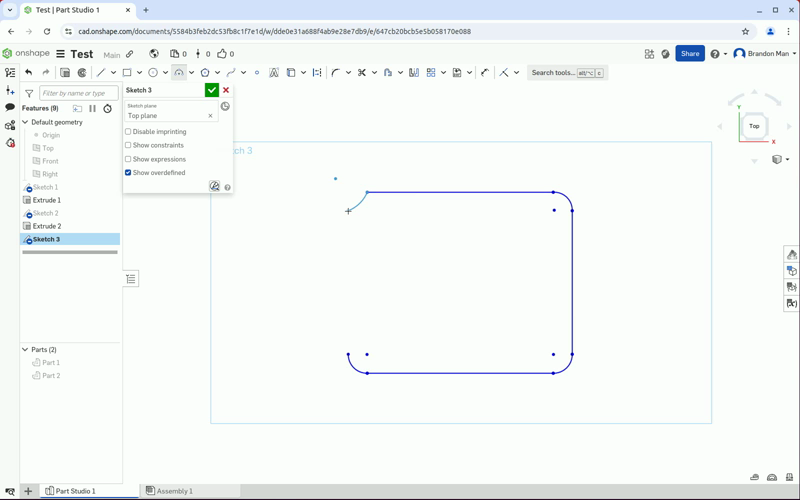
mouse_move(353, 197)
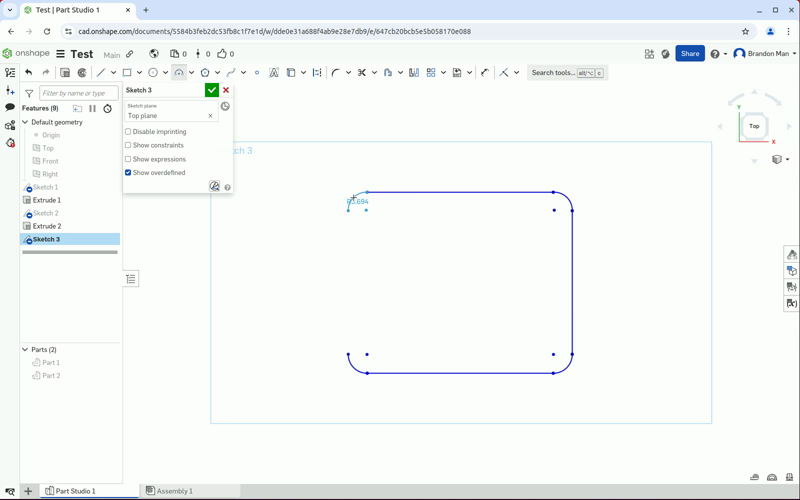
click(353, 197)
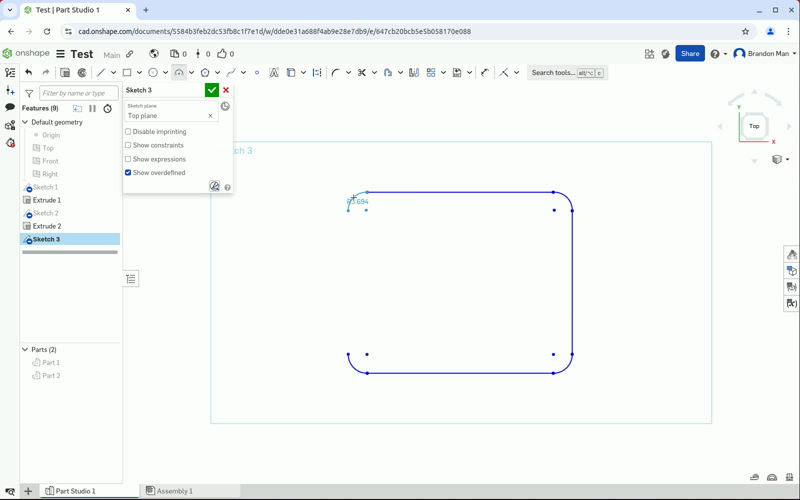
key_up(shift)
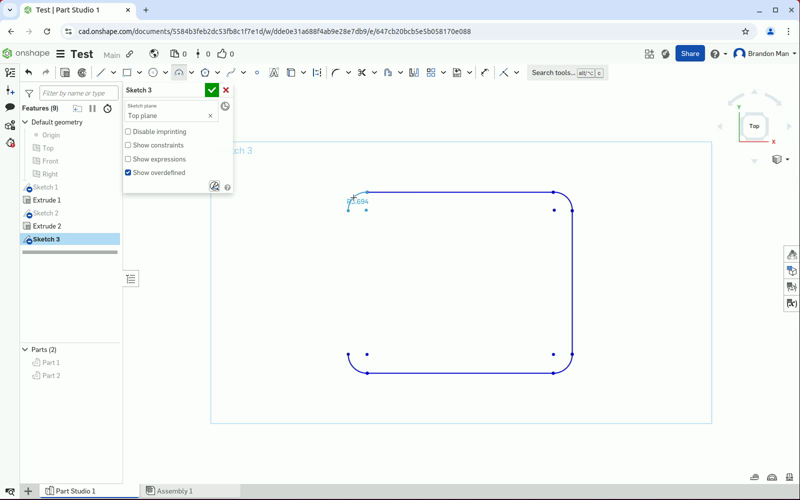
key(esc)
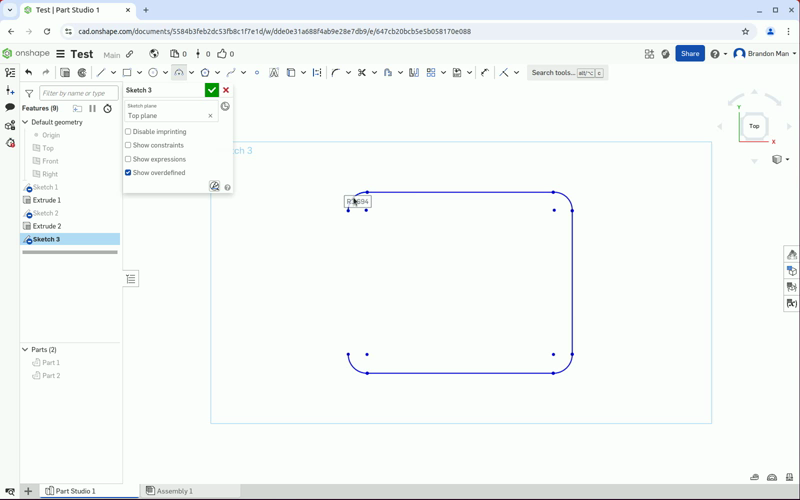
key(l)
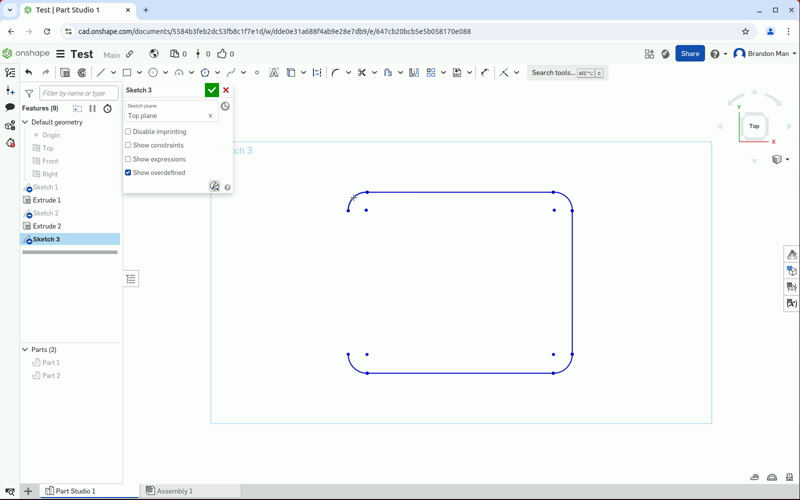
mouse_move(348, 210)
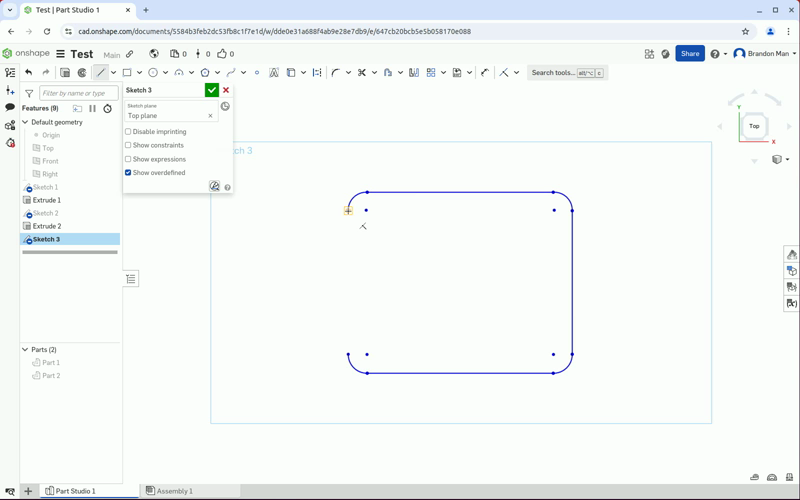
click(348, 210)
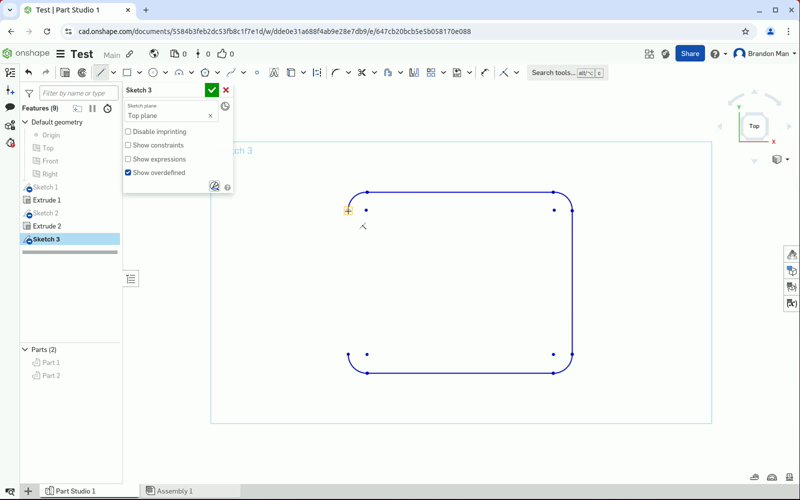
key_down(shift)
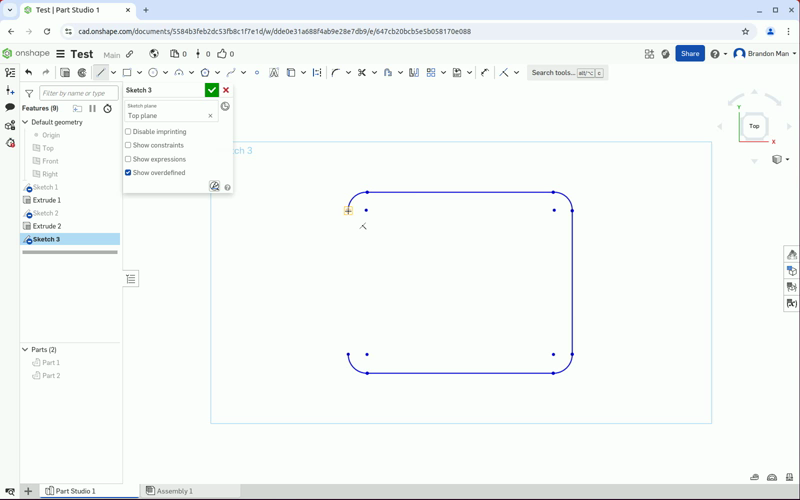
mouse_move(348, 354)
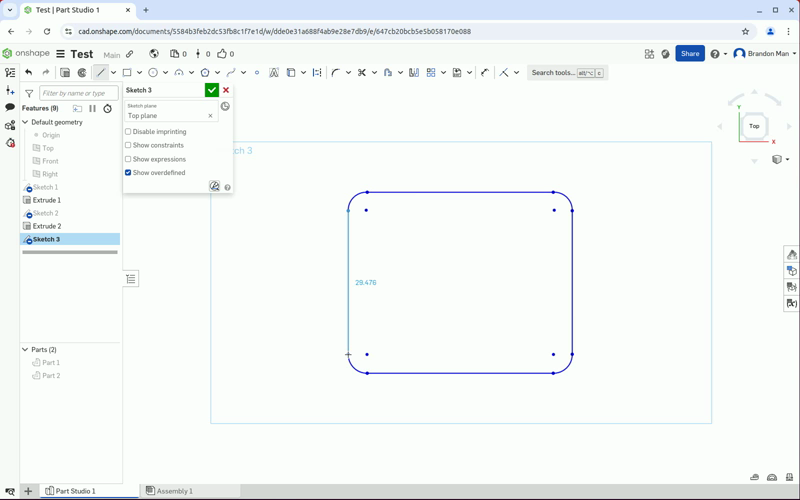
key_up(shift)
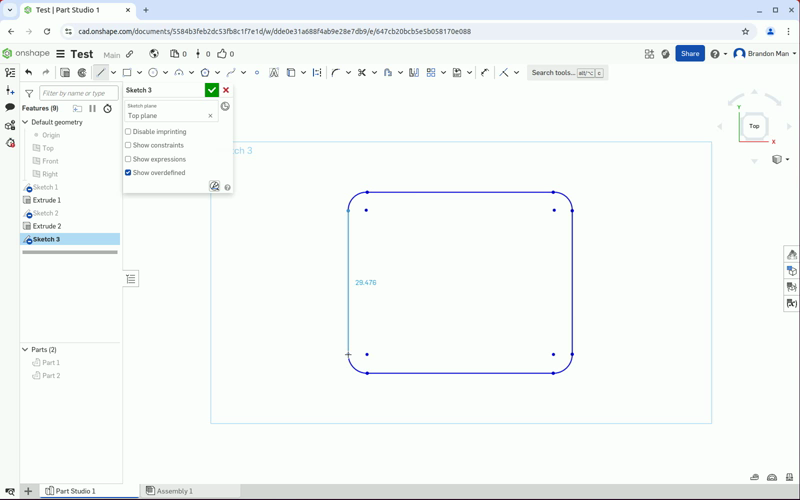
click(348, 354)
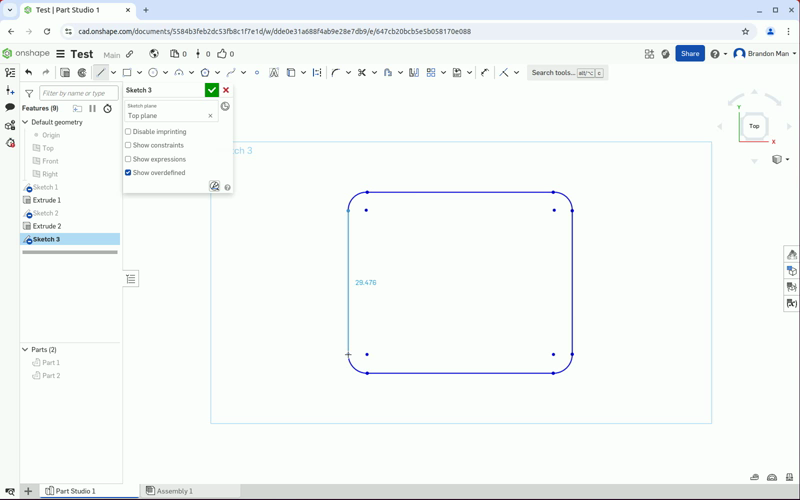
key(esc)
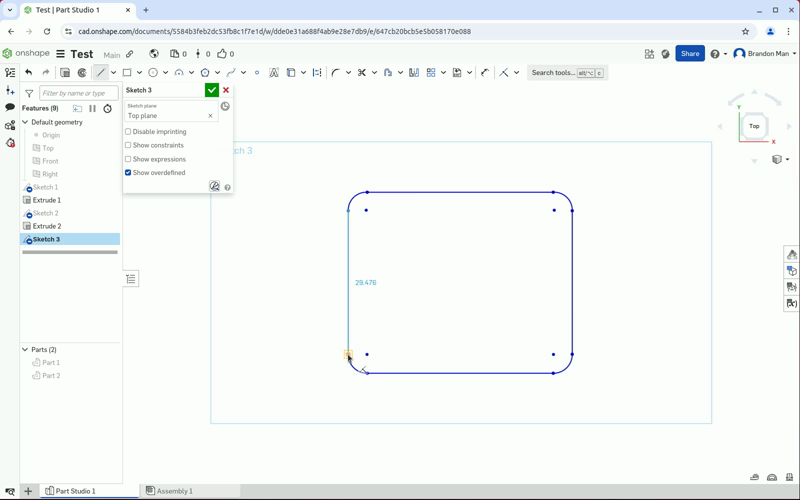
key(l)
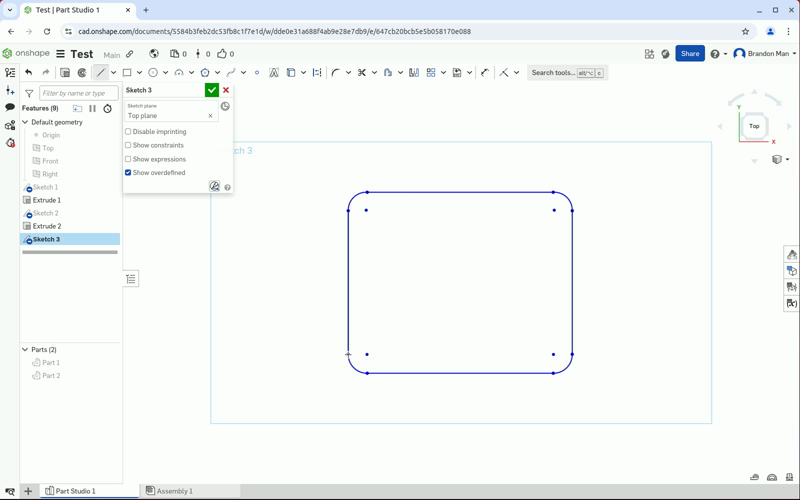
key_down(shift)
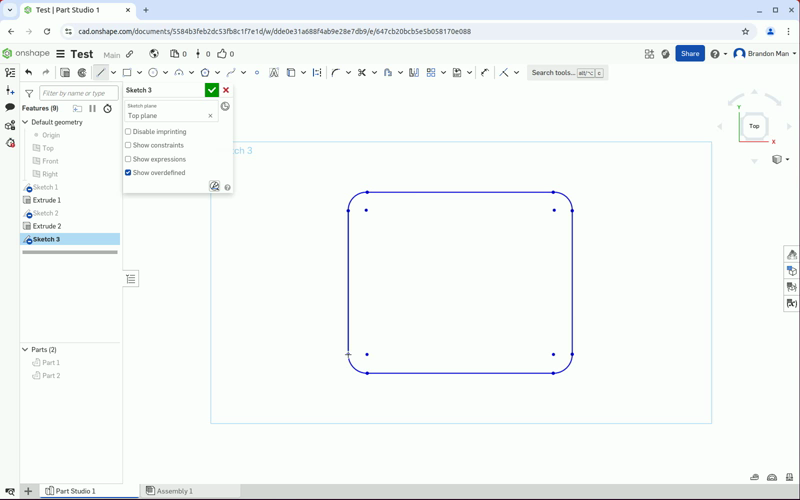
mouse_move(383, 335)
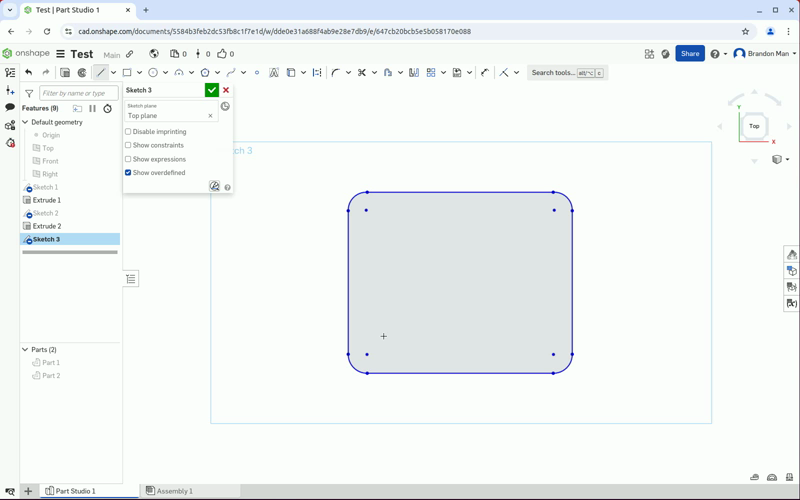
click(383, 335)
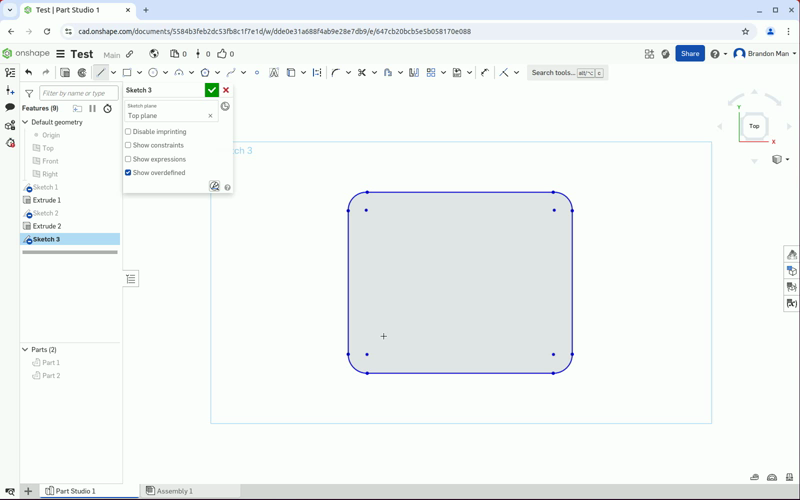
key_up(shift)
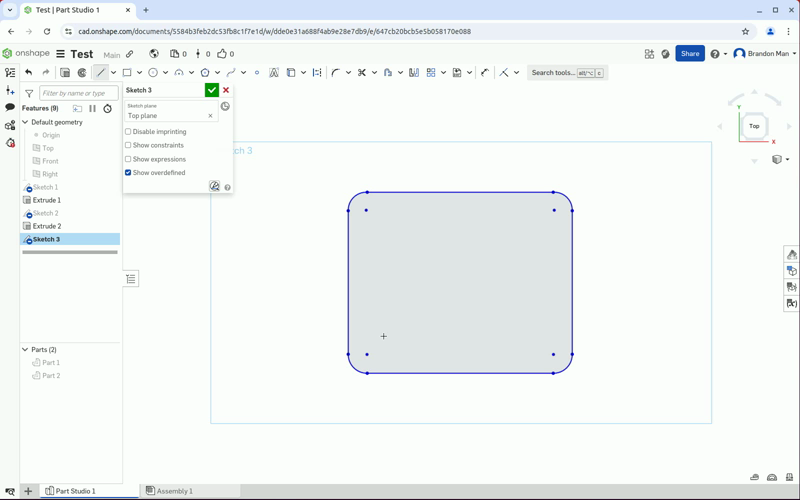
key_down(shift)
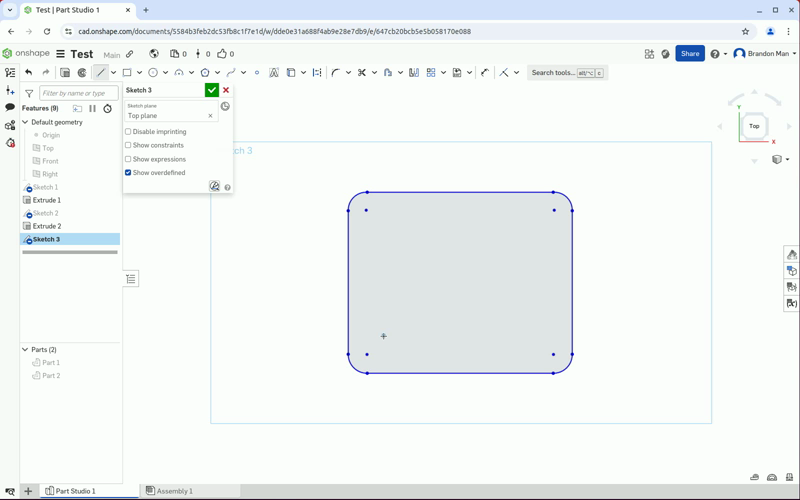
mouse_move(536, 335)
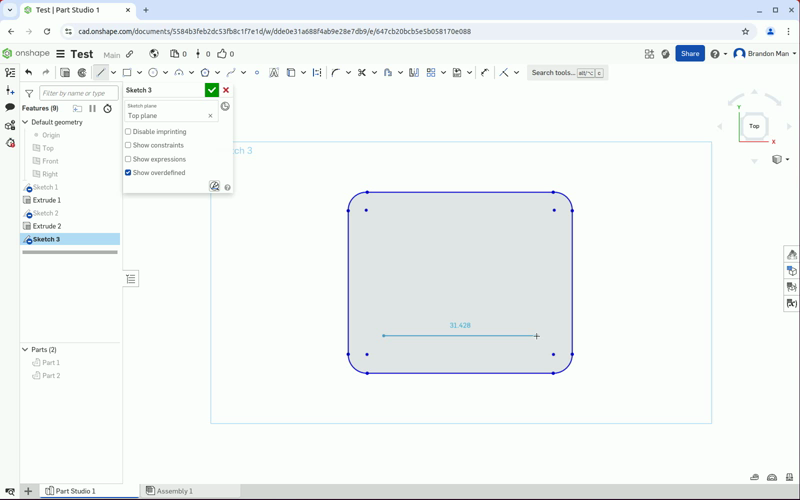
click(536, 335)
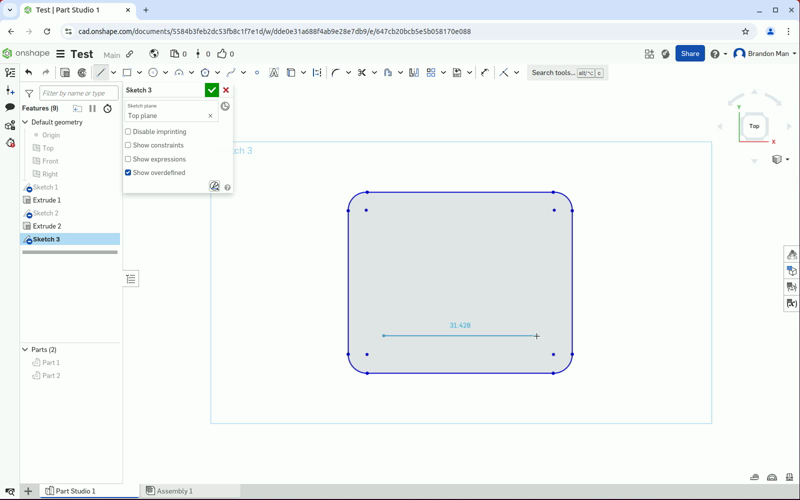
key_up(shift)
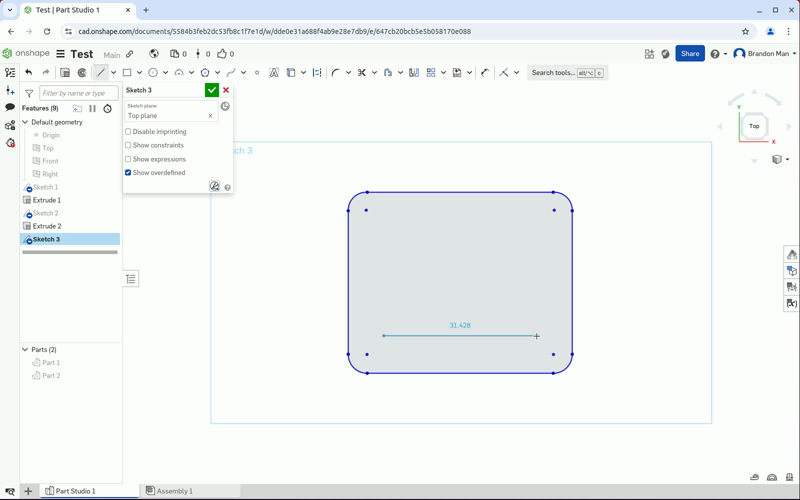
key_down(shift)
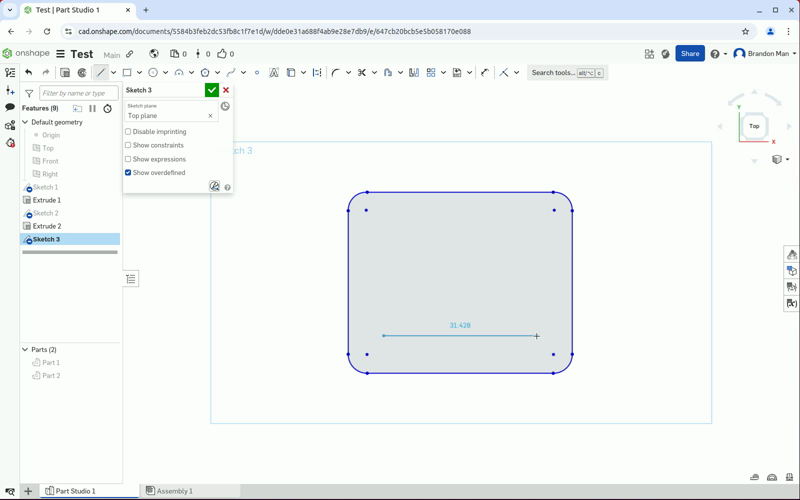
mouse_move(536, 229)
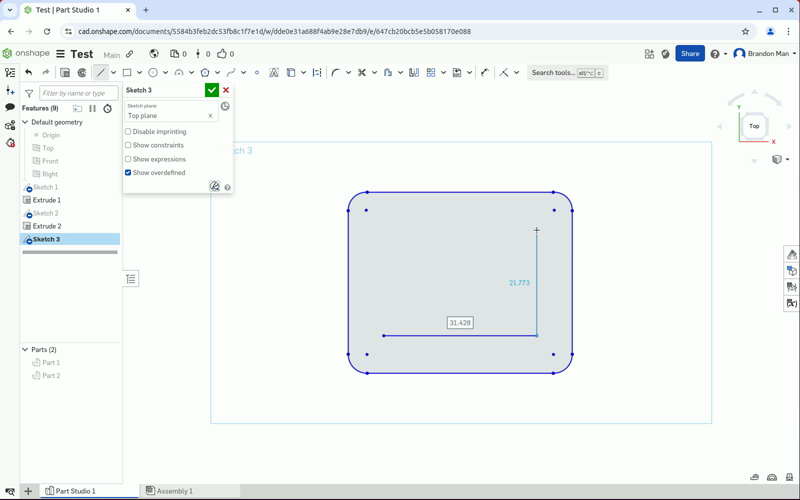
click(536, 229)
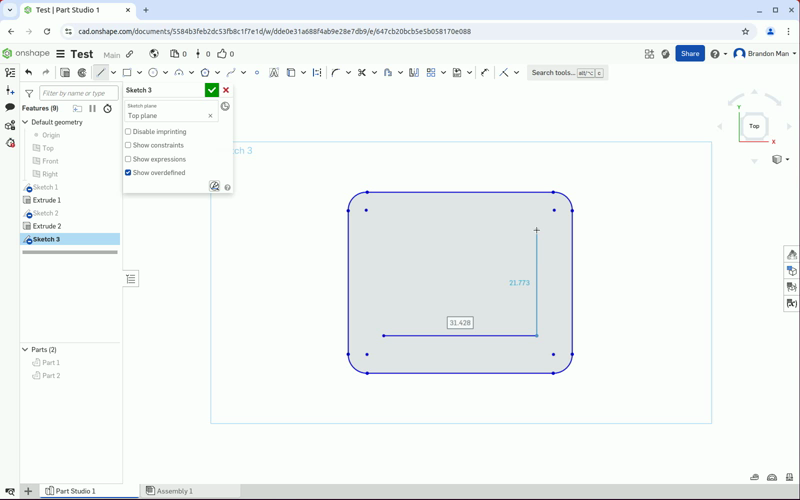
key_up(shift)
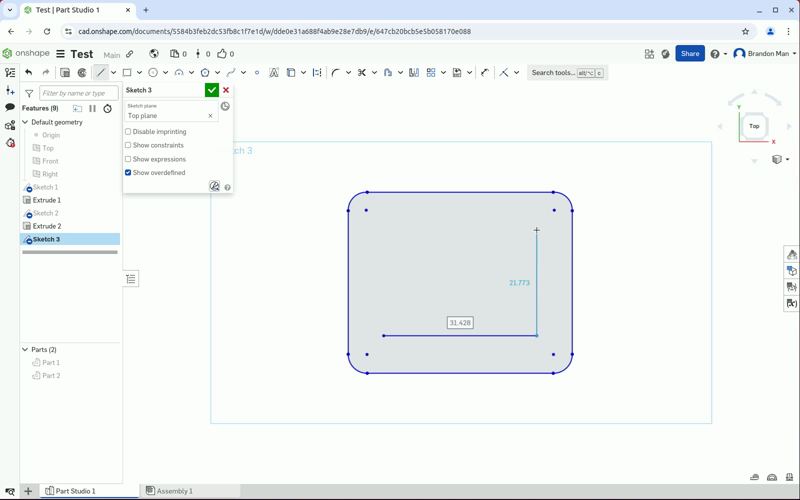
key_down(shift)
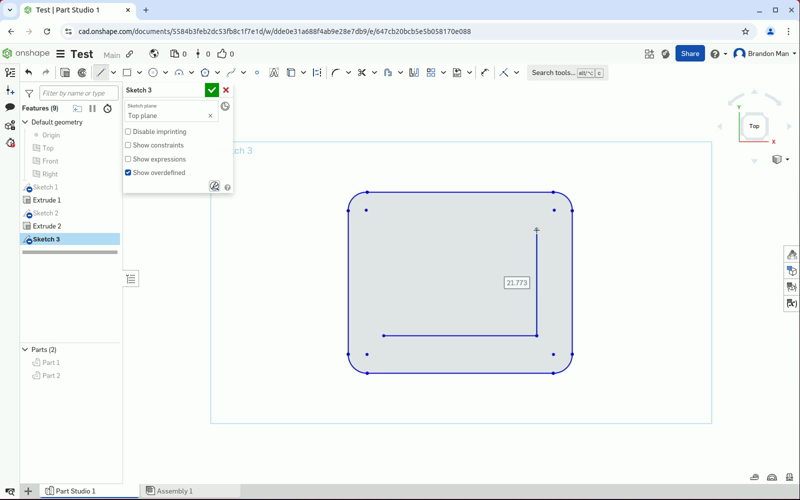
mouse_move(383, 229)
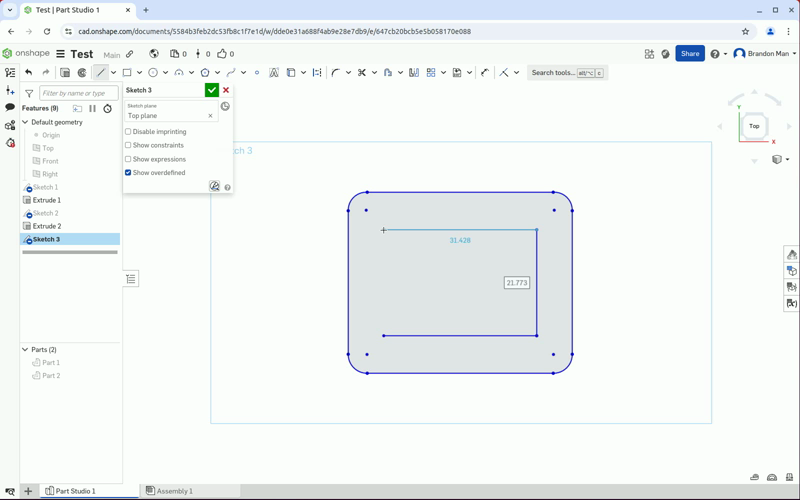
click(383, 229)
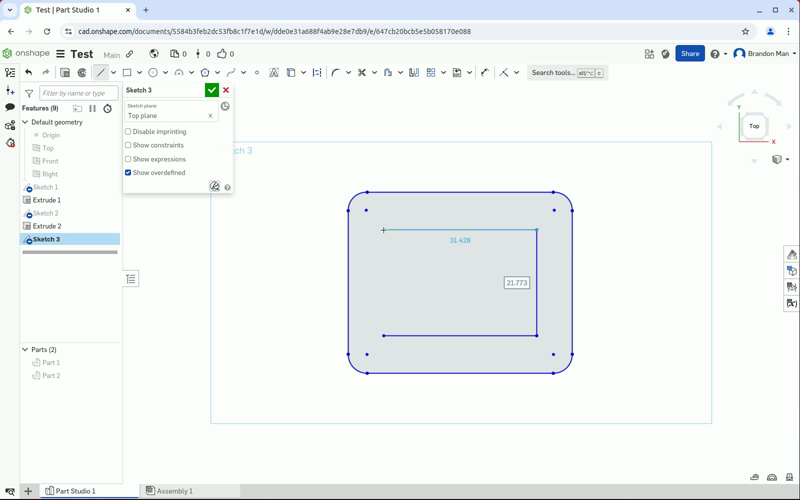
key_up(shift)
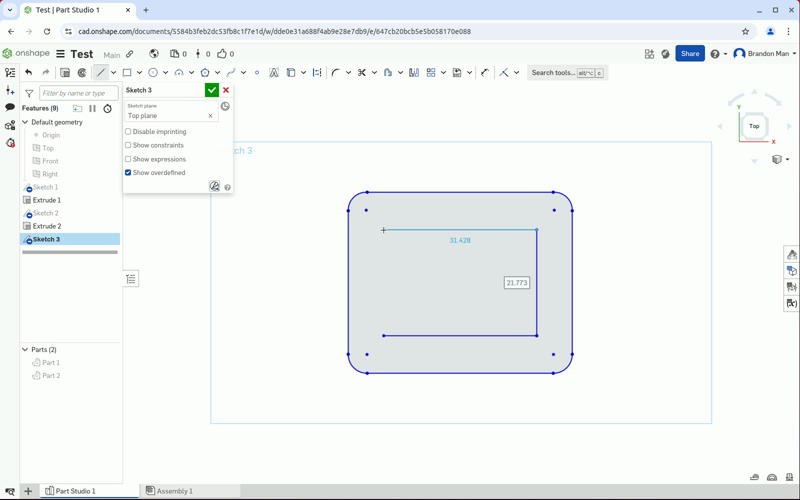
key_down(shift)
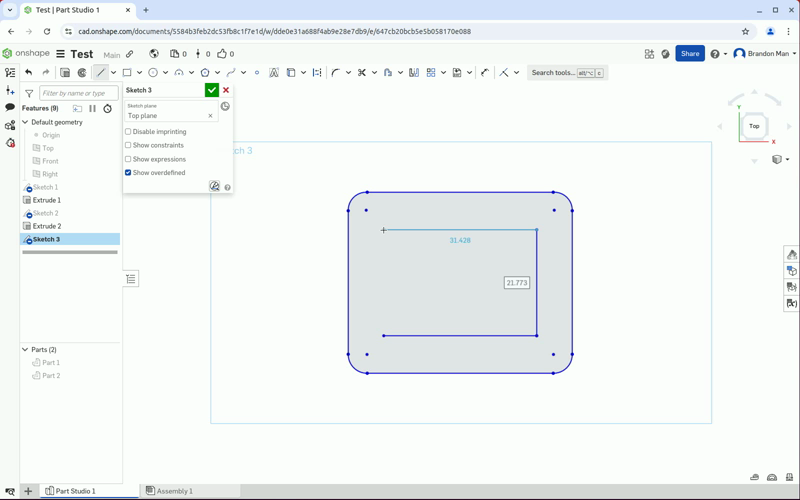
mouse_move(383, 335)
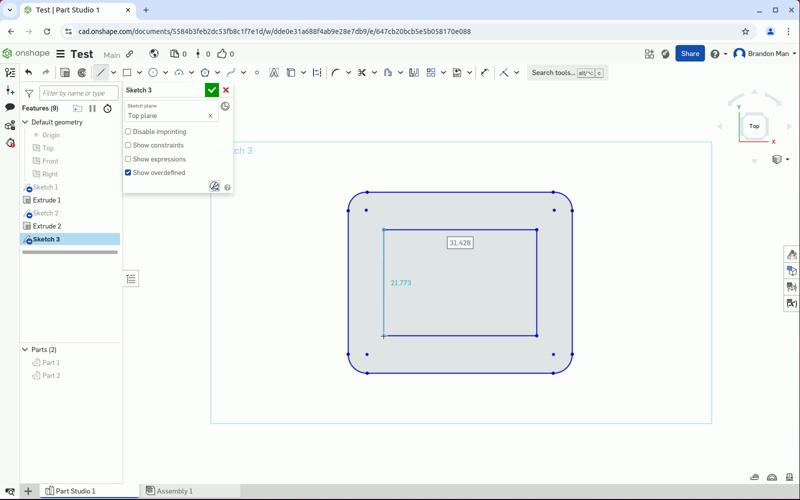
key_up(shift)
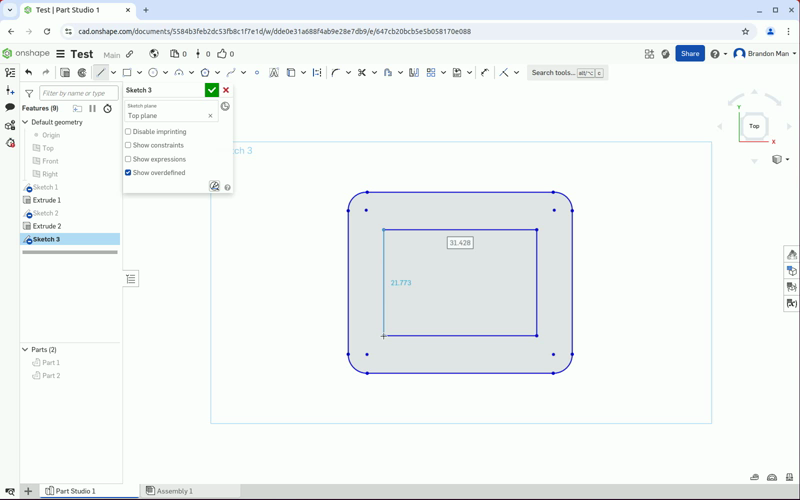
click(383, 335)
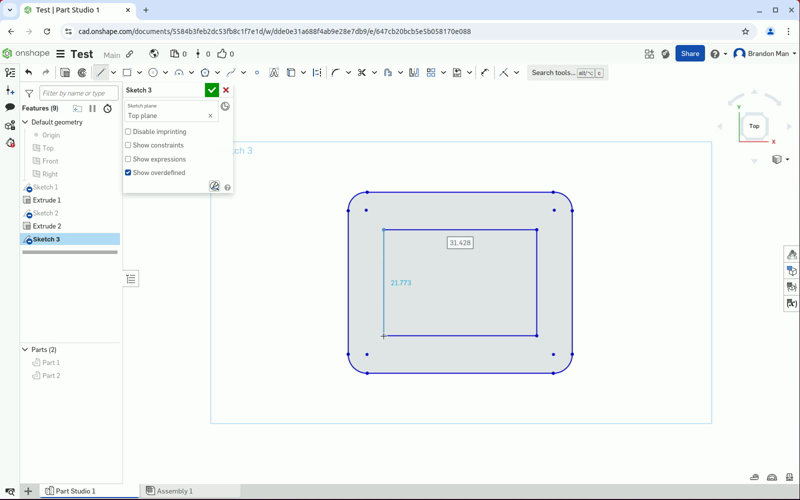
key(esc)
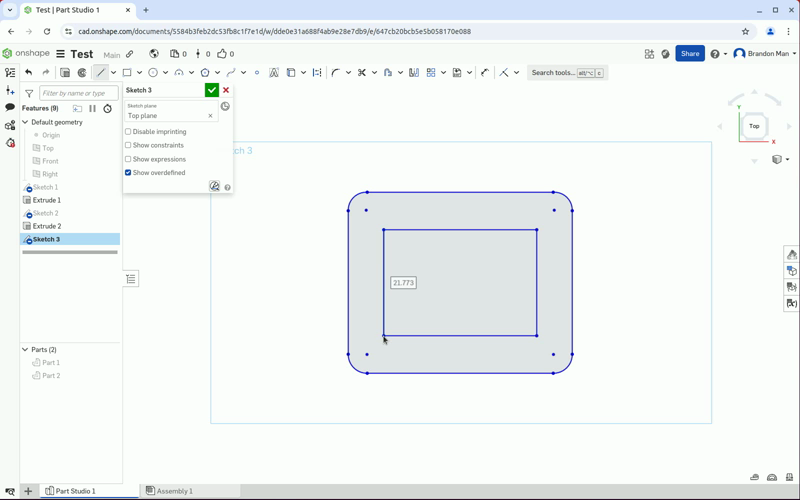
mouse_move(410, 351)
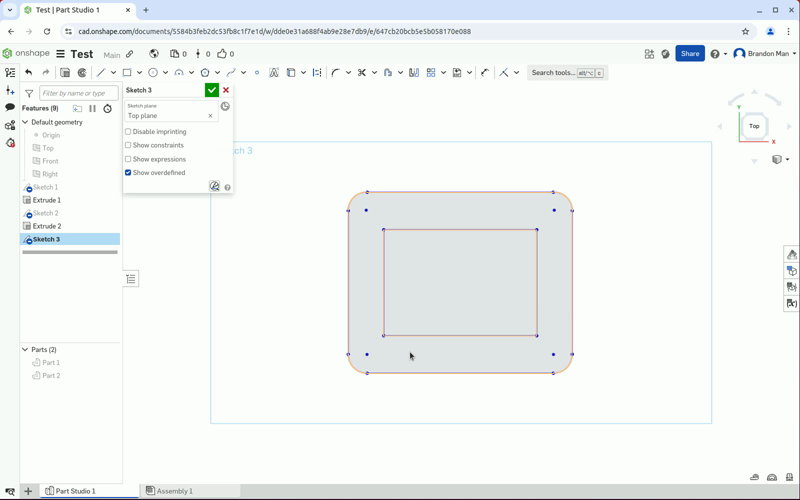
click(410, 351)
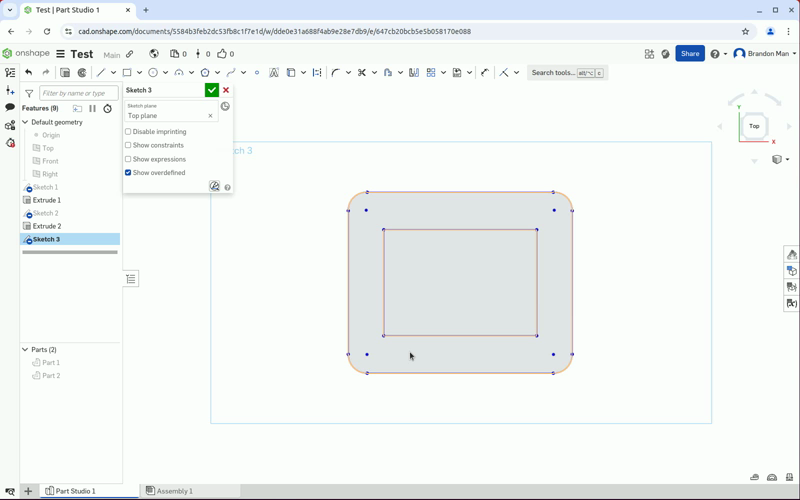
mouse_move(73, 352)
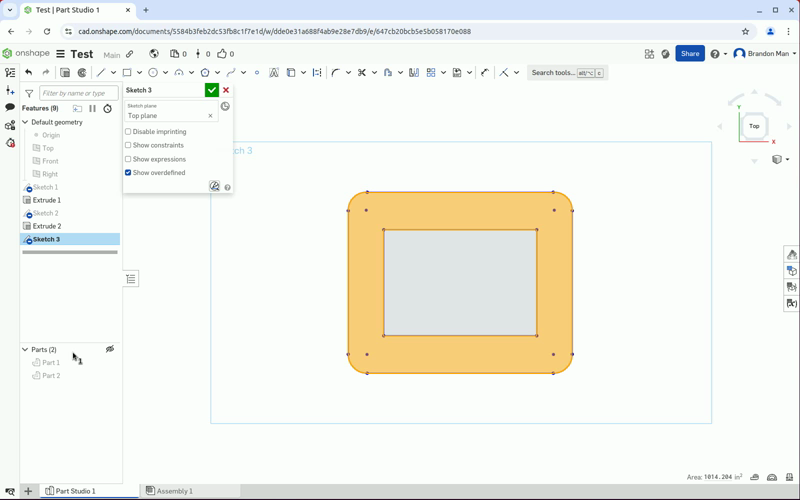
key(shift+y)
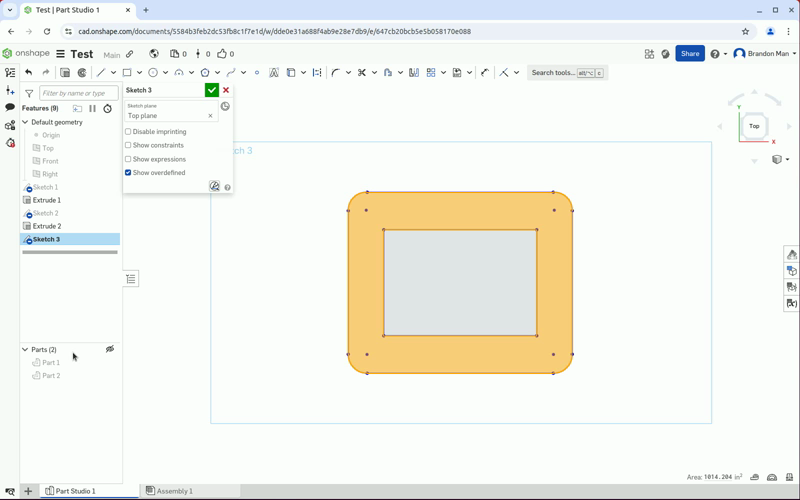
key(shift+e)
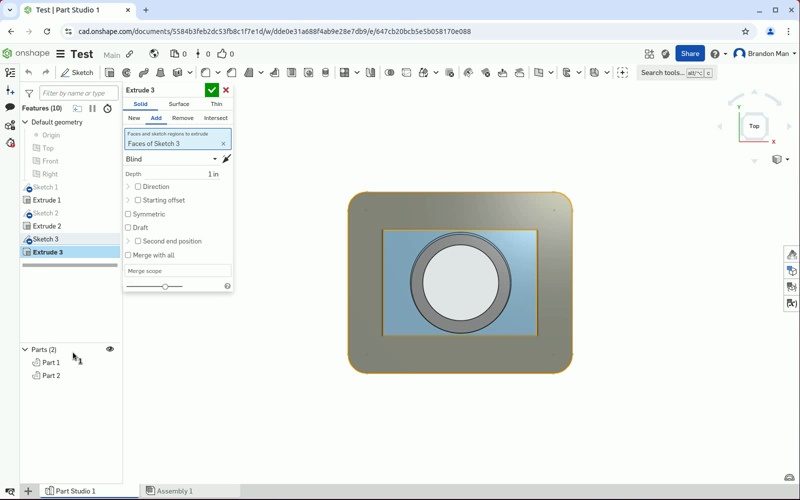
mouse_move(143, 106)
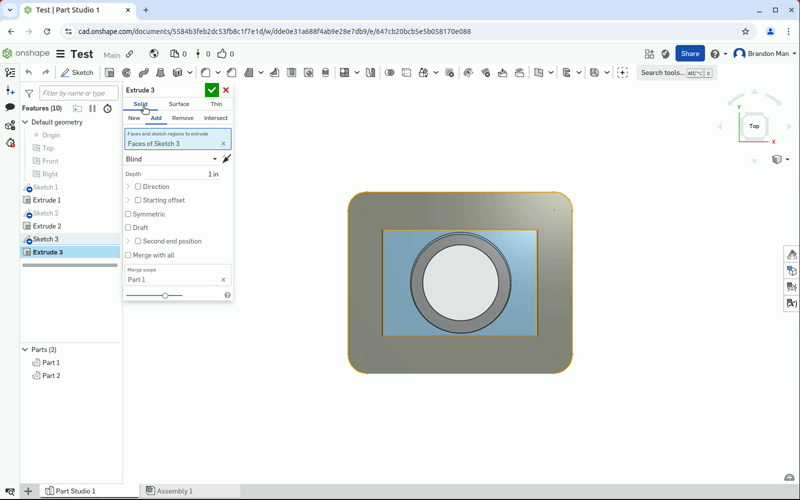
click(143, 106)
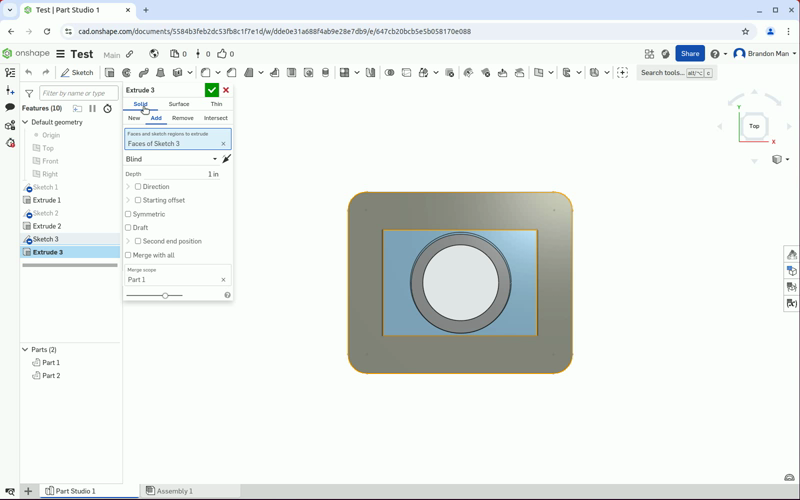
mouse_move(137, 120)
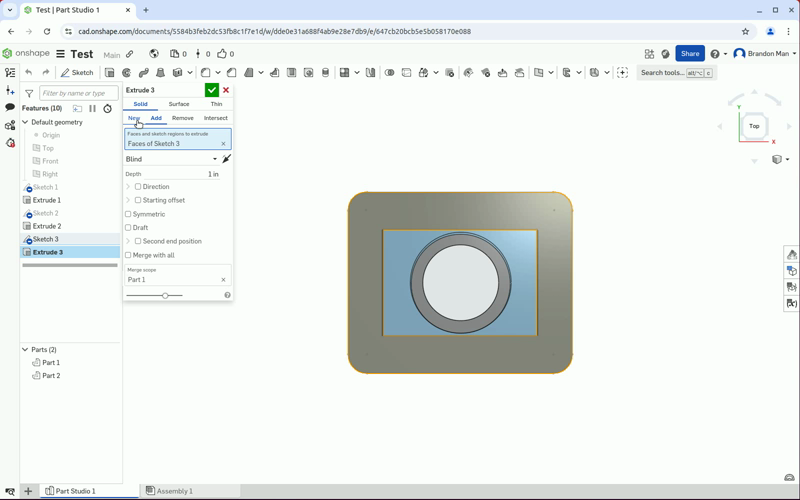
click(137, 120)
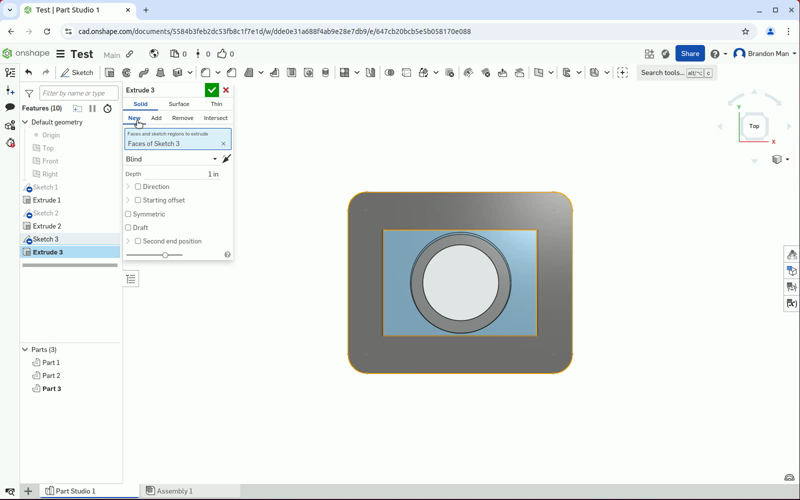
key(tab, 4)
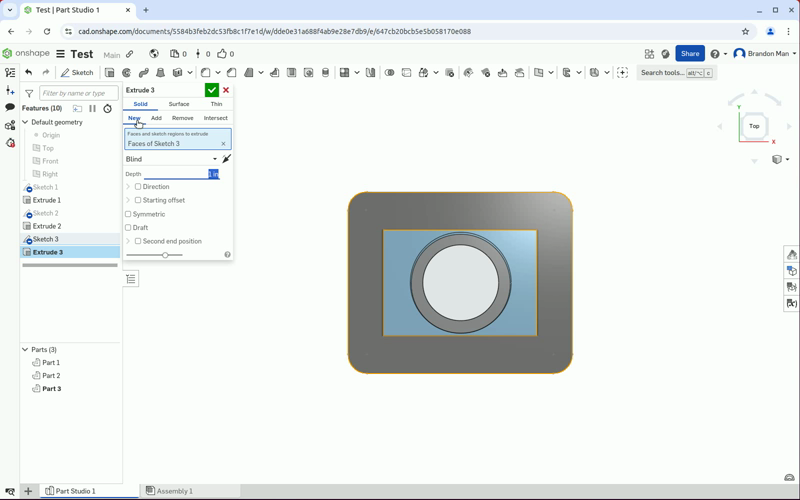
text(12.758)
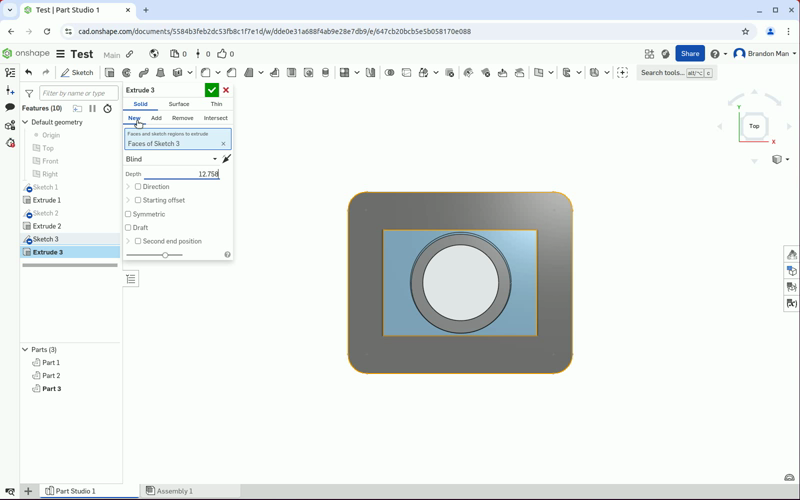
key(enter)
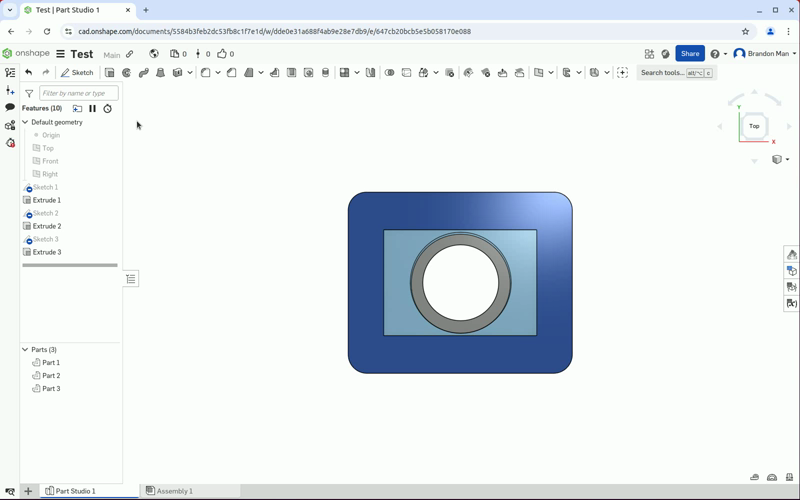
key(shift+h)
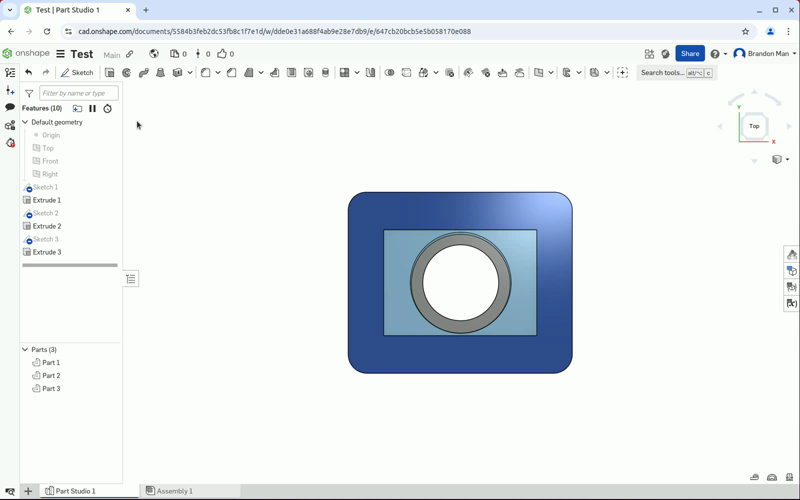
key(shift+h)
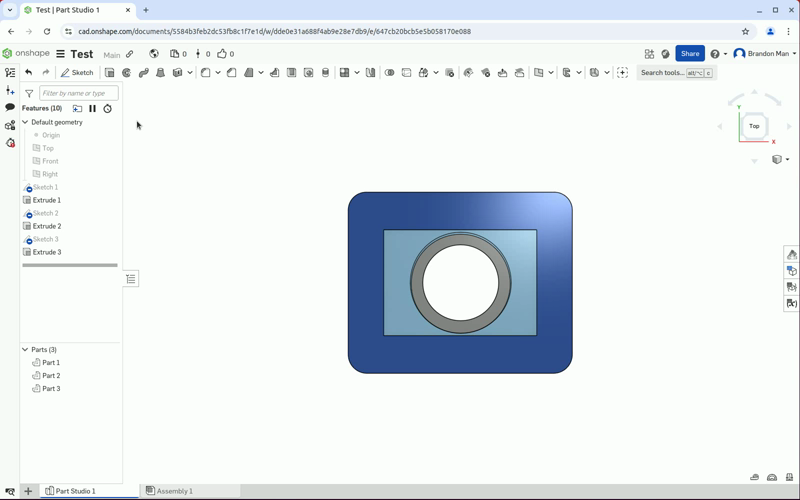
mouse_move(73, 189)
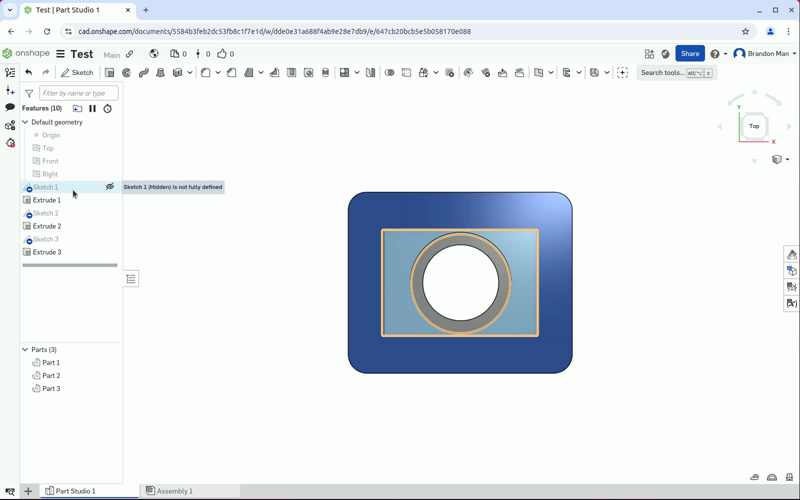
click(73, 189)
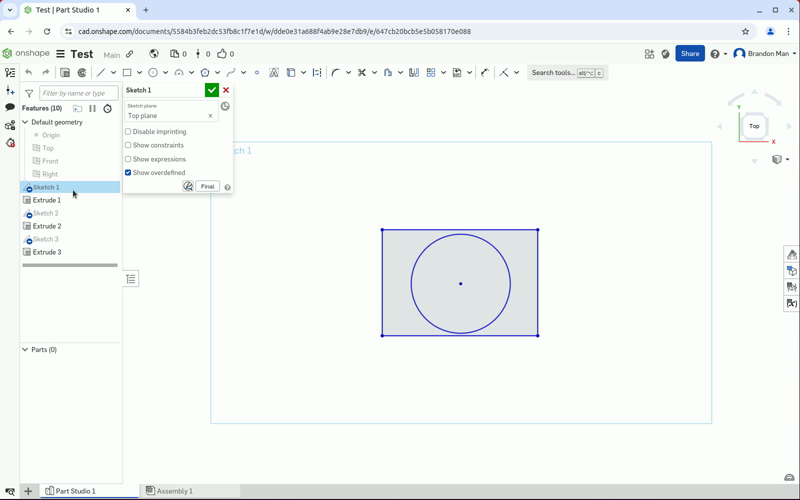
mouse_move(229, 92)
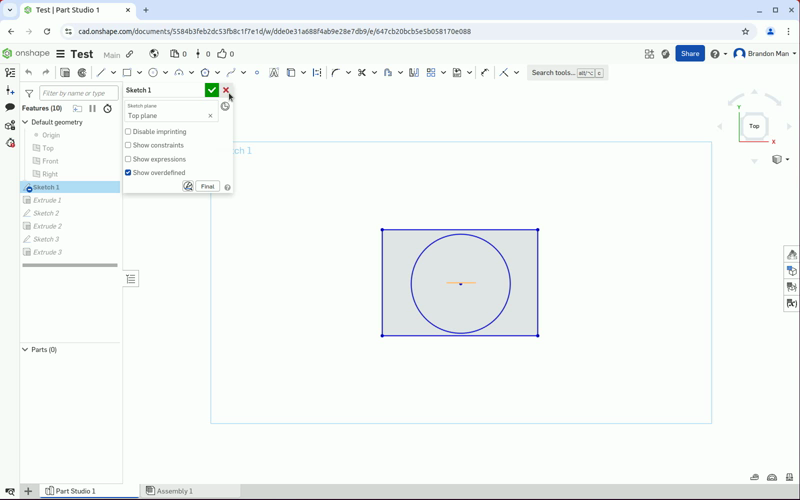
click(229, 92)
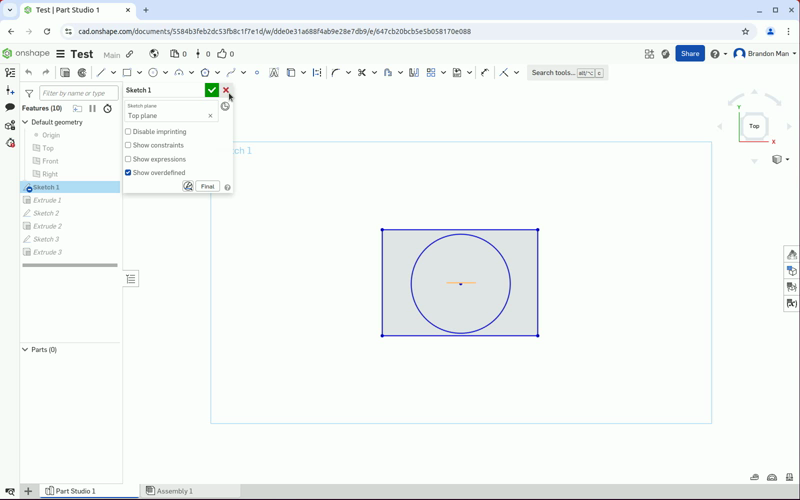
key(shift+s)
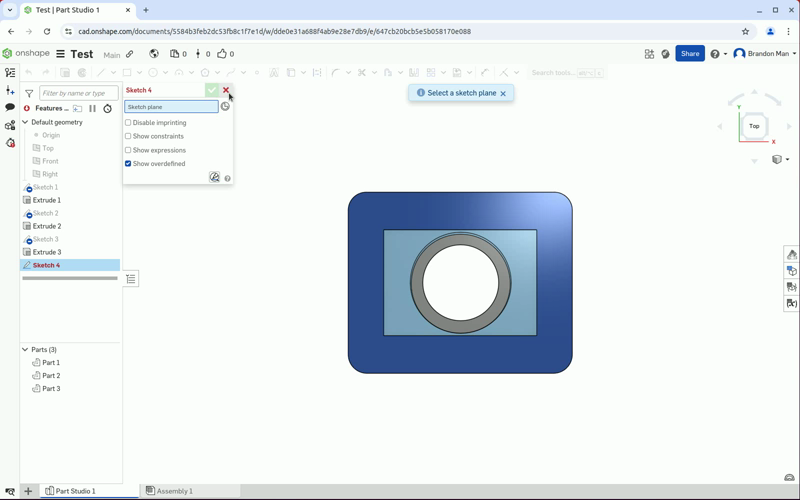
mouse_move(73, 150)
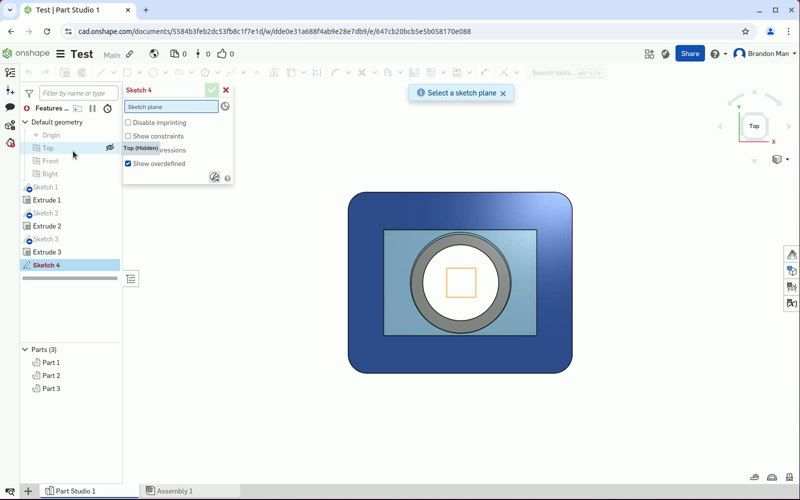
click(73, 150)
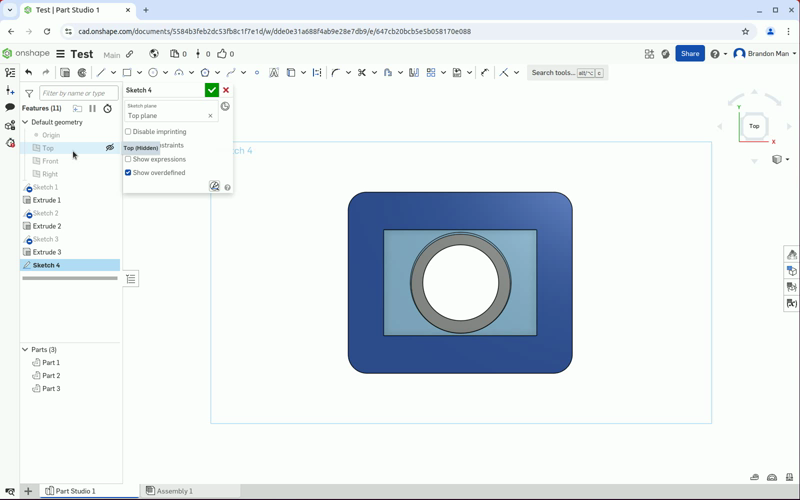
mouse_move(73, 352)
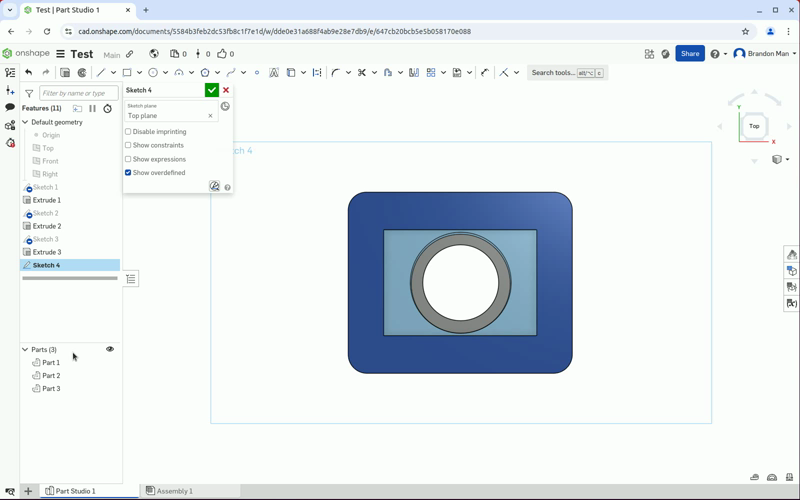
key(y)
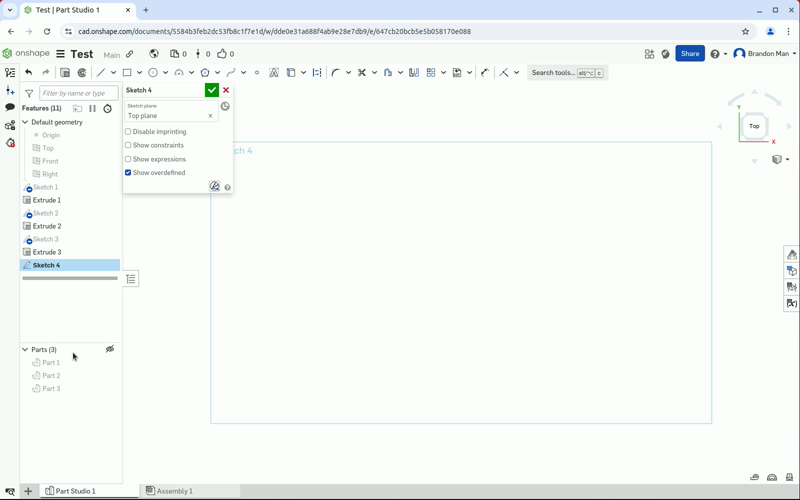
key(c)
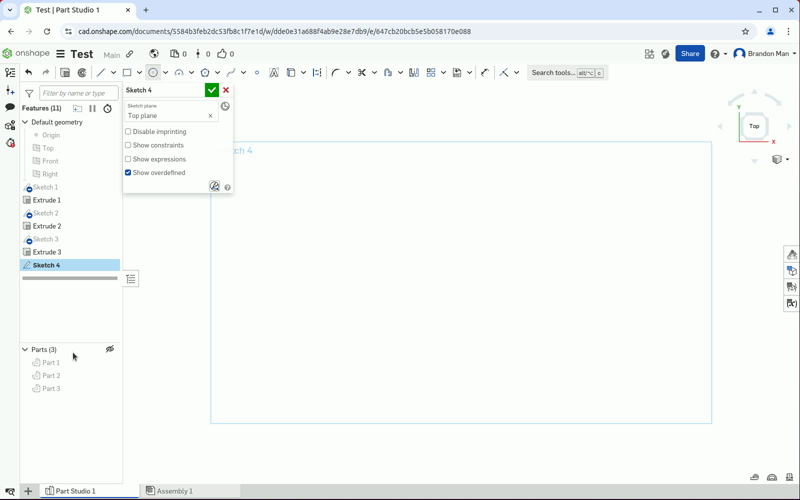
key_down(shift)
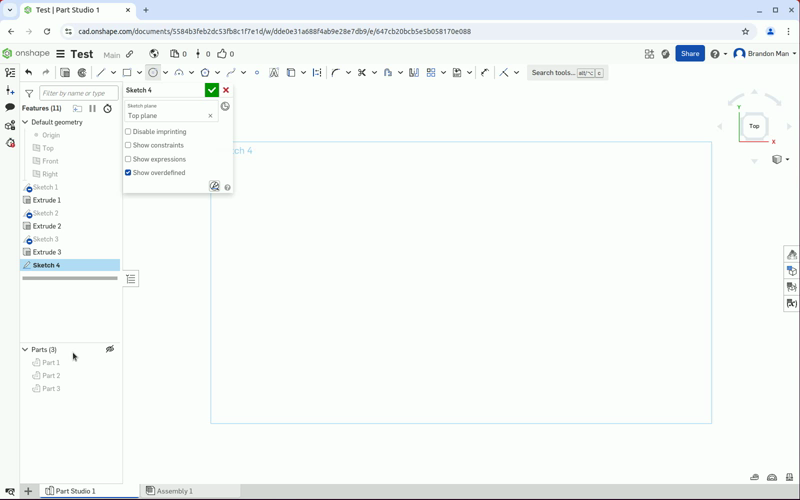
mouse_move(460, 282)
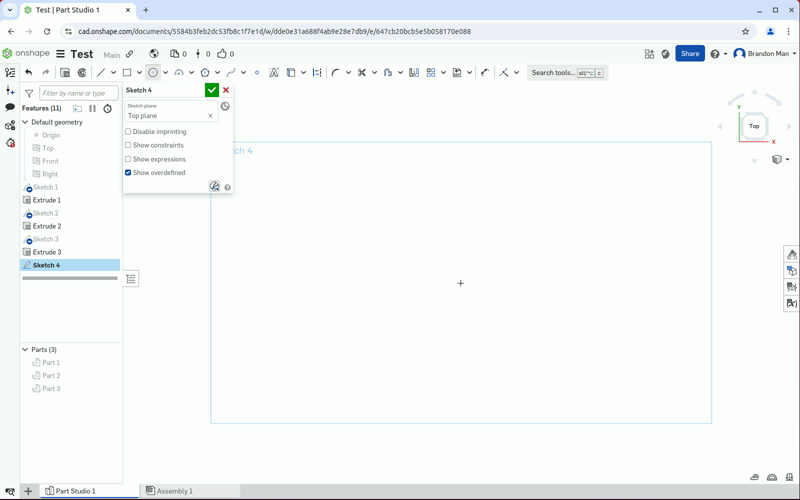
click(460, 282)
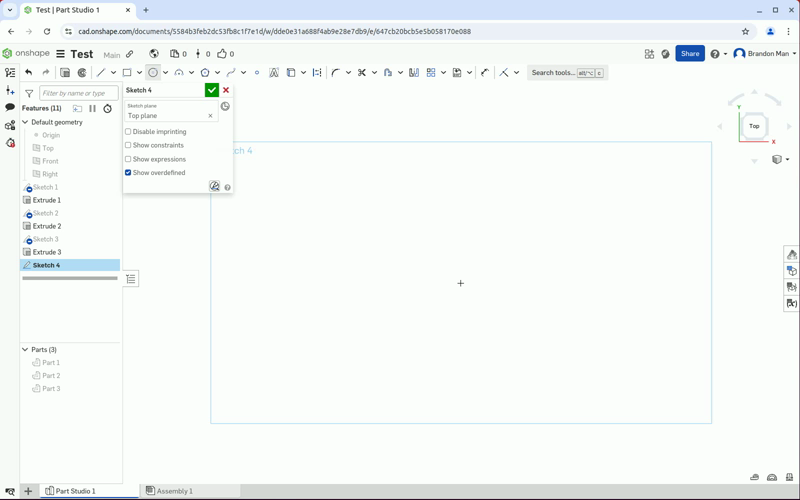
key_up(shift)
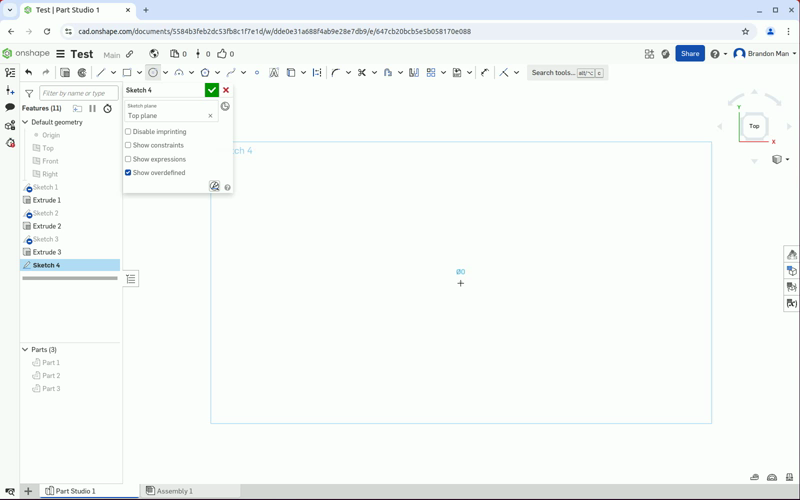
mouse_move(511, 282)
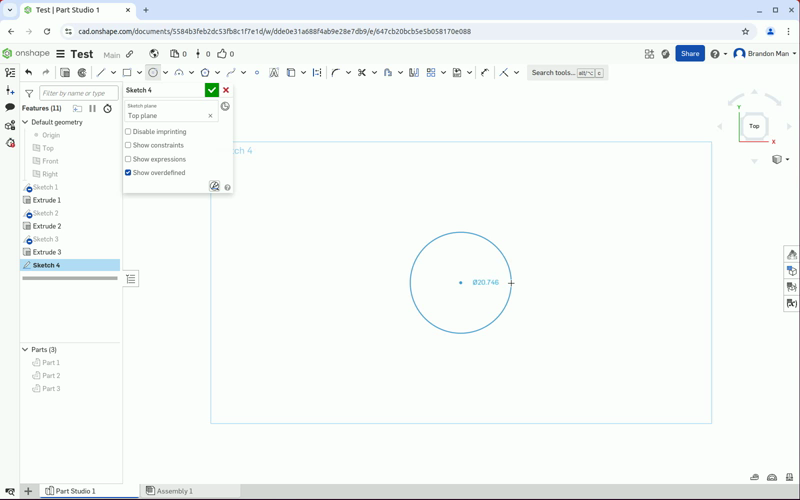
click(511, 282)
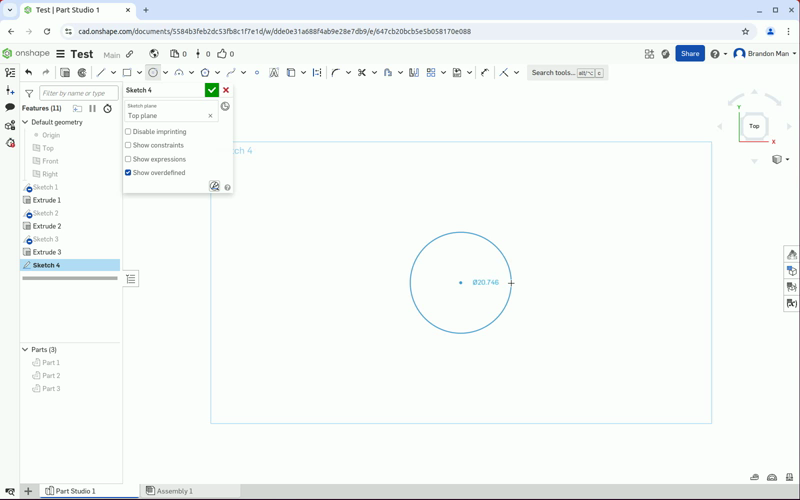
key(esc)
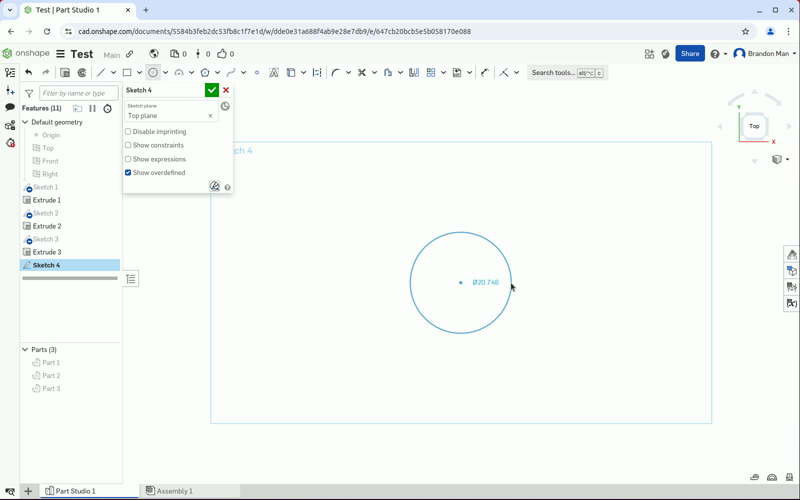
key(c)
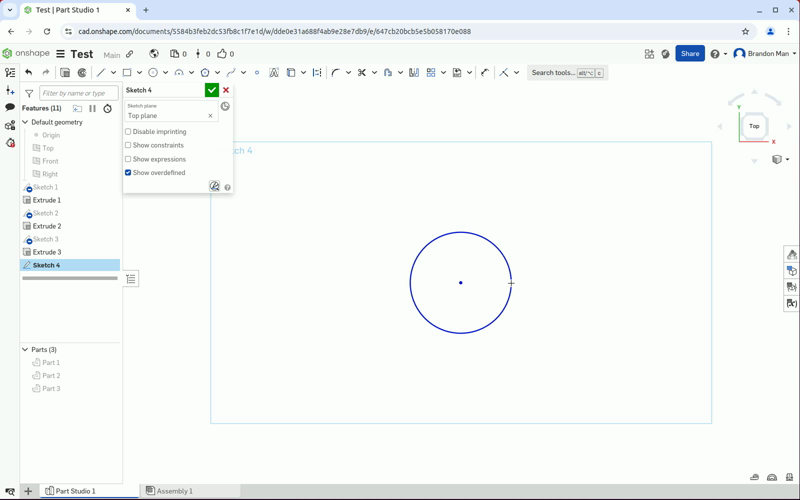
key_down(shift)
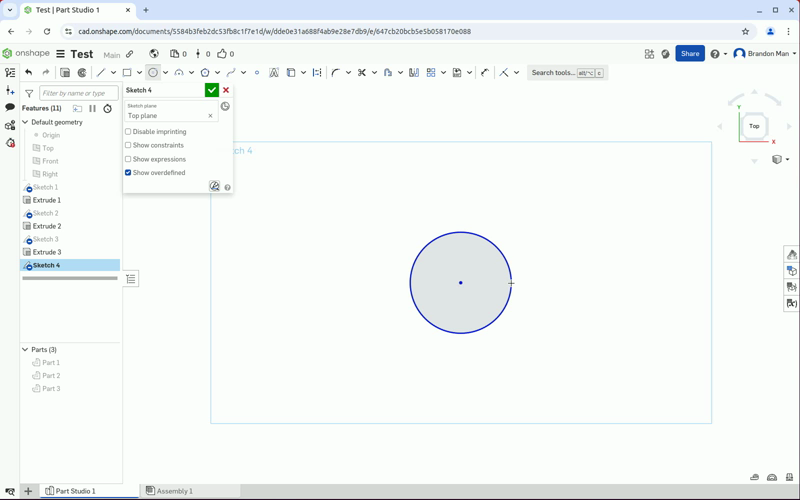
mouse_move(460, 282)
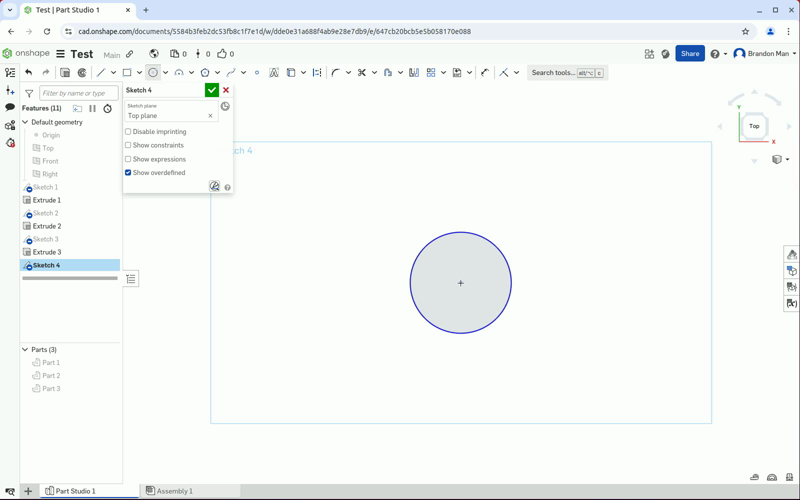
click(460, 282)
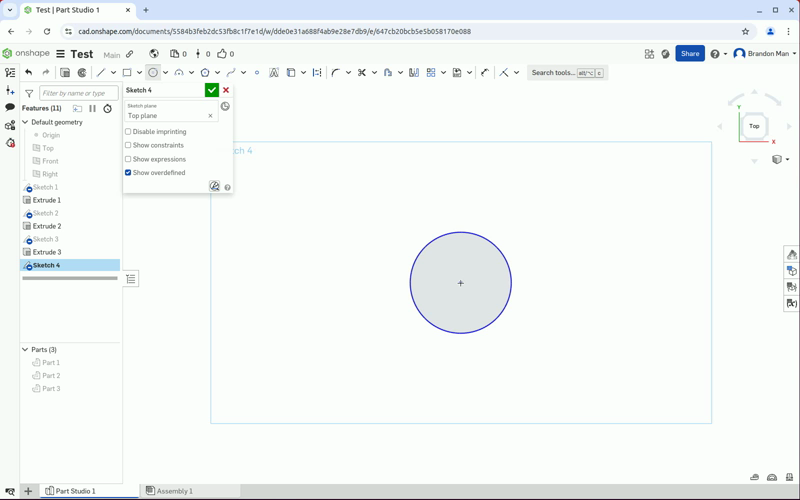
key_up(shift)
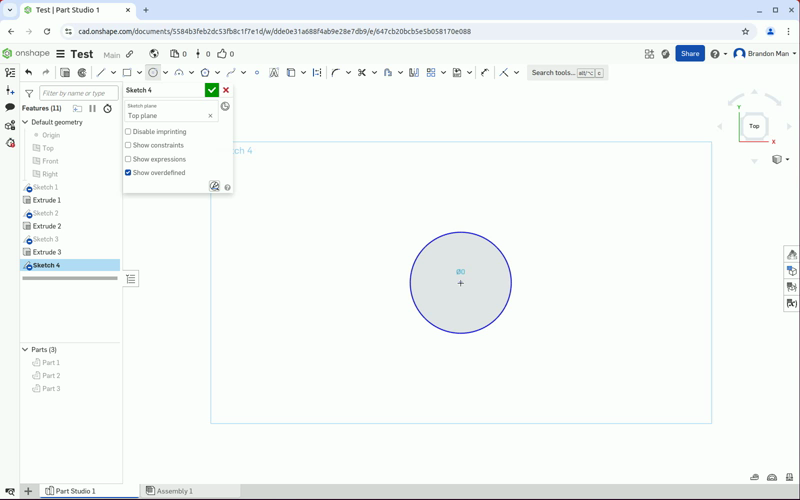
mouse_move(498, 282)
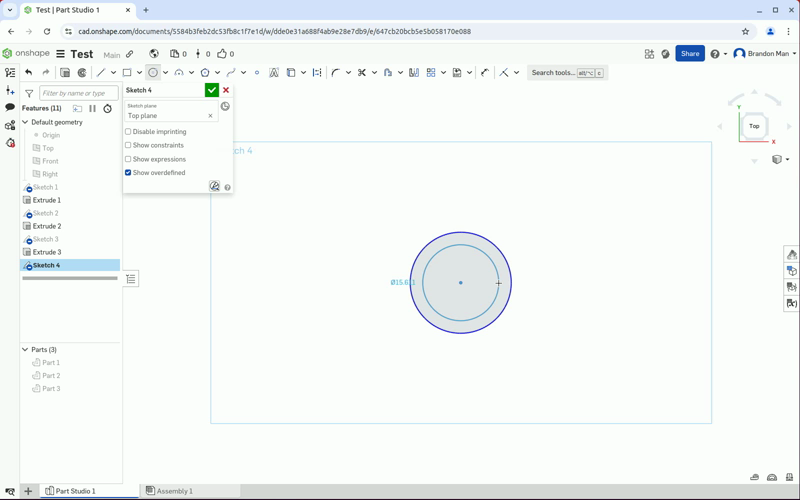
click(498, 282)
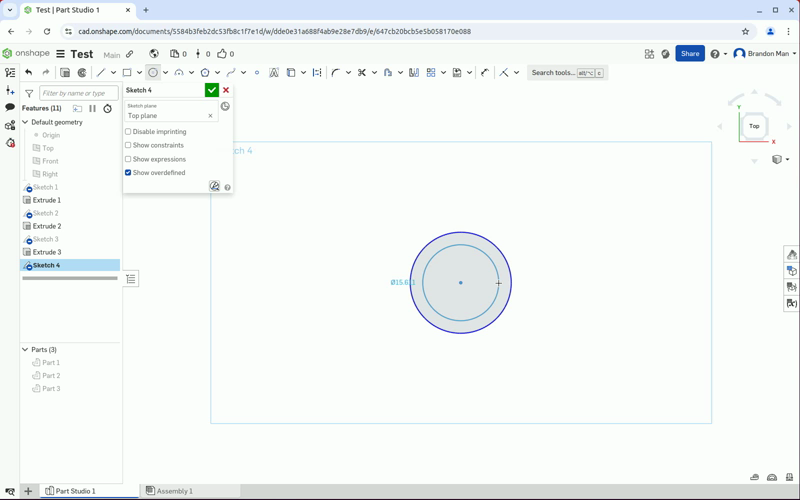
key(esc)
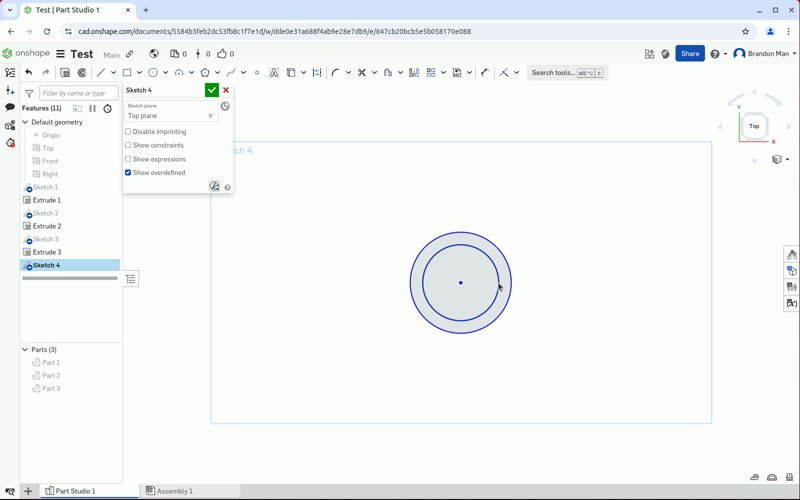
mouse_move(416, 300)
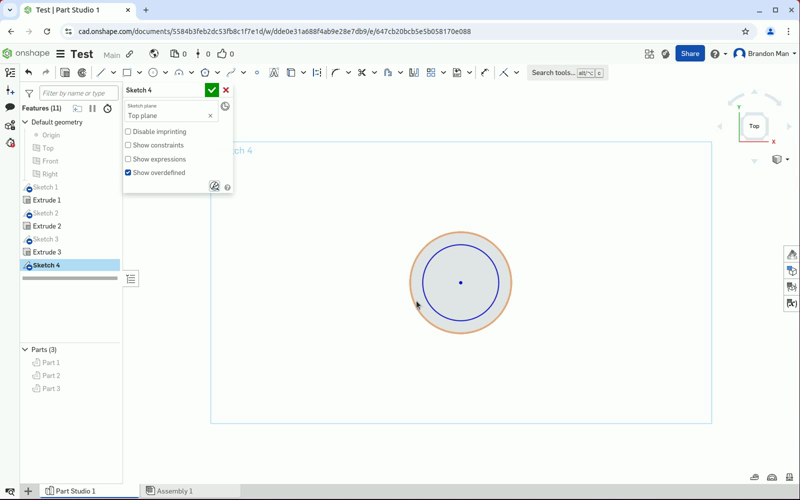
click(416, 300)
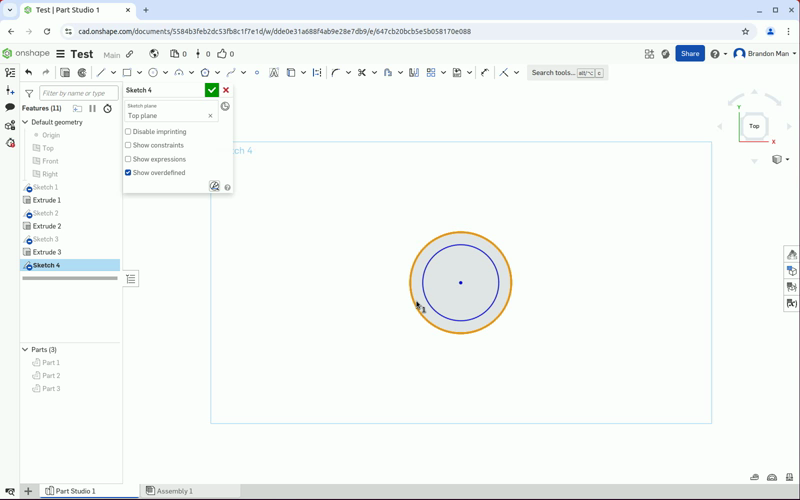
mouse_move(73, 352)
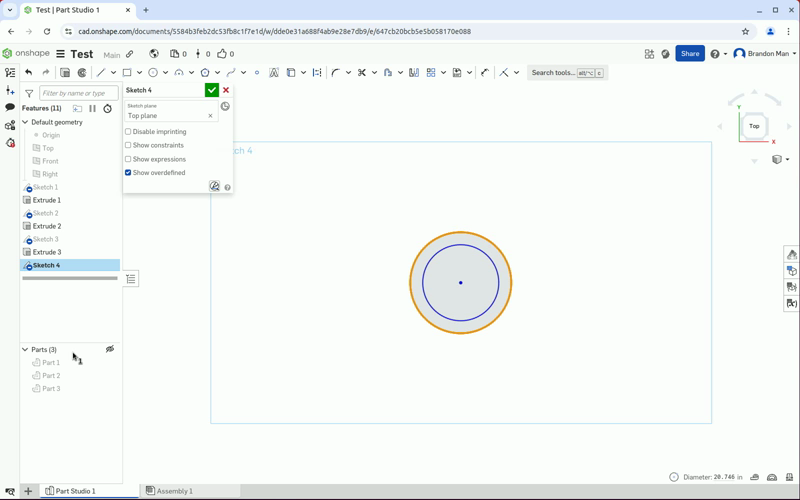
key(shift+y)
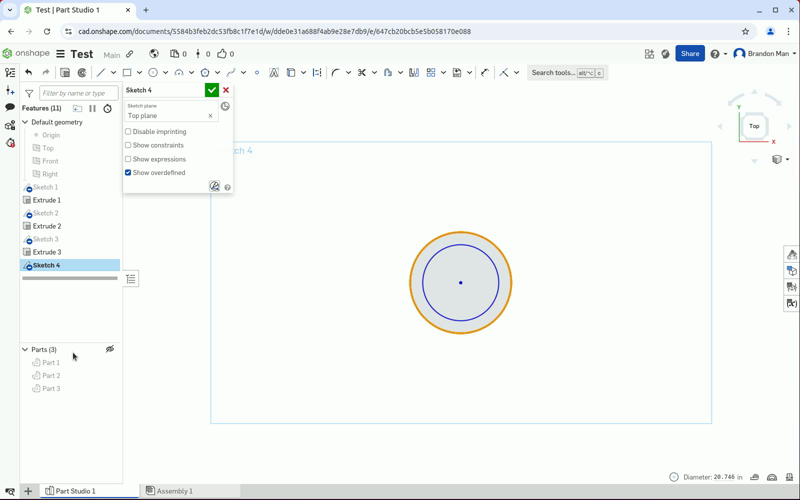
key(shift+e)
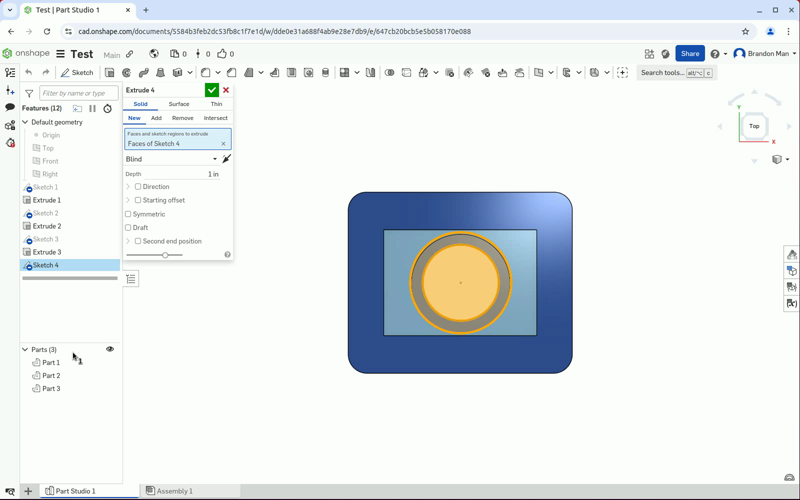
mouse_move(143, 106)
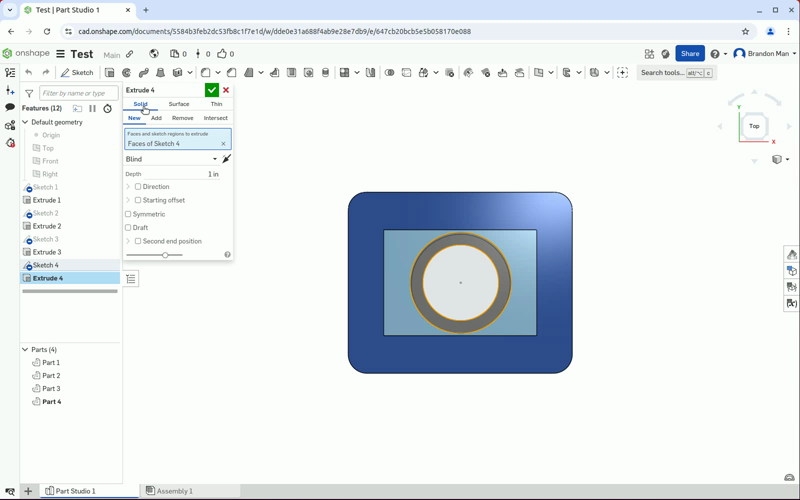
click(143, 106)
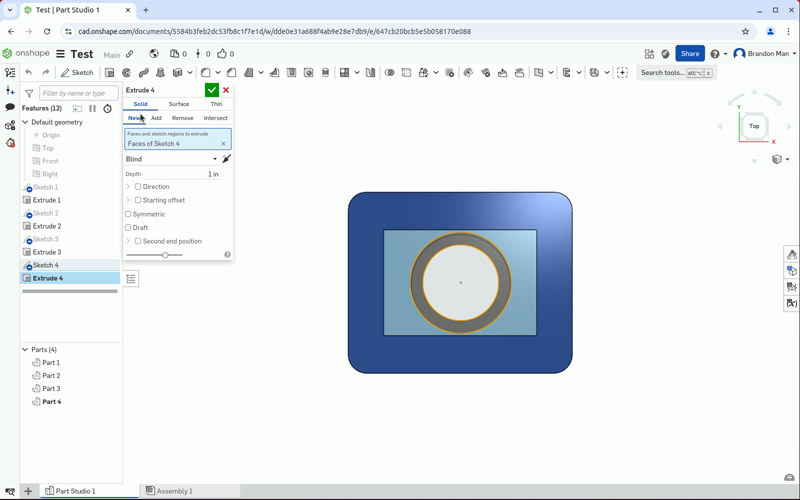
mouse_move(137, 120)
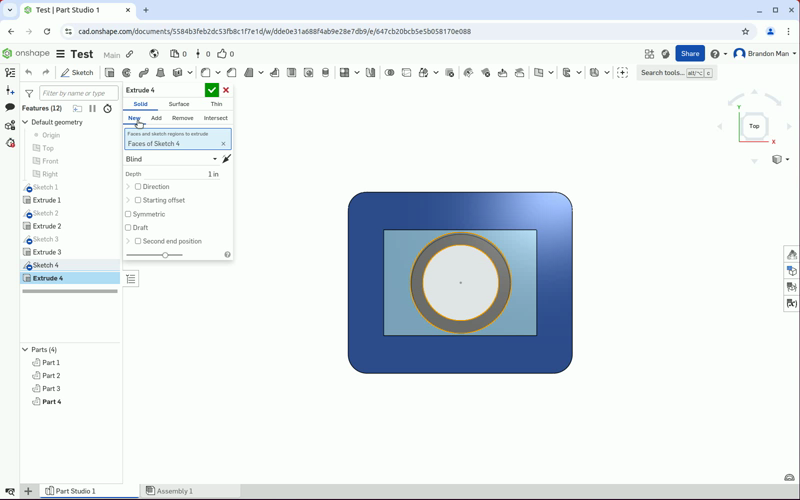
click(137, 120)
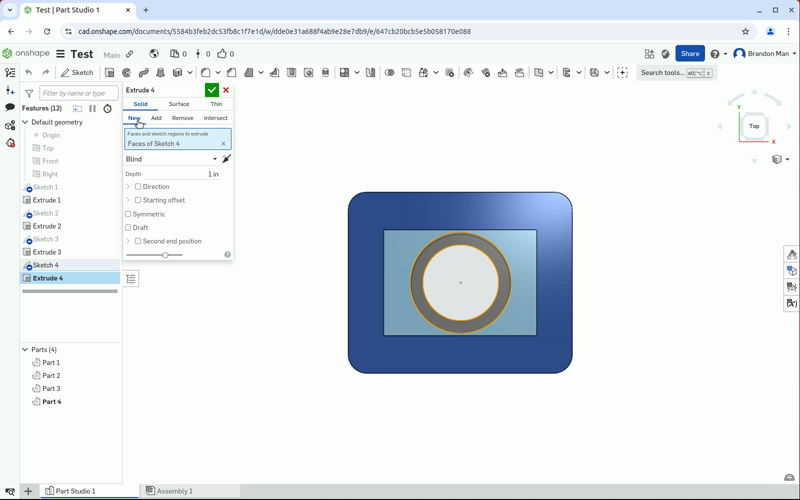
key(tab, 4)
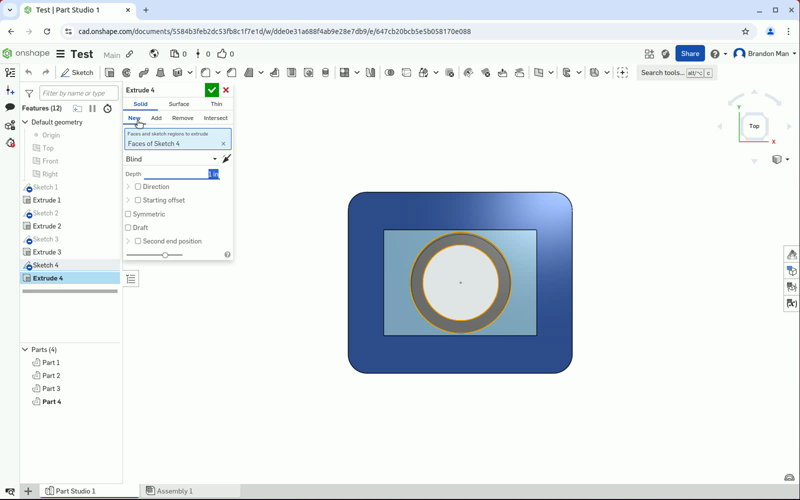
text(-7.703)
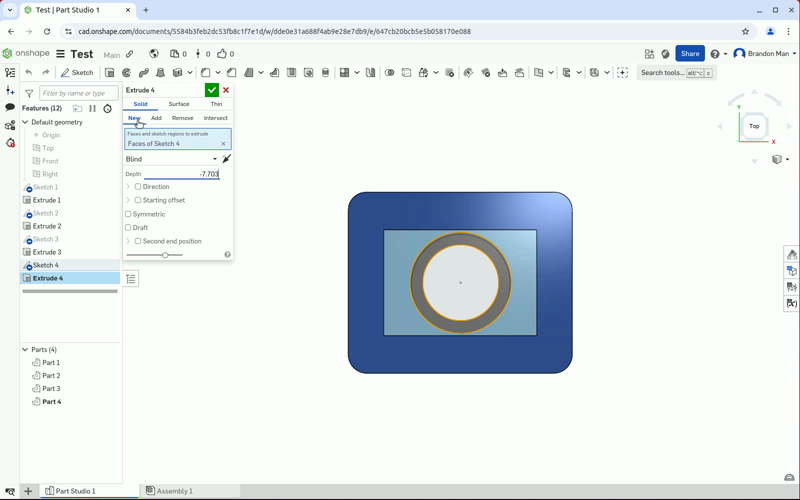
key(enter)
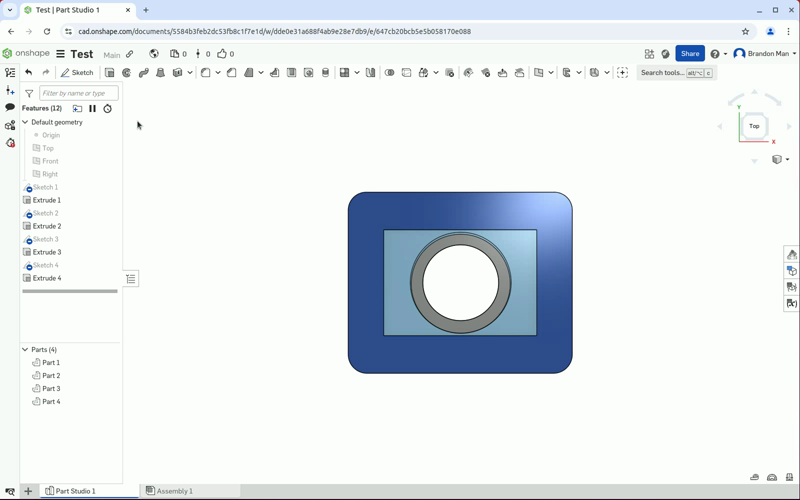
key(shift+h)
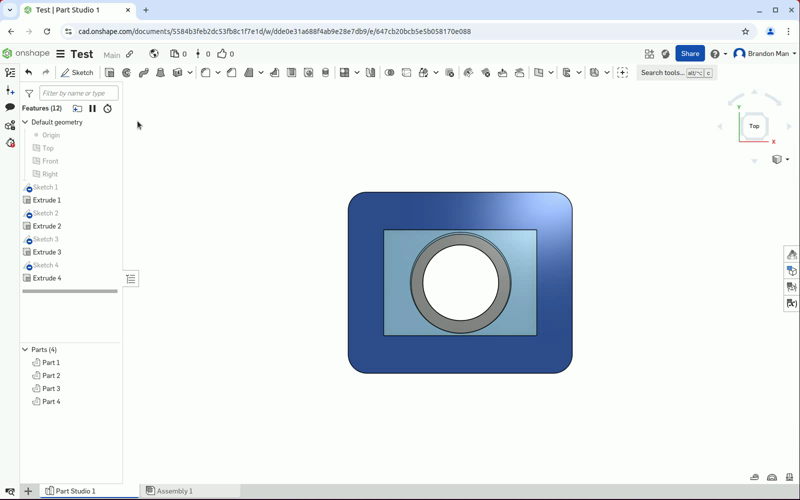
key(shift+h)
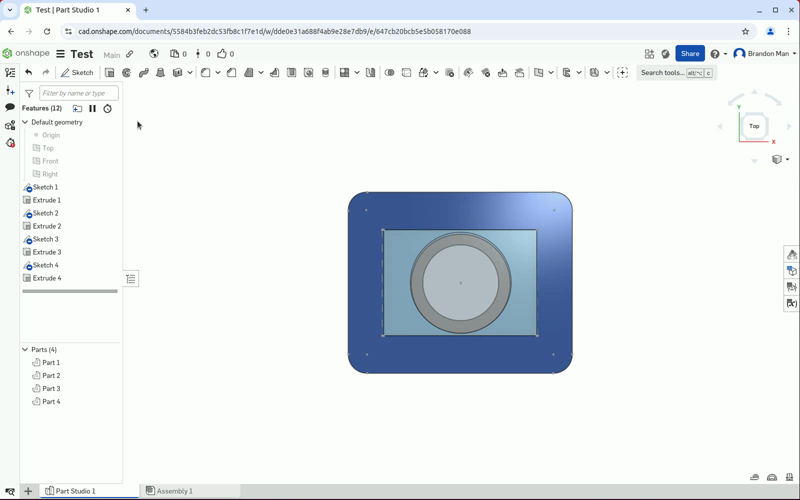
key(shift+7)
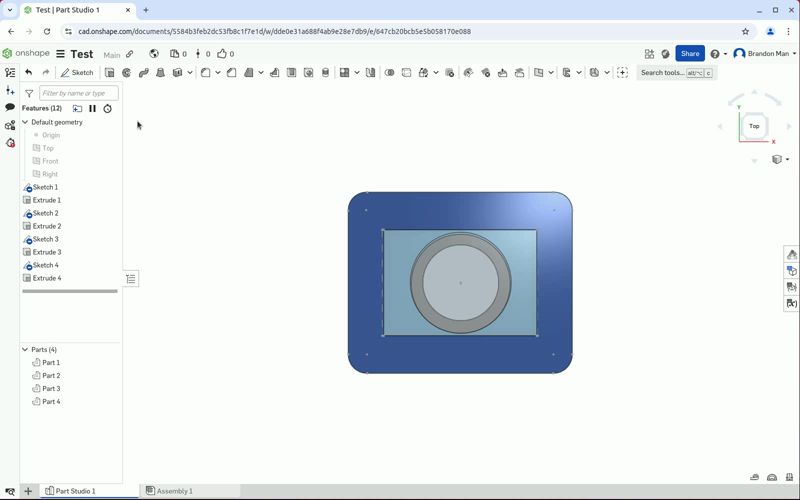
key(up, 3)
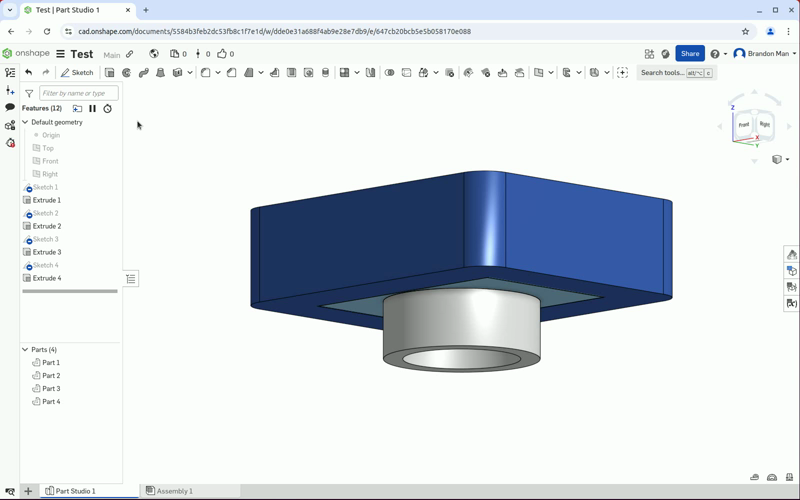
key(left, 3)
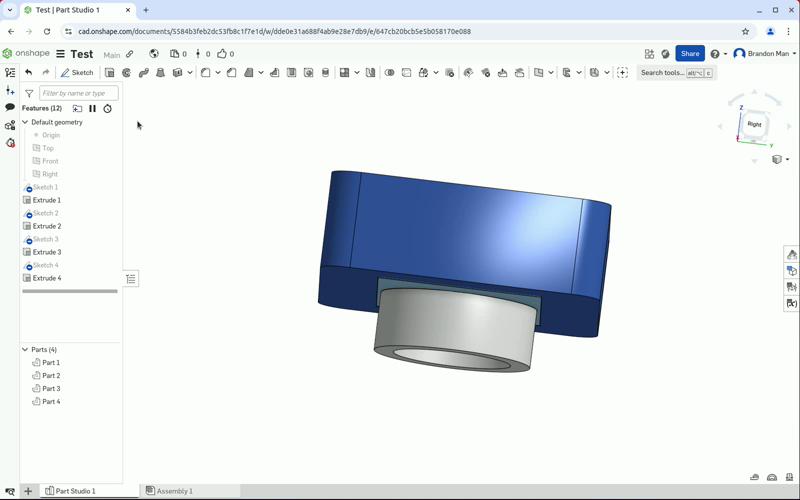
key(right, 3)
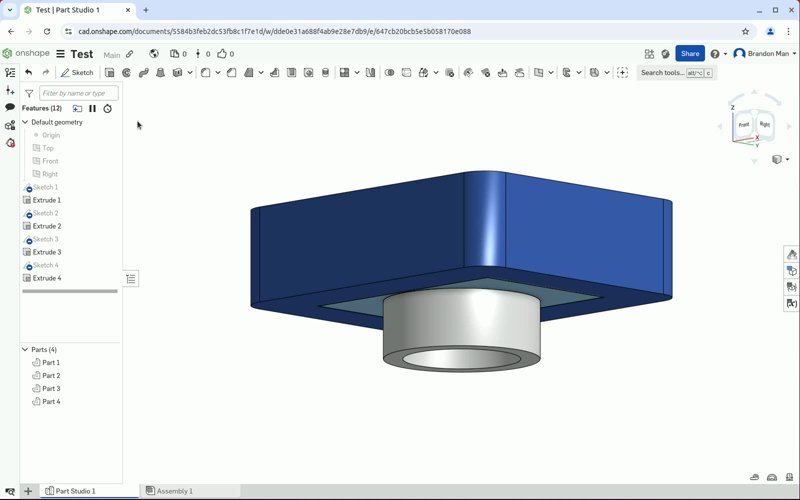
key(down, 3)
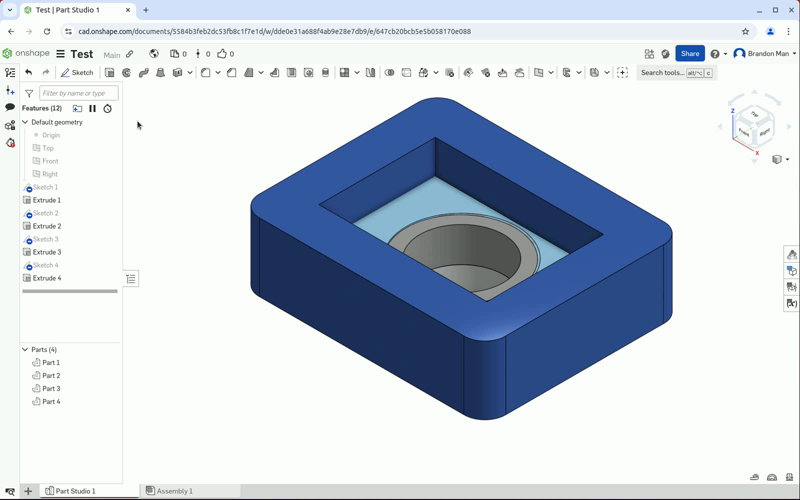
mouse_move(73, 189)
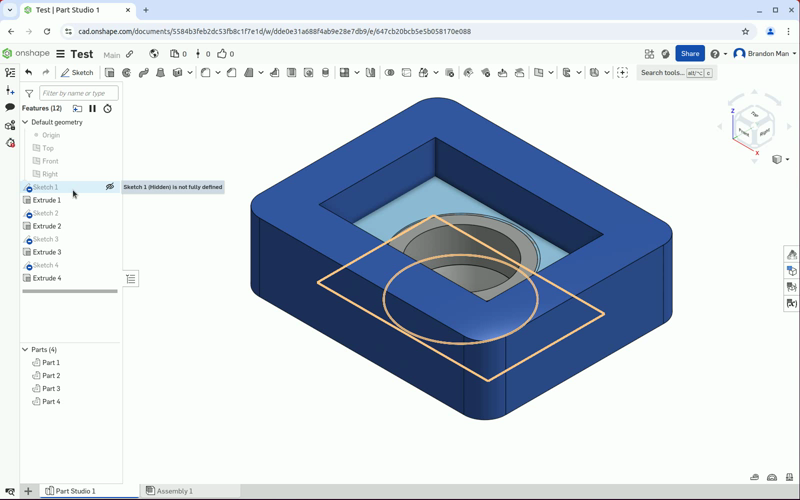
click(73, 189)